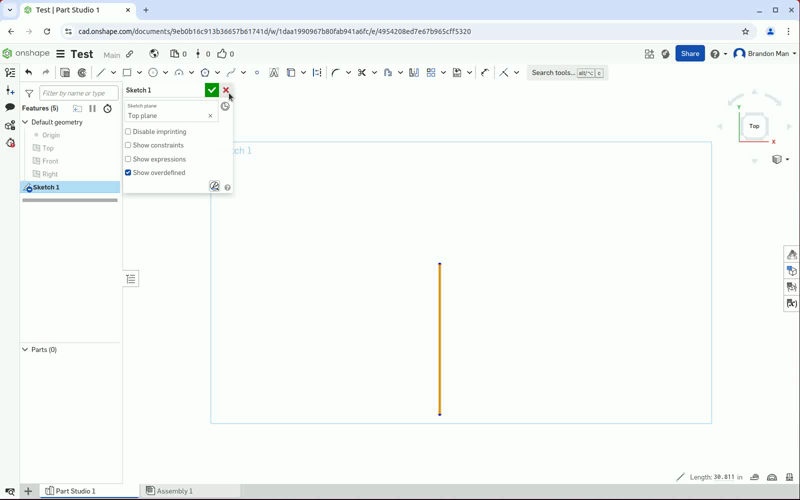
key(shift+h)
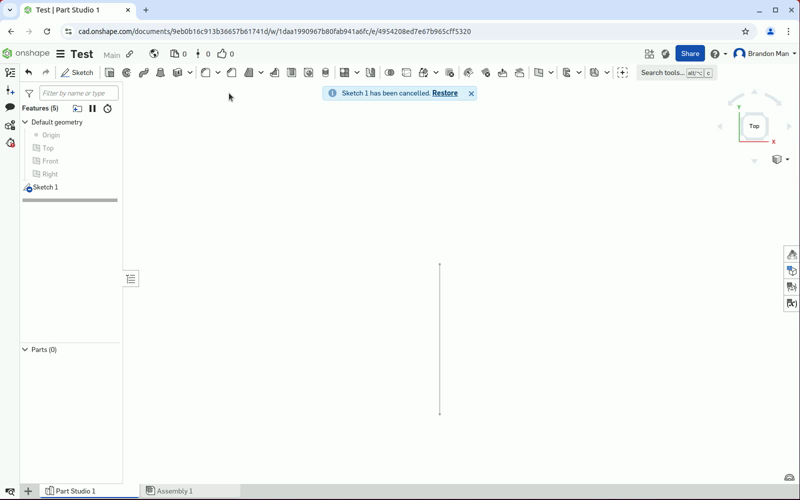
mouse_move(73, 352)
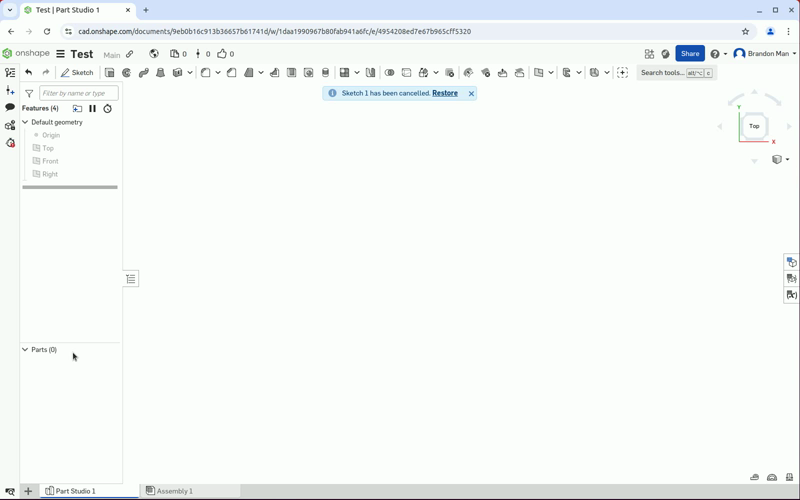
key(y)
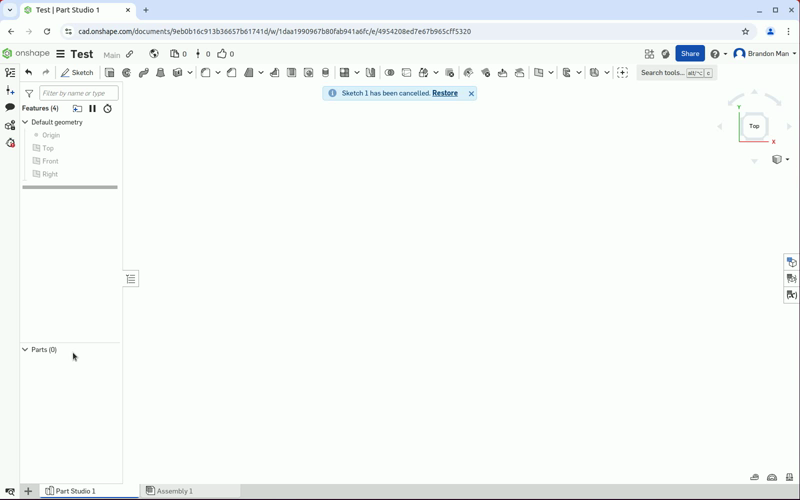
key(shift+p)
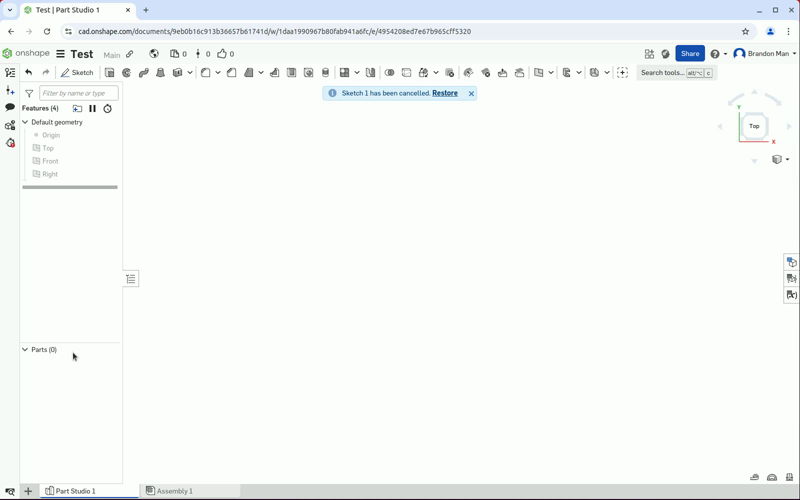
key(space)
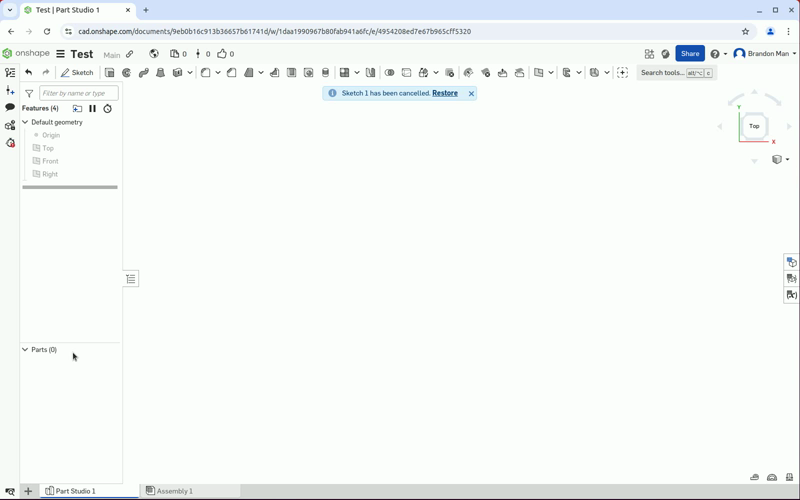
key_down(shift)
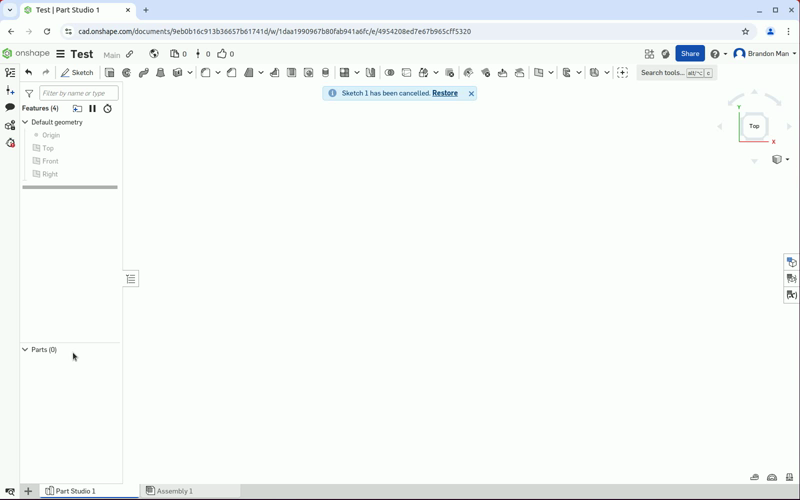
key(up)
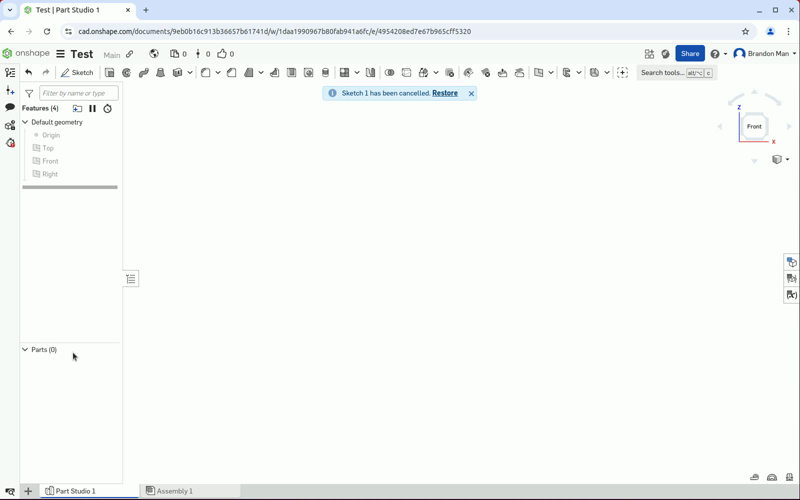
key_up(shift)
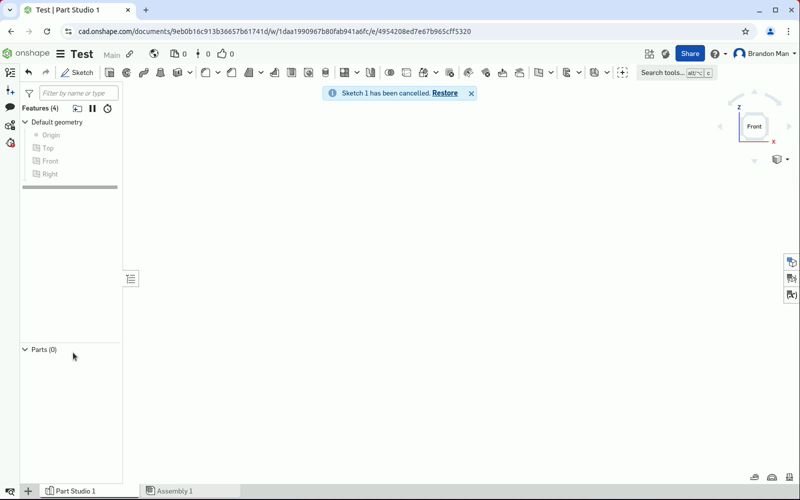
mouse_move(73, 352)
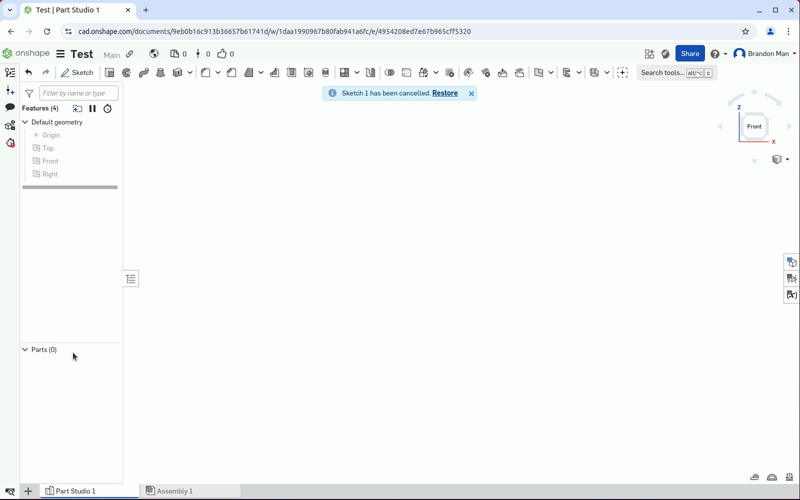
key(shift+y)
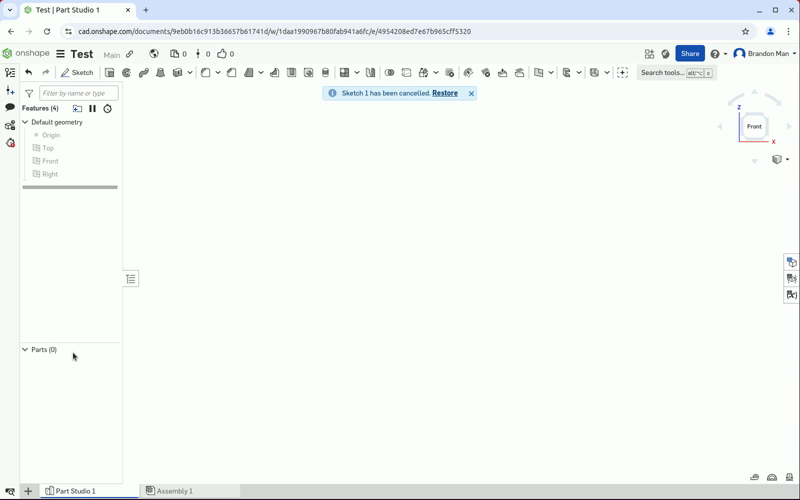
key(shift+s)
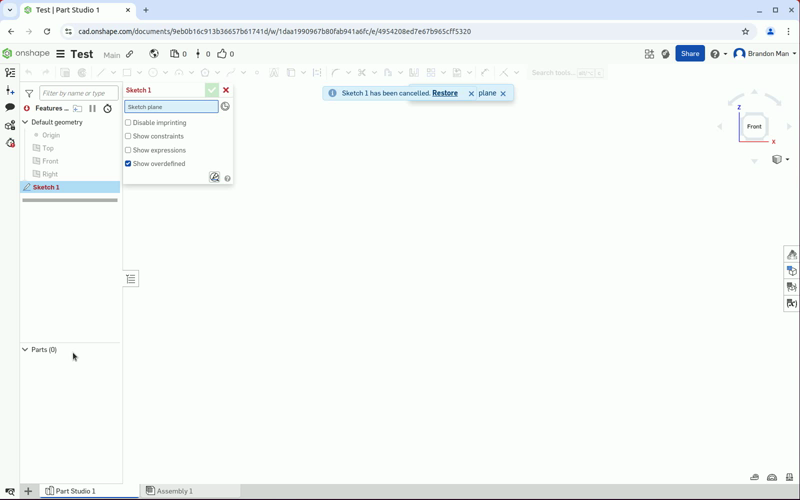
mouse_move(73, 163)
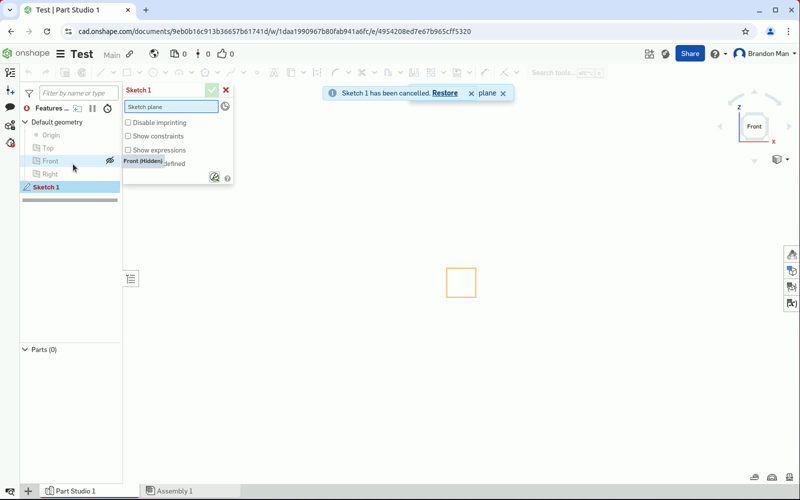
click(73, 163)
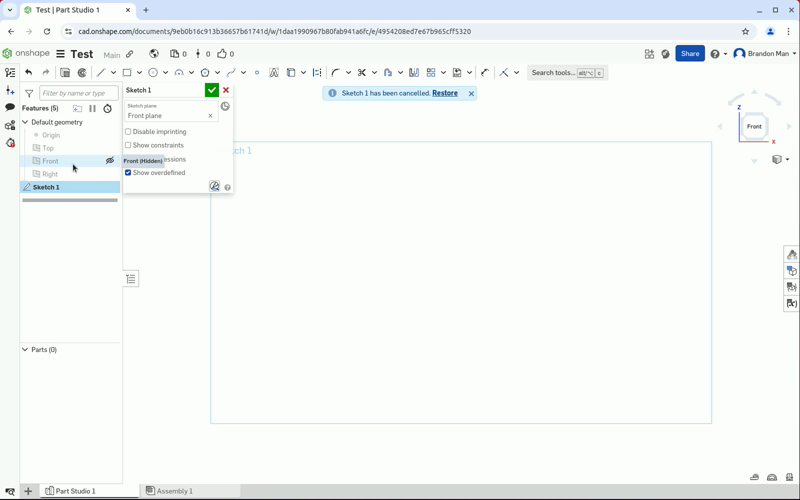
mouse_move(73, 352)
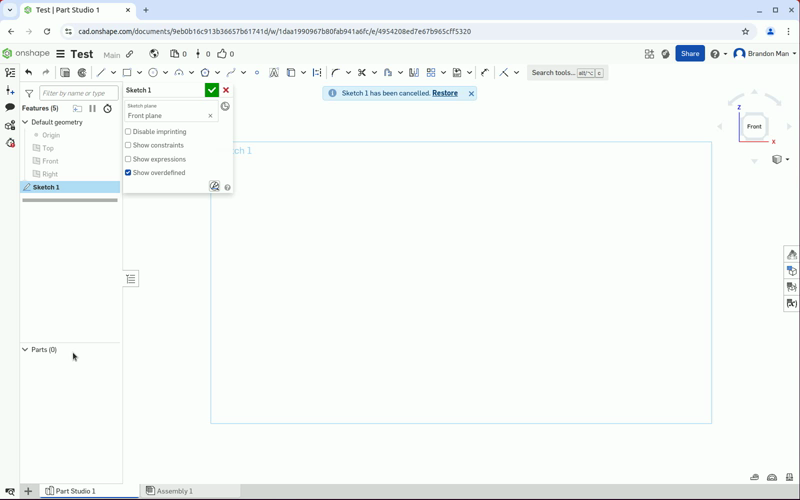
key(y)
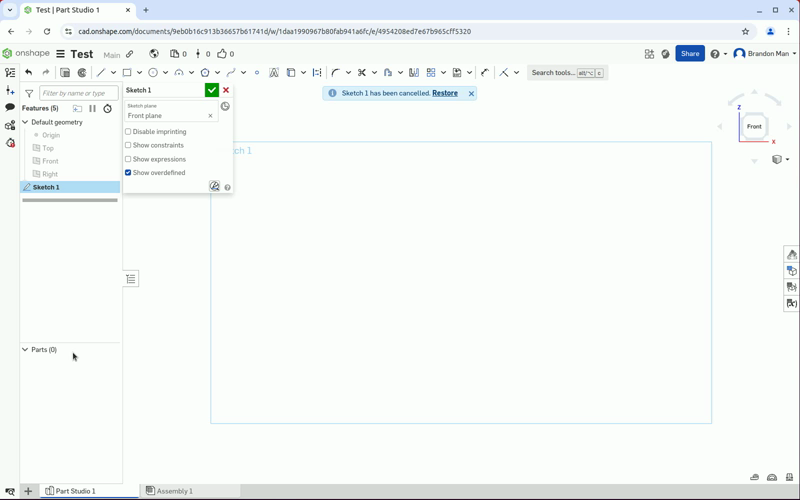
key(l)
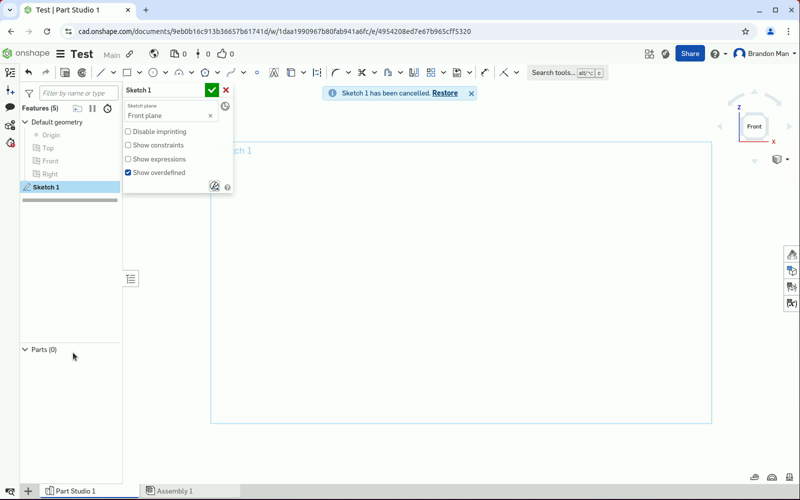
key_down(shift)
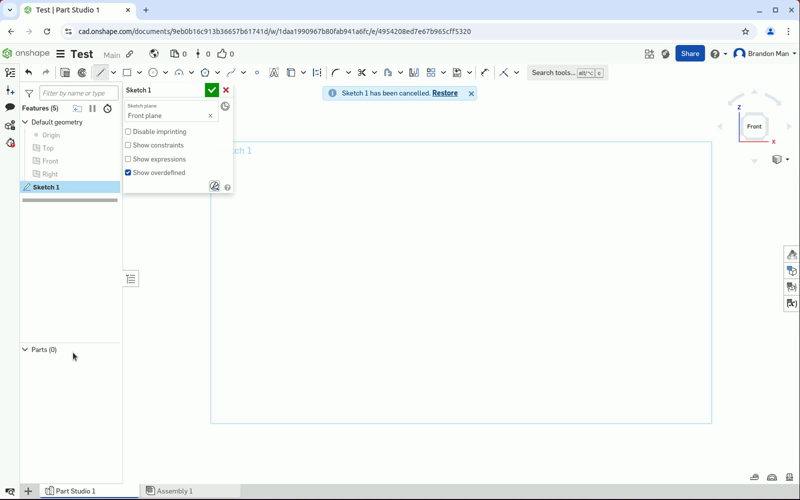
mouse_move(460, 282)
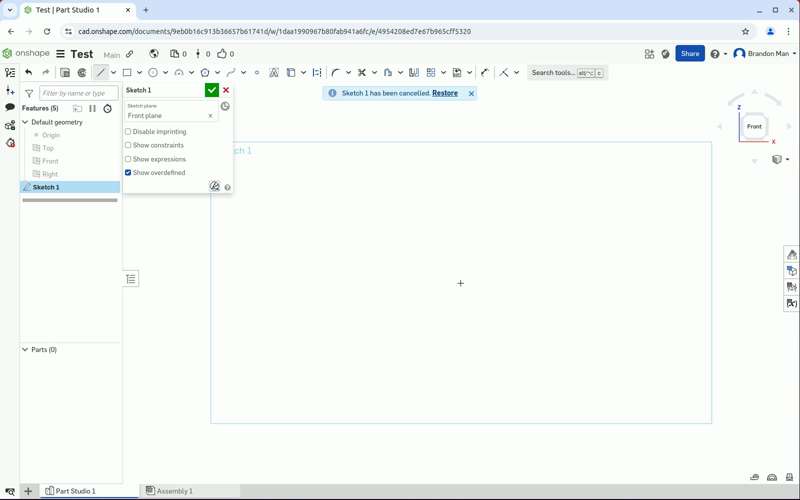
click(460, 282)
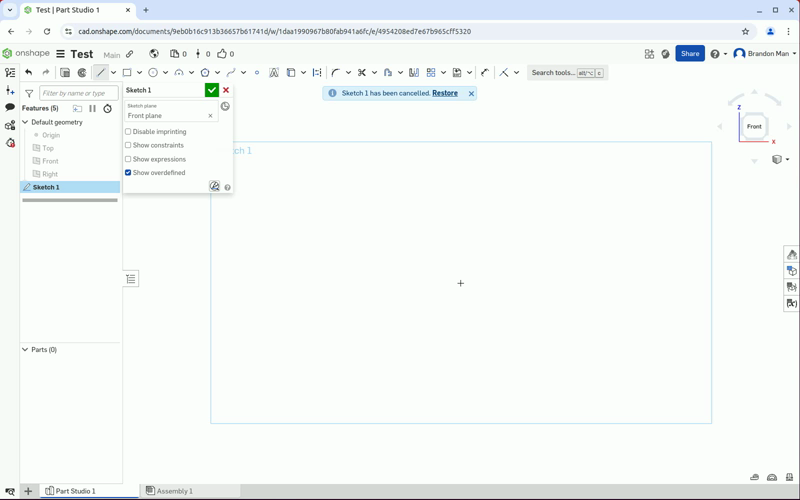
key_up(shift)
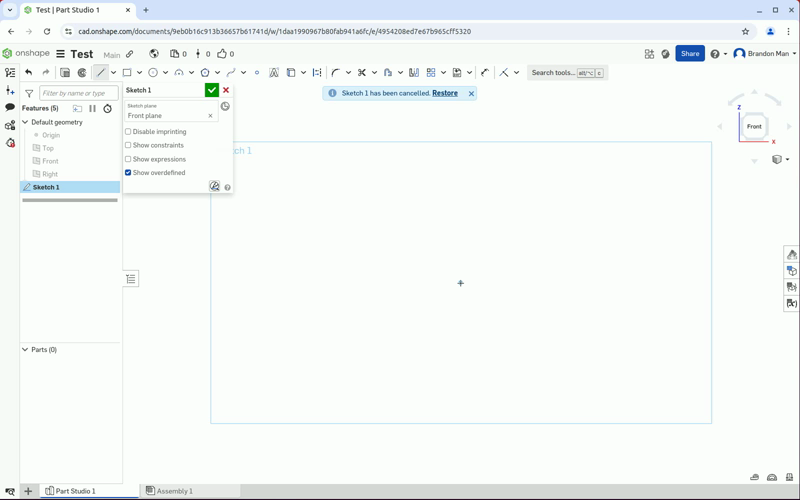
key_down(shift)
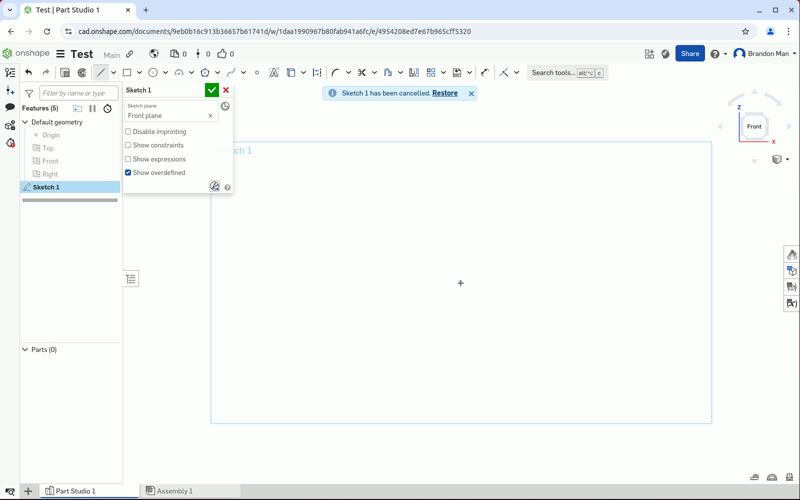
mouse_move(573, 282)
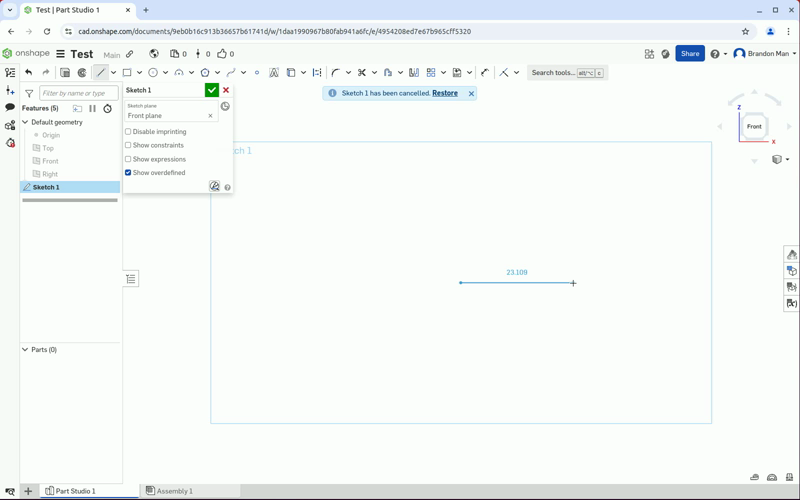
click(573, 282)
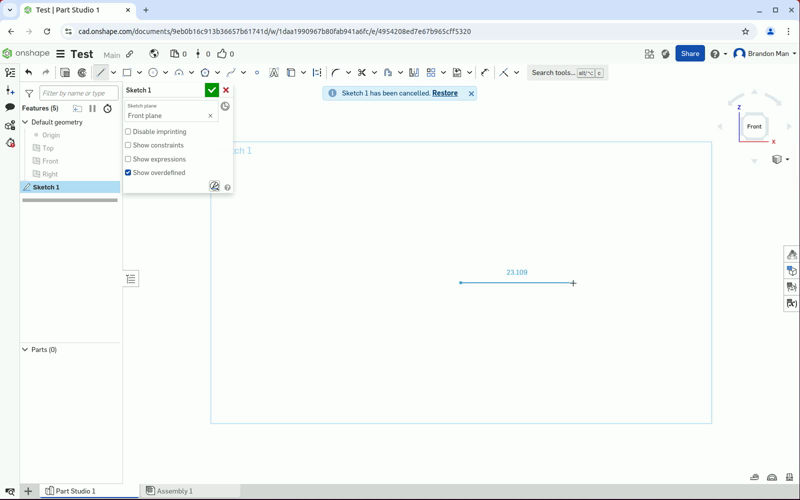
key_up(shift)
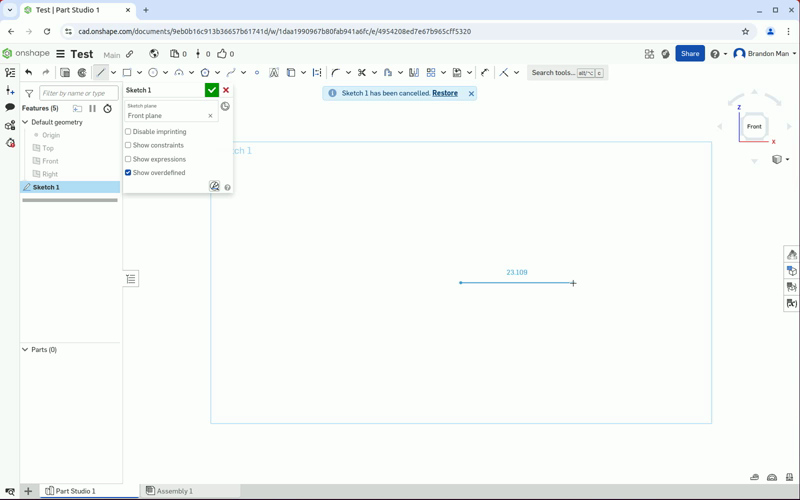
key_down(shift)
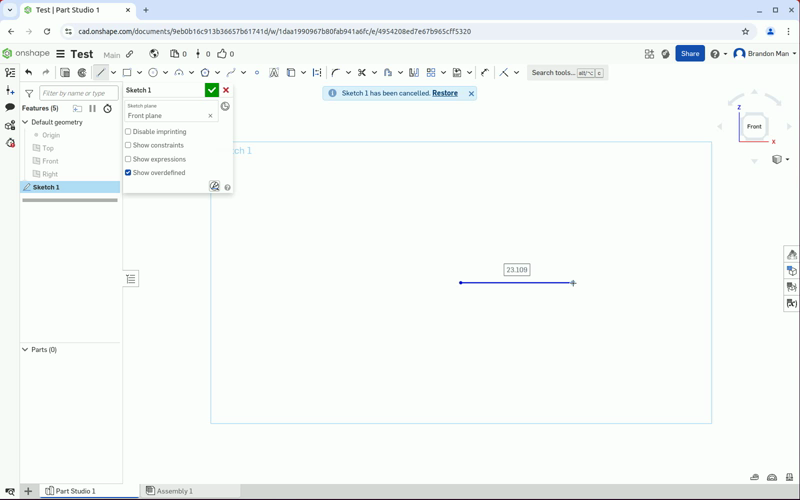
mouse_move(498, 245)
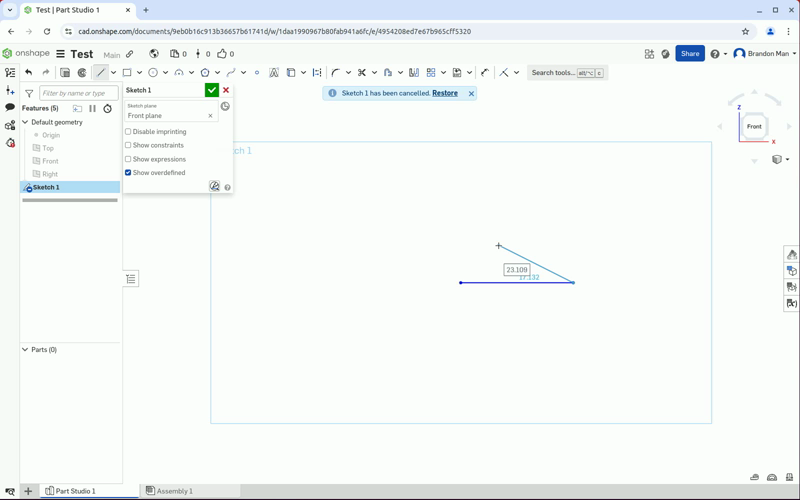
click(498, 245)
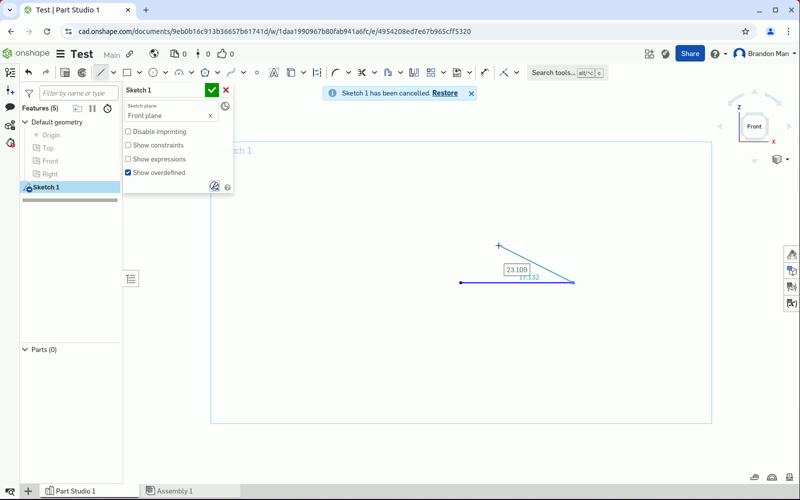
key_up(shift)
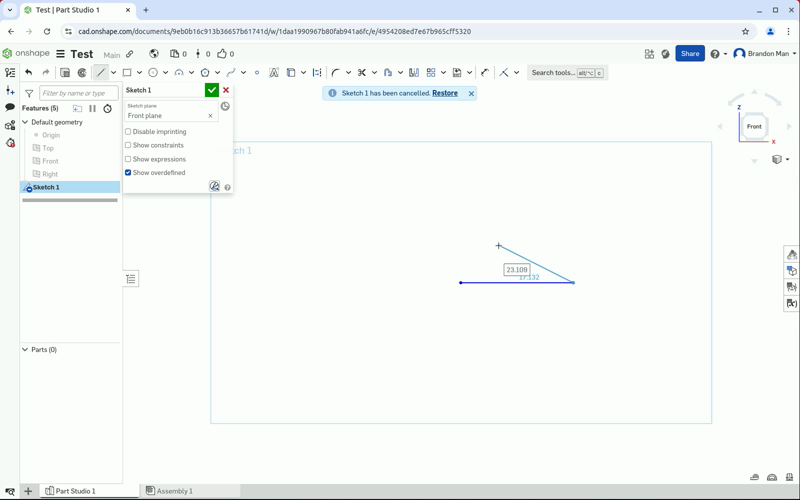
key_down(shift)
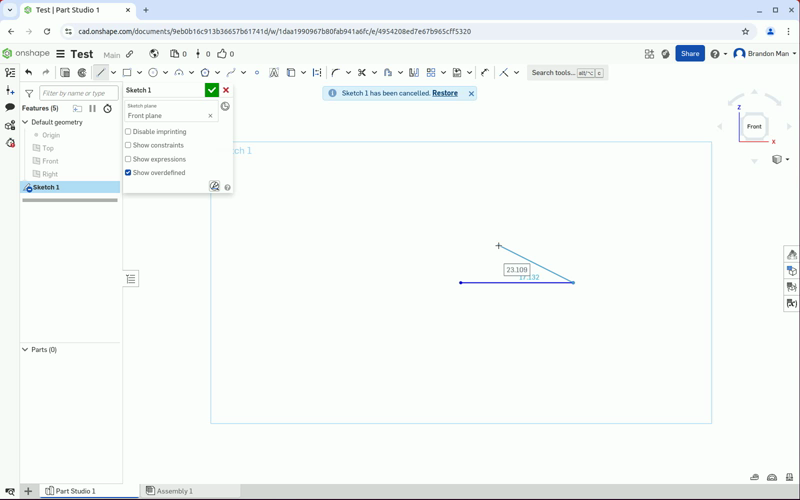
mouse_move(528, 245)
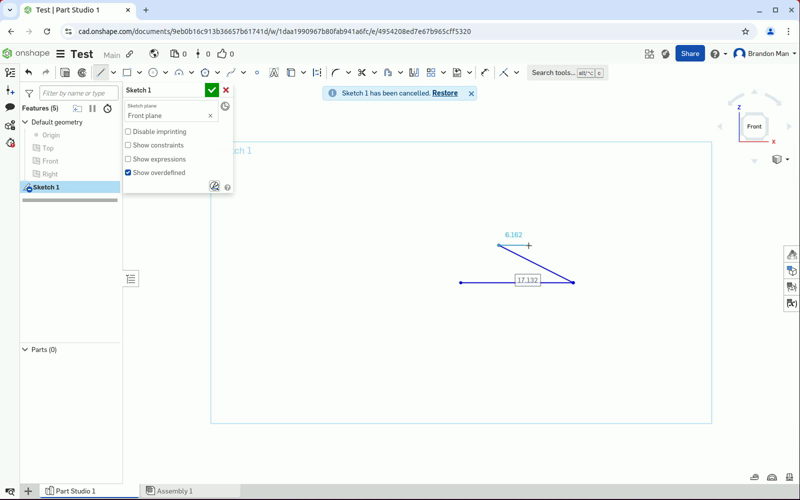
mouse_move(460, 245)
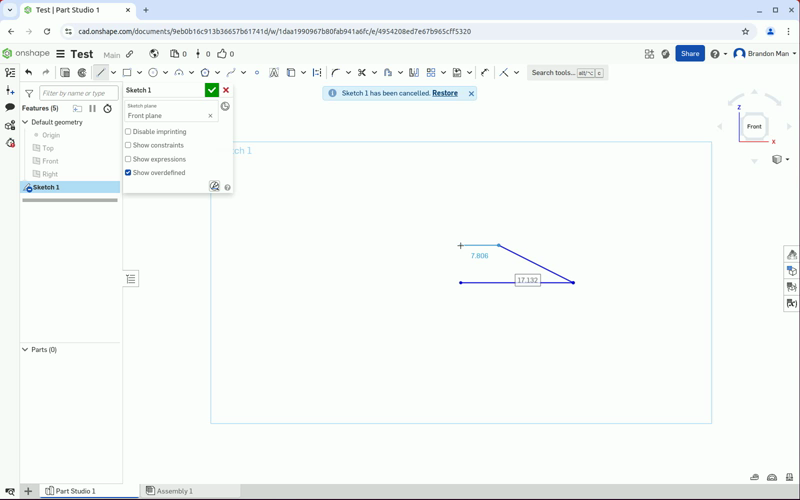
click(460, 245)
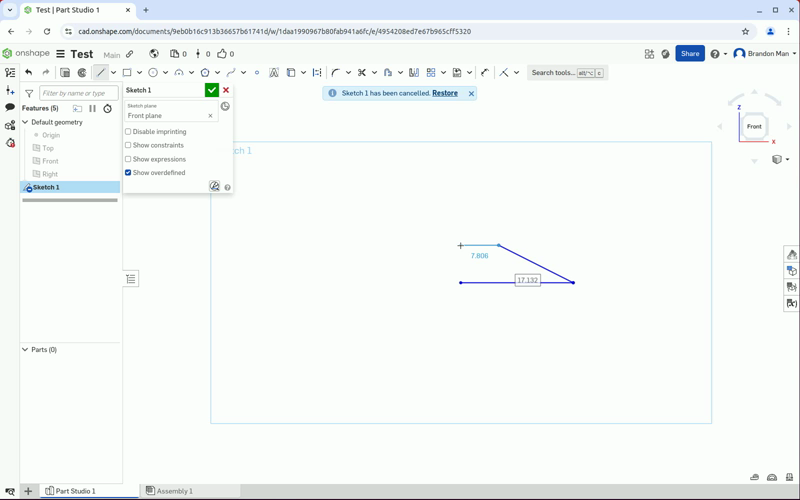
key_up(shift)
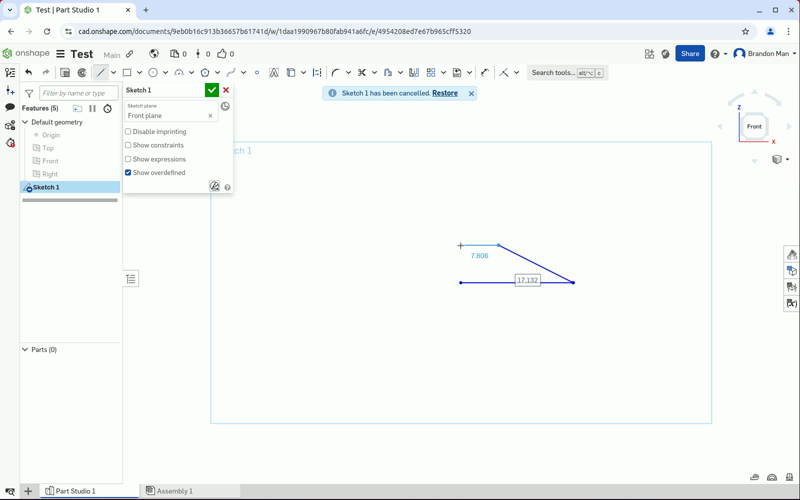
mouse_move(490, 245)
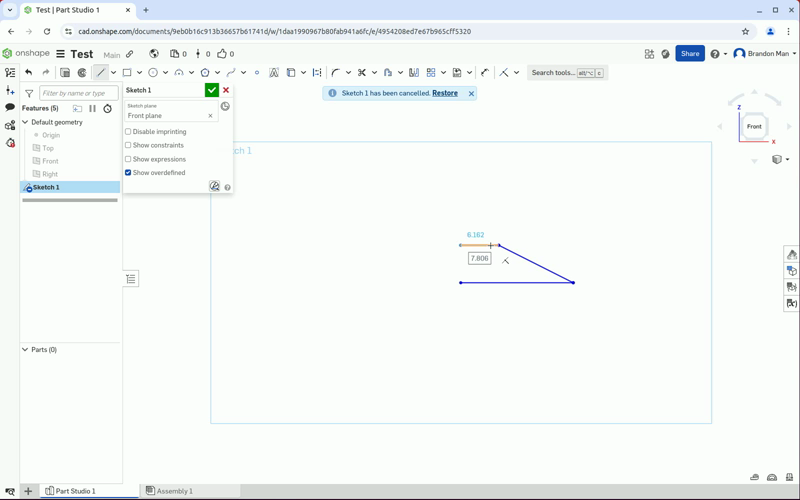
key_down(shift)
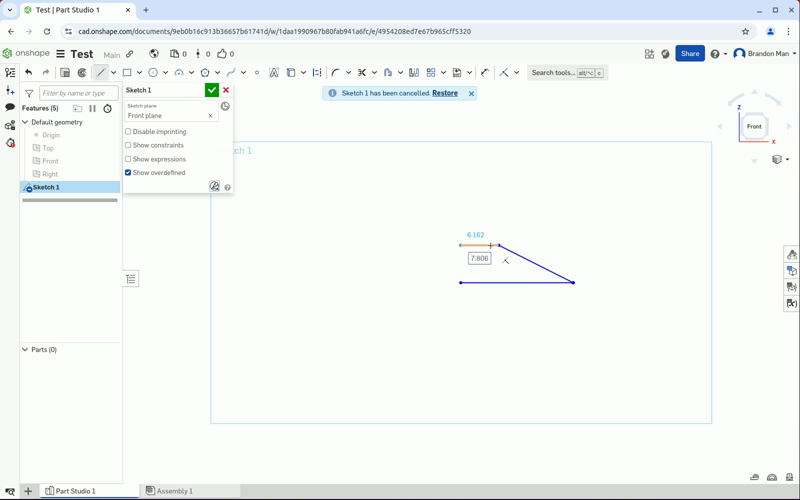
mouse_move(460, 282)
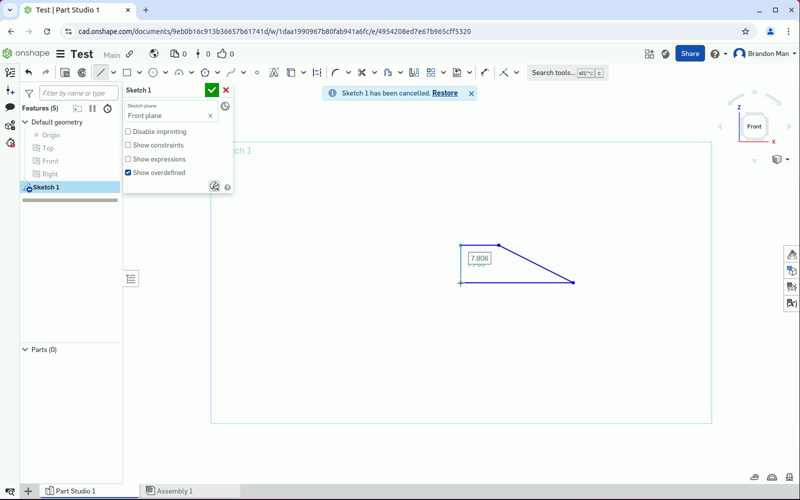
key_up(shift)
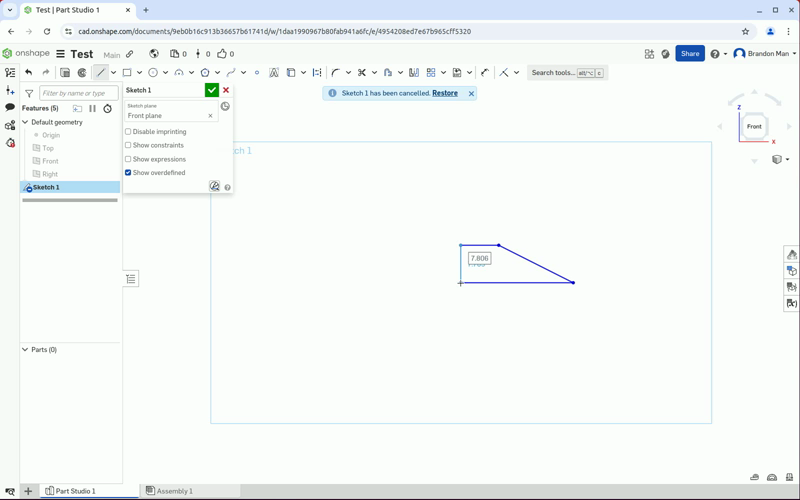
click(460, 282)
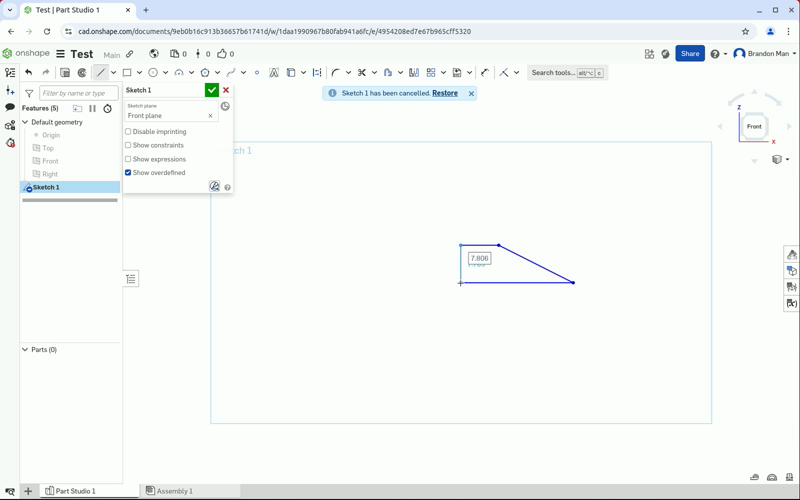
key(esc)
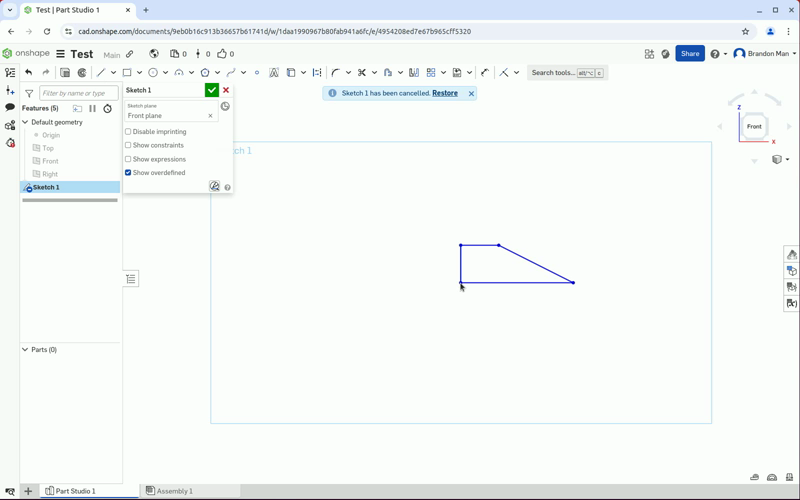
mouse_move(535, 278)
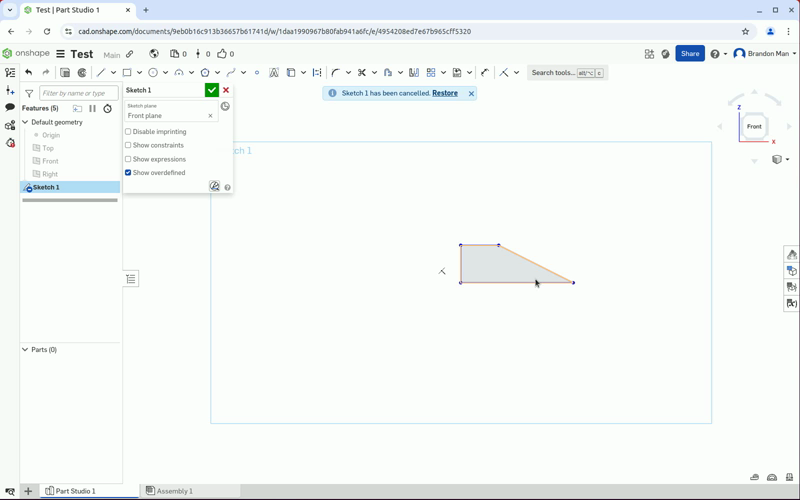
click(535, 278)
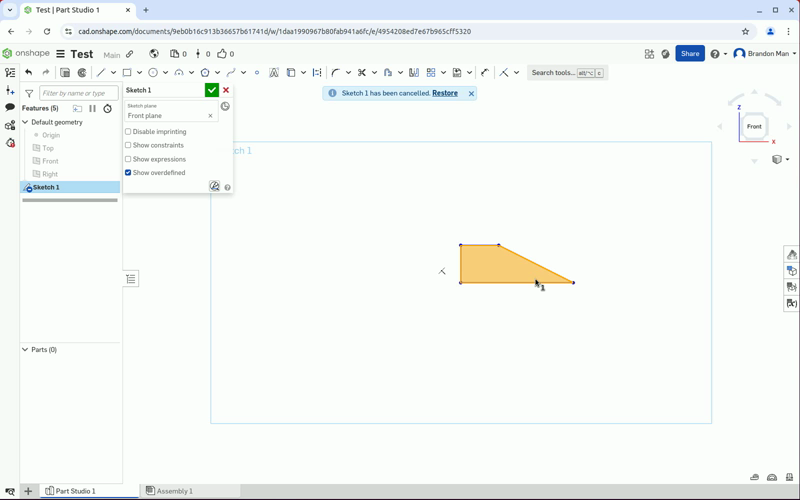
mouse_move(73, 352)
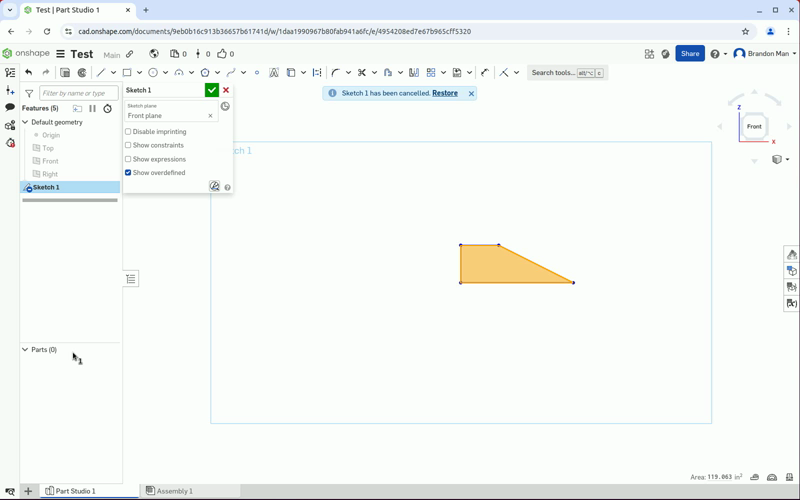
key(shift+y)
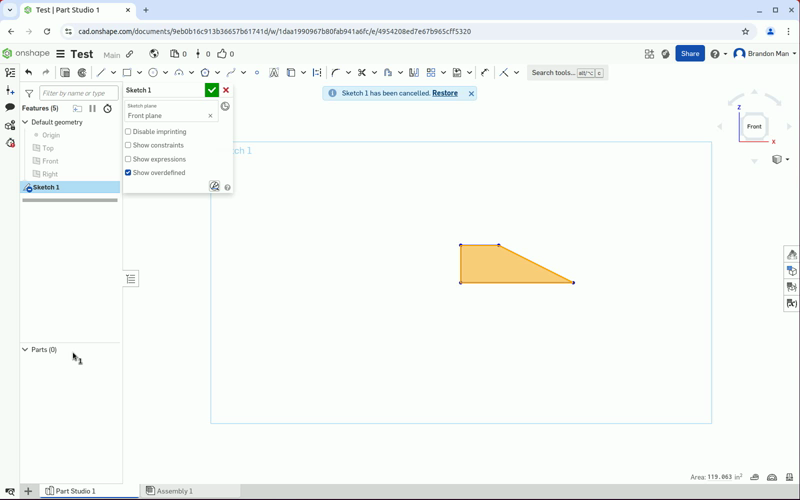
key(shift+e)
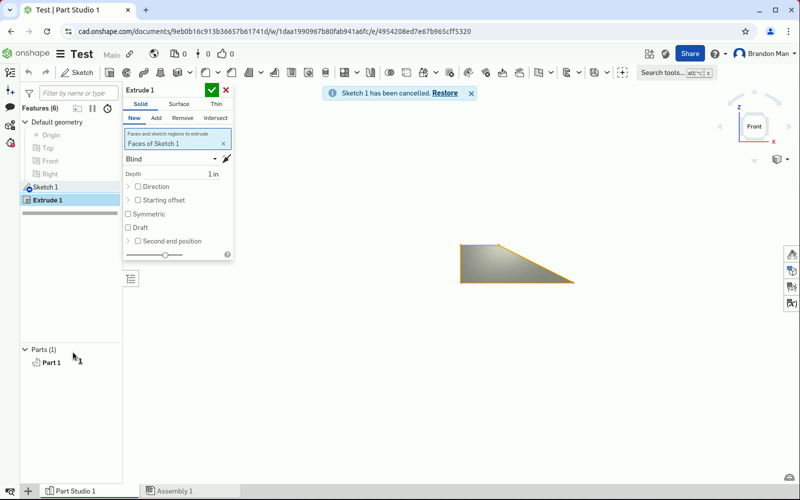
mouse_move(143, 106)
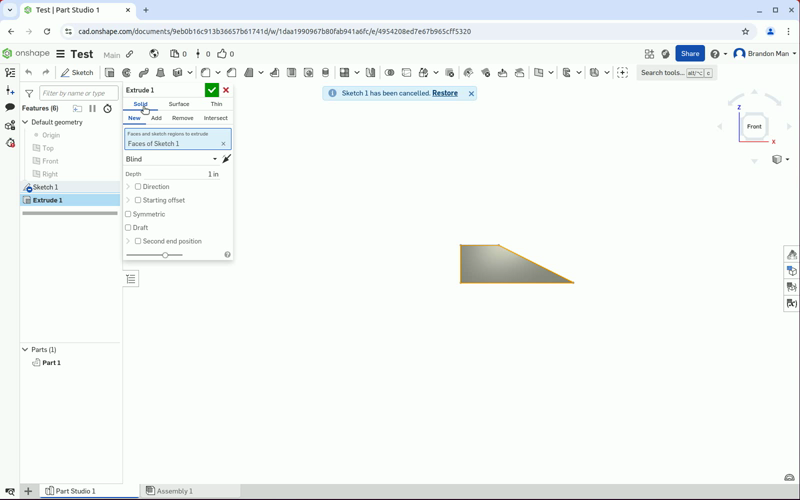
click(143, 106)
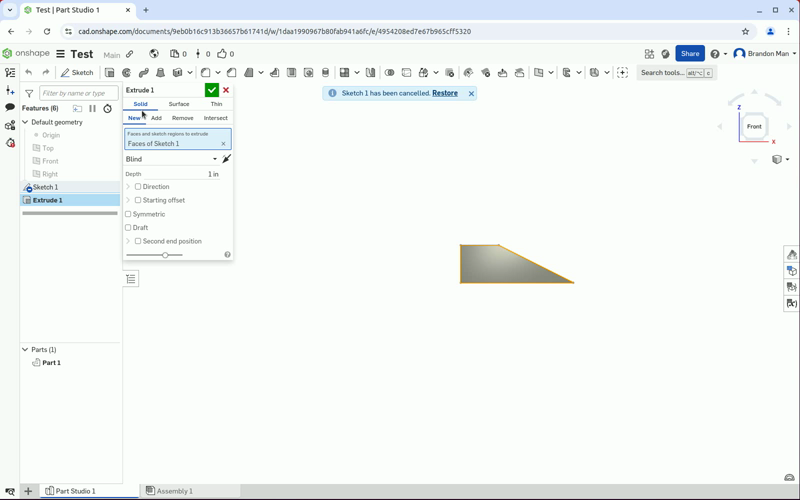
mouse_move(137, 120)
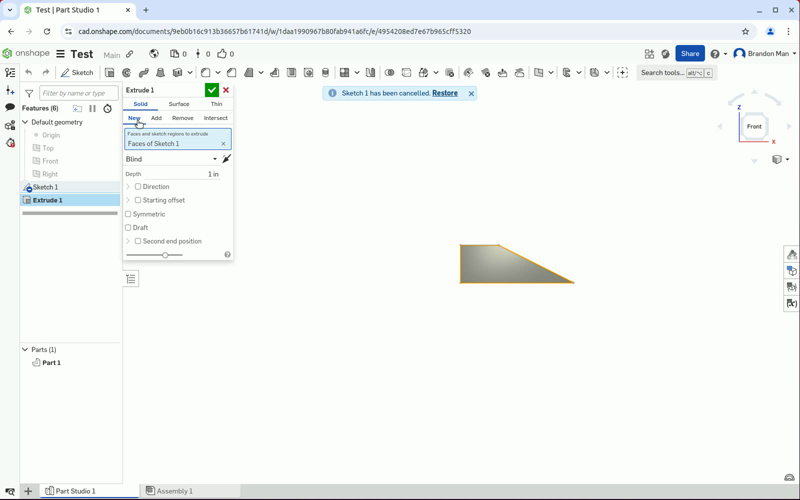
click(137, 120)
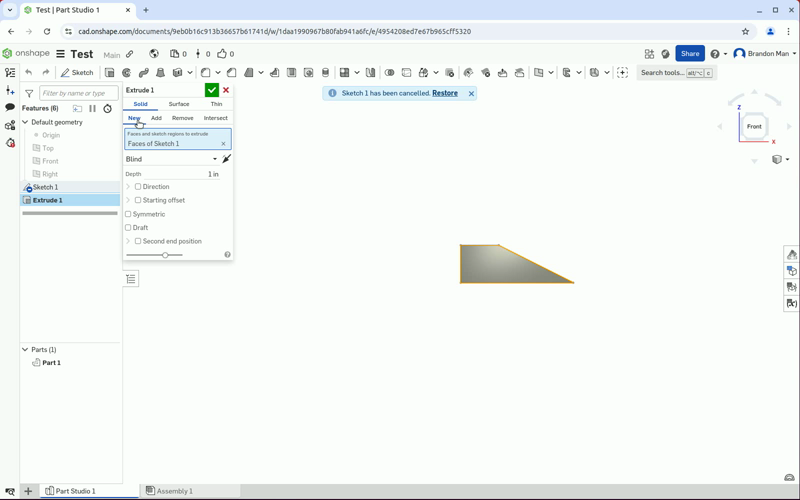
key(tab, 4)
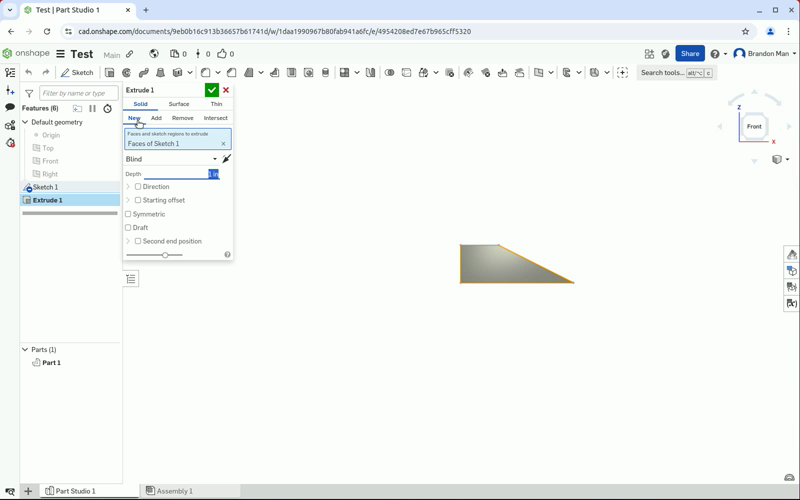
text(15.405)
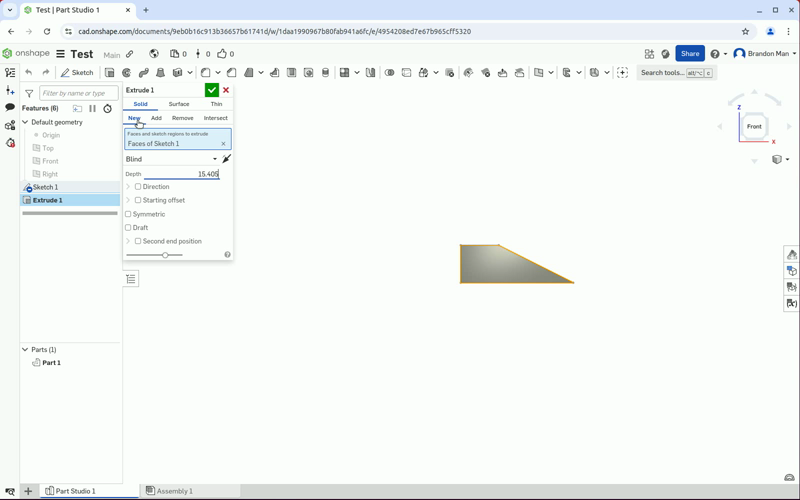
key(enter)
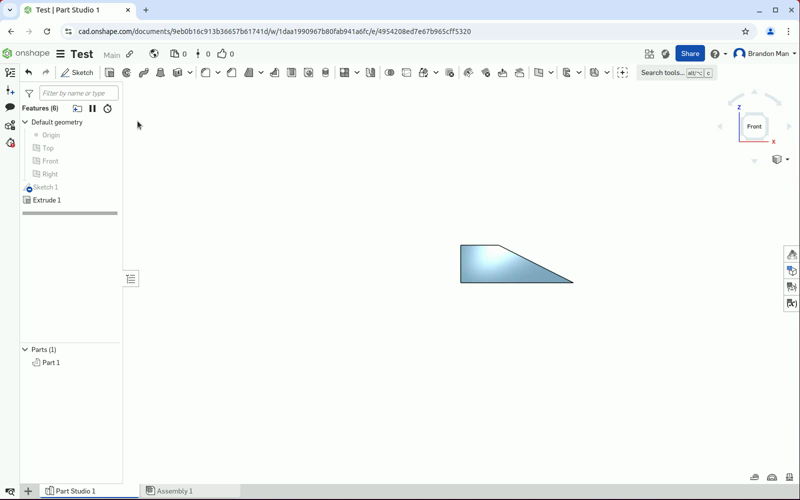
key(shift+h)
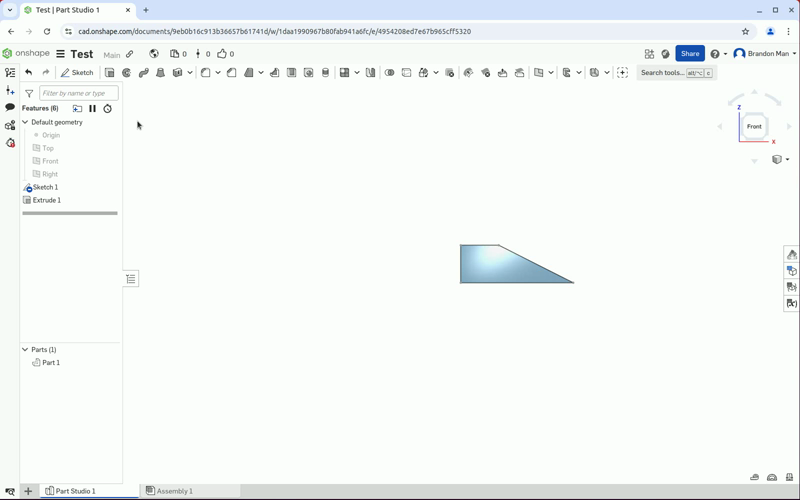
key(shift+h)
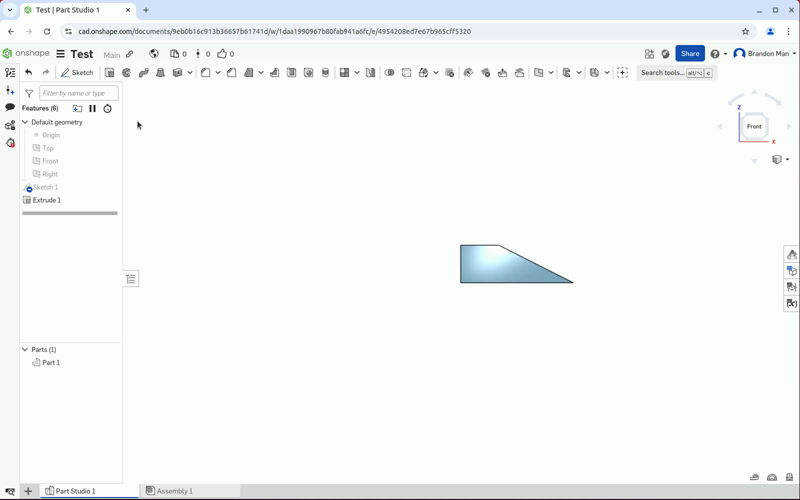
mouse_move(73, 189)
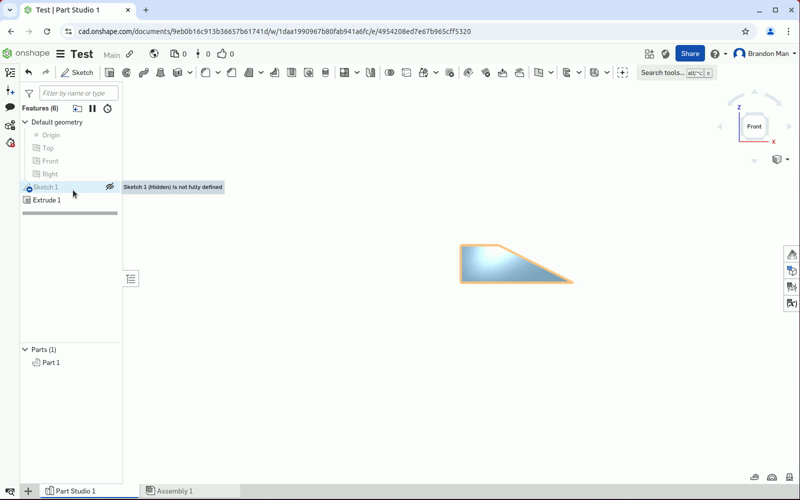
click(73, 189)
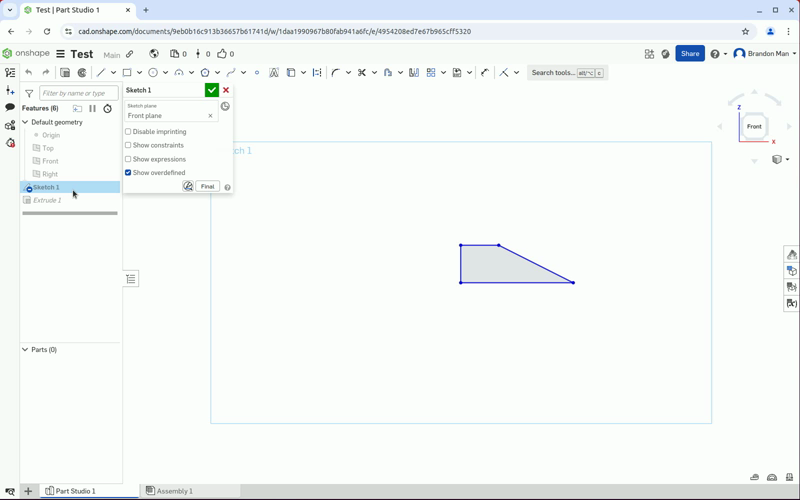
mouse_move(229, 92)
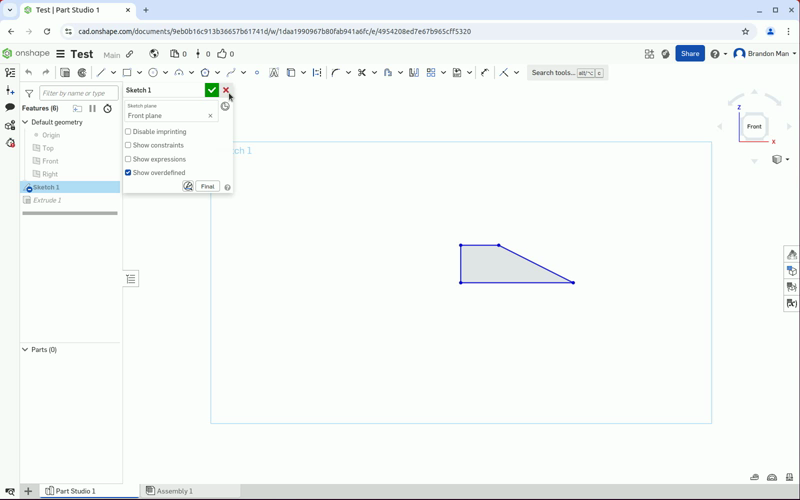
click(229, 92)
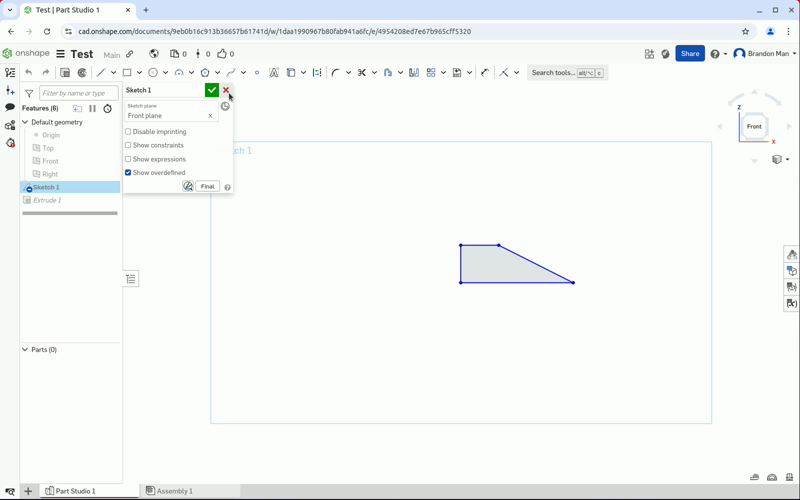
key(shift+s)
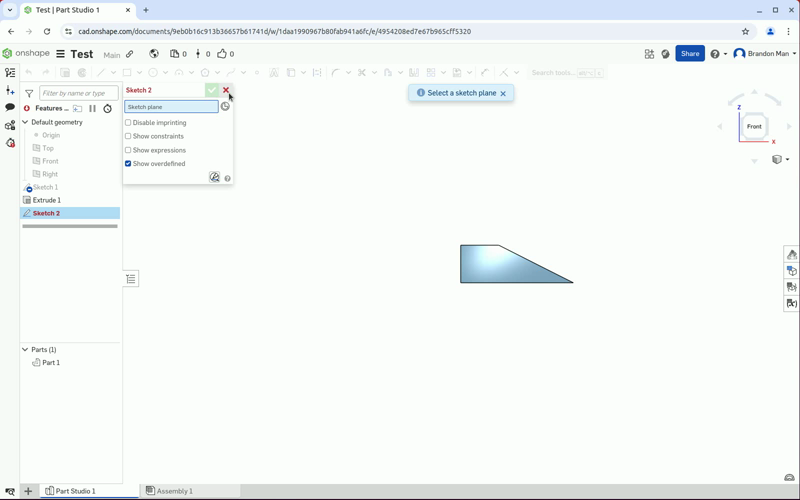
mouse_move(73, 163)
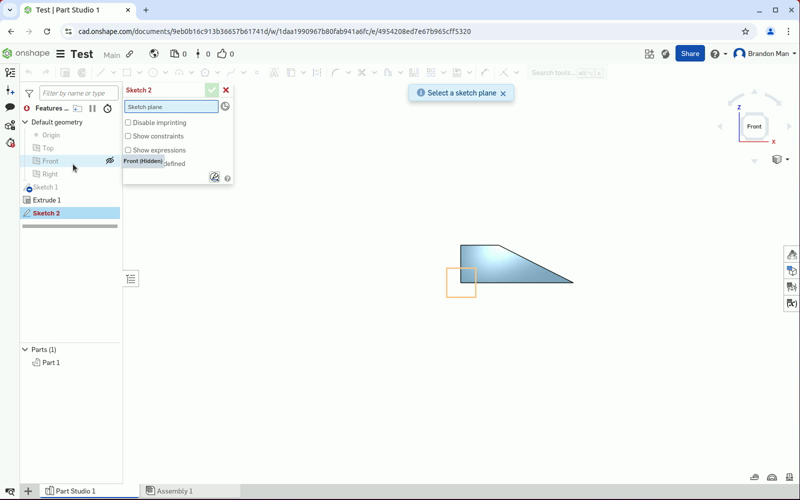
click(73, 163)
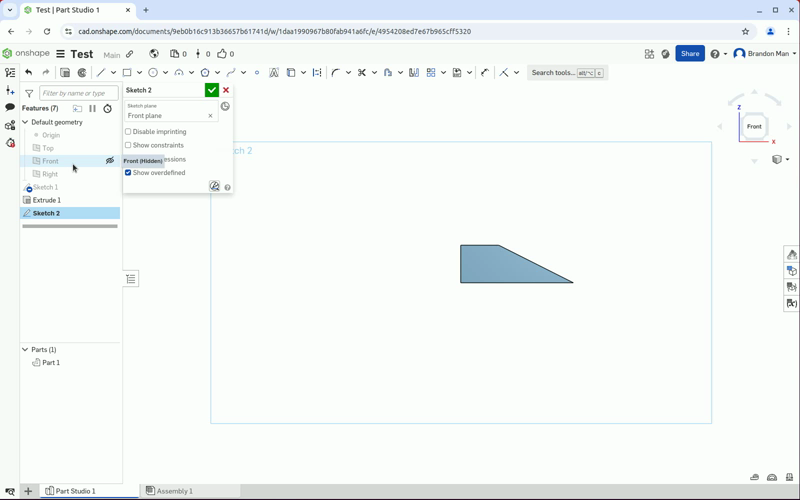
mouse_move(73, 352)
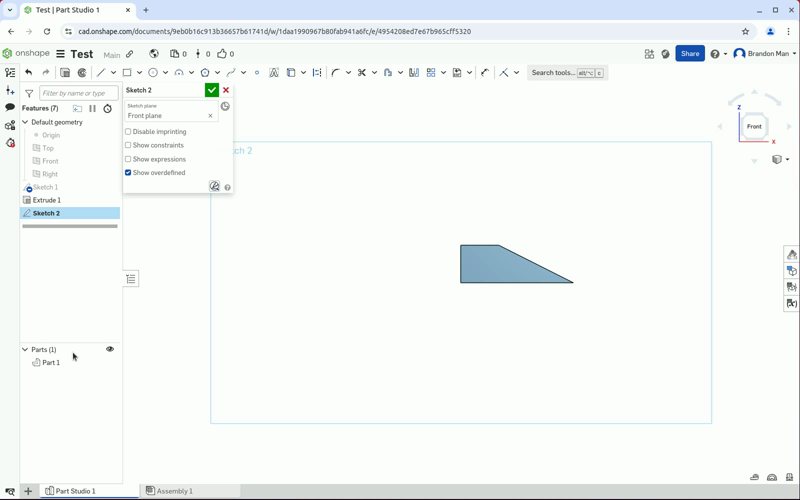
key(y)
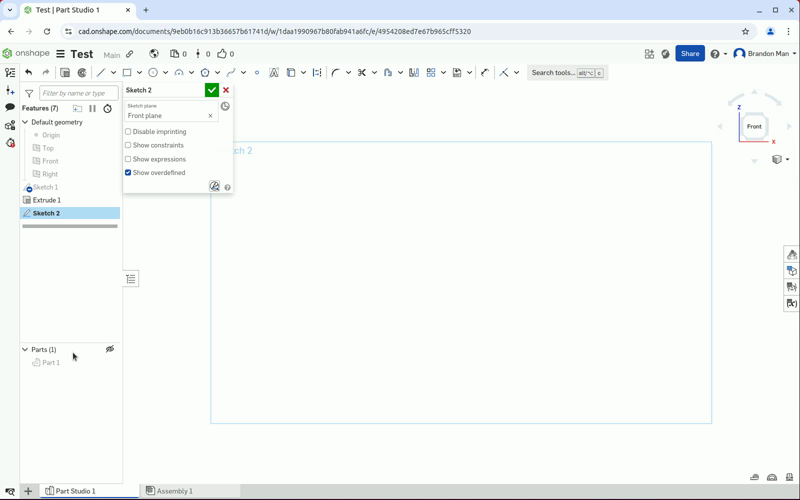
key(l)
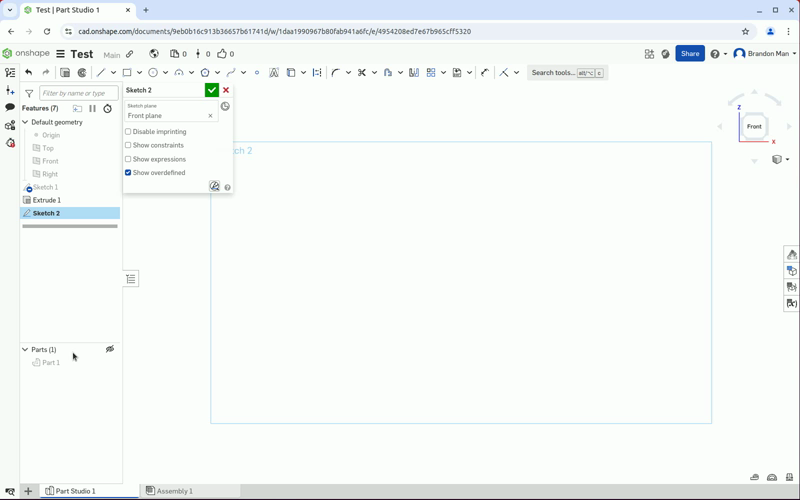
key_down(shift)
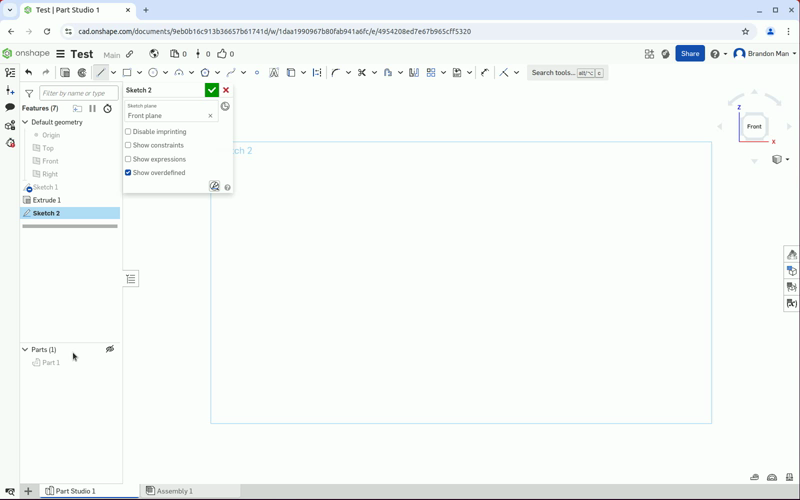
mouse_move(498, 245)
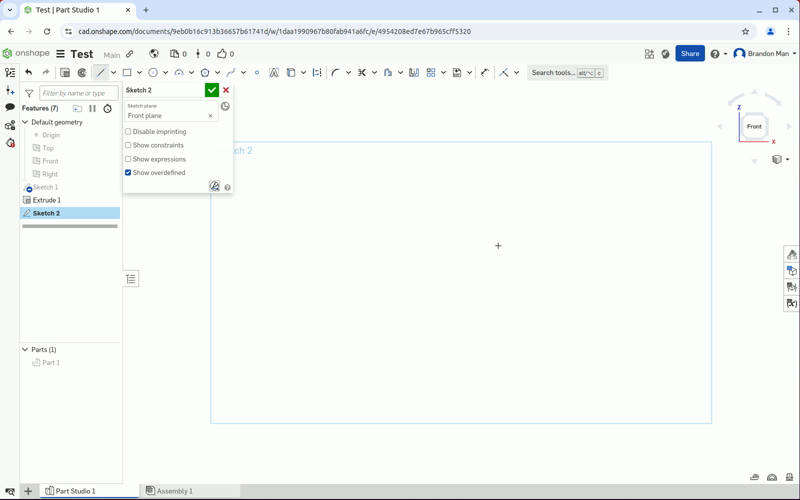
click(498, 245)
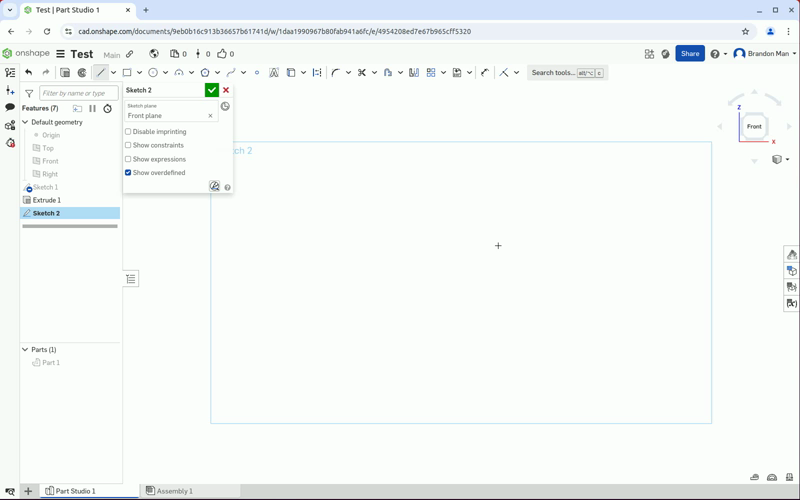
key_up(shift)
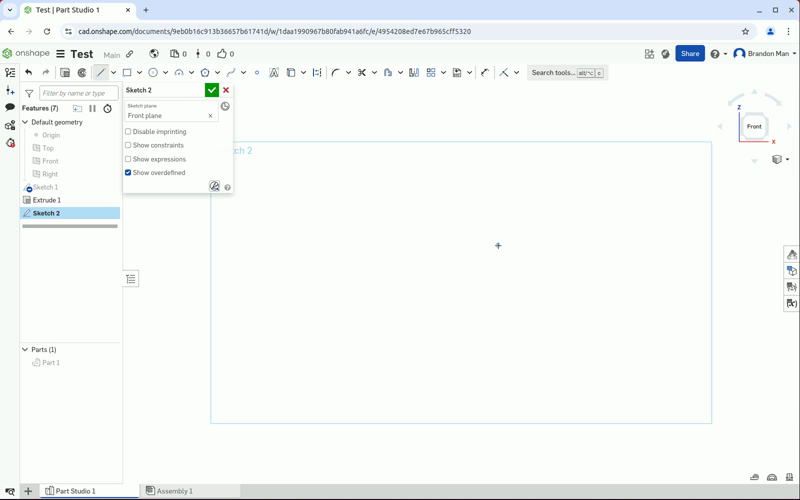
key_down(shift)
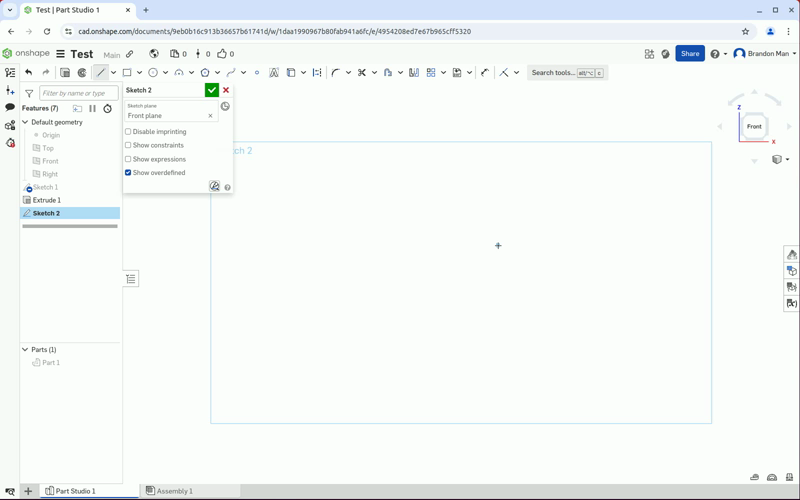
mouse_move(573, 283)
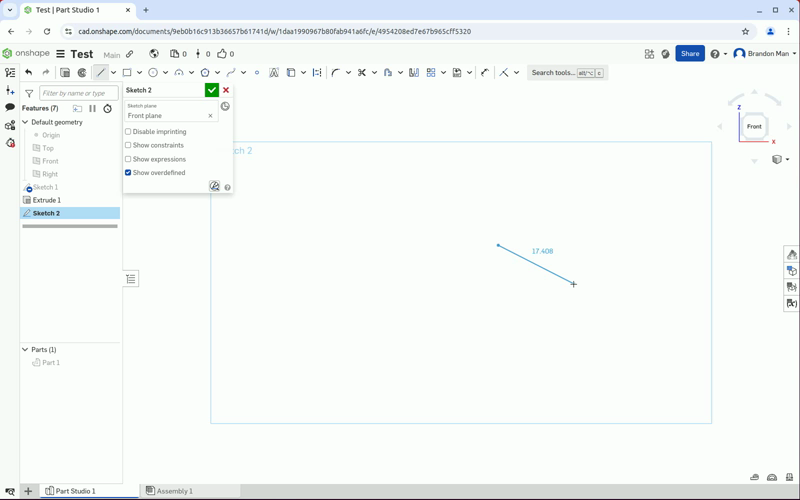
click(573, 283)
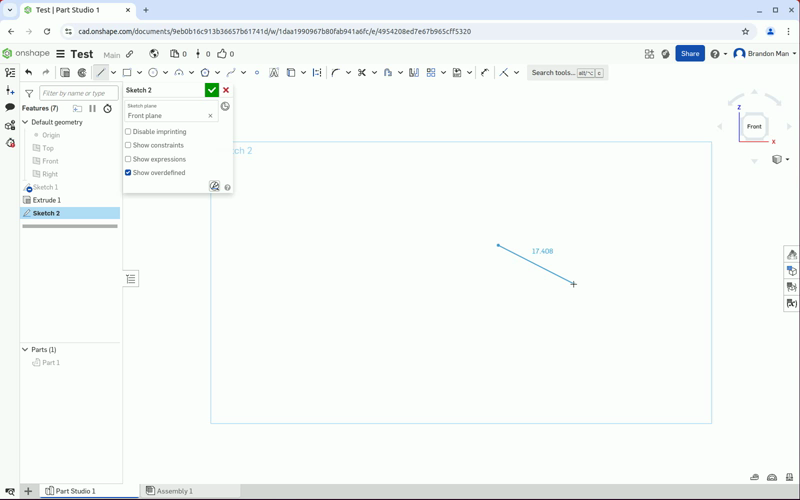
key_up(shift)
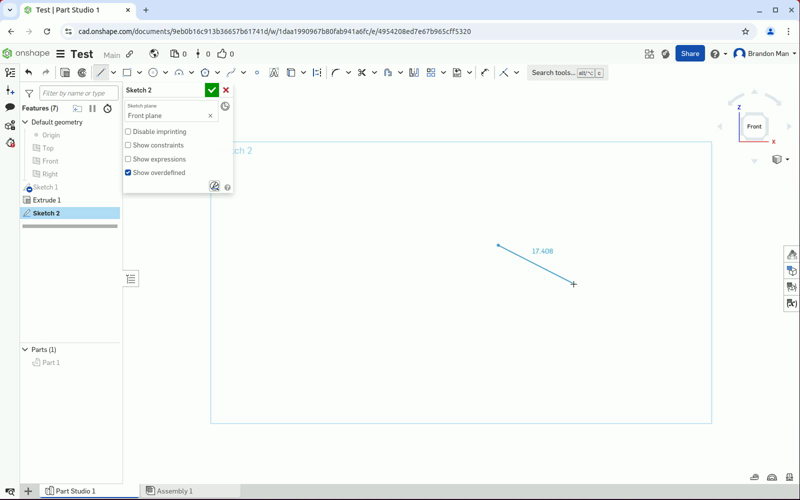
key_down(shift)
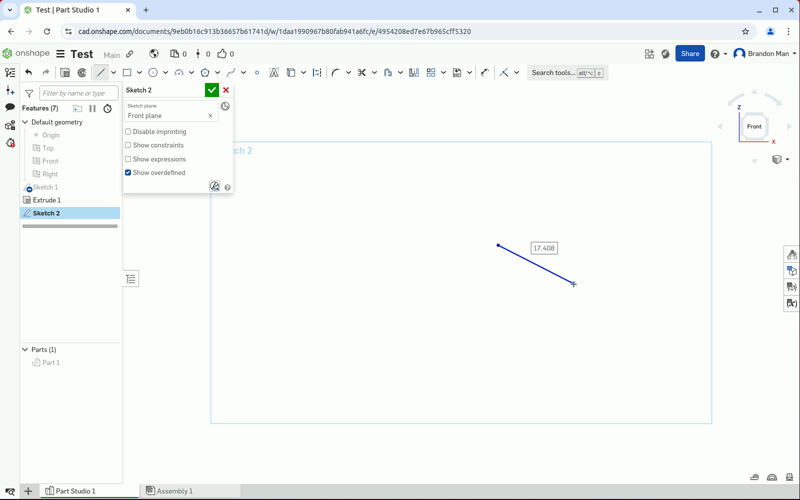
mouse_move(498, 207)
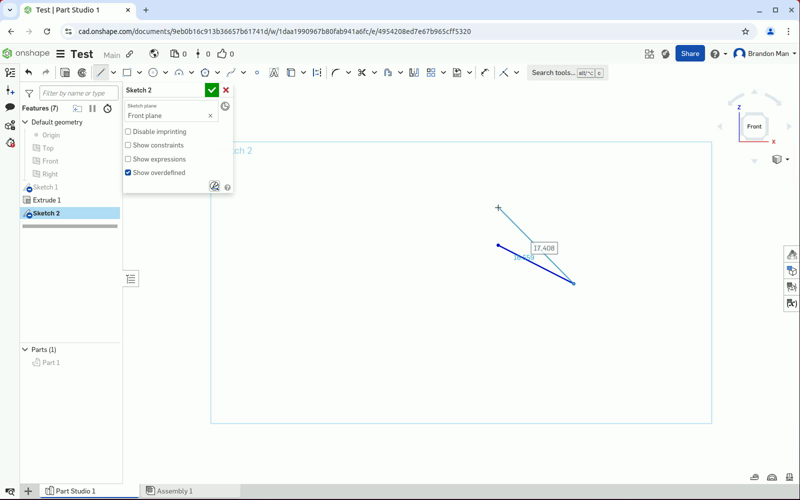
click(498, 207)
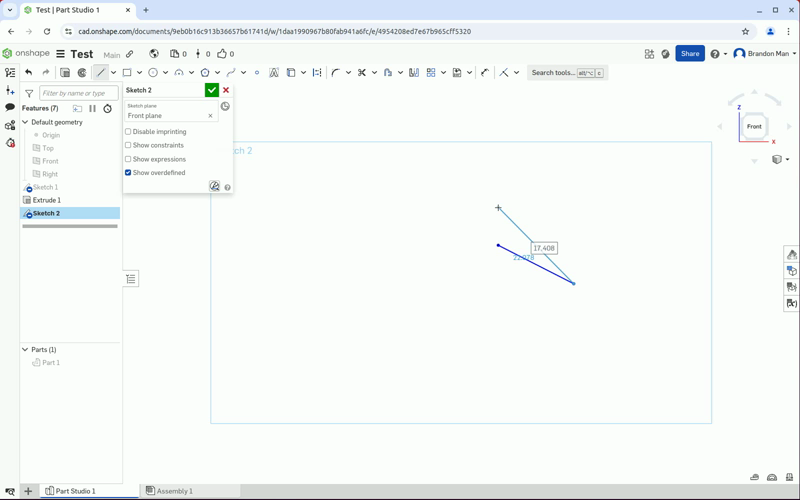
key_up(shift)
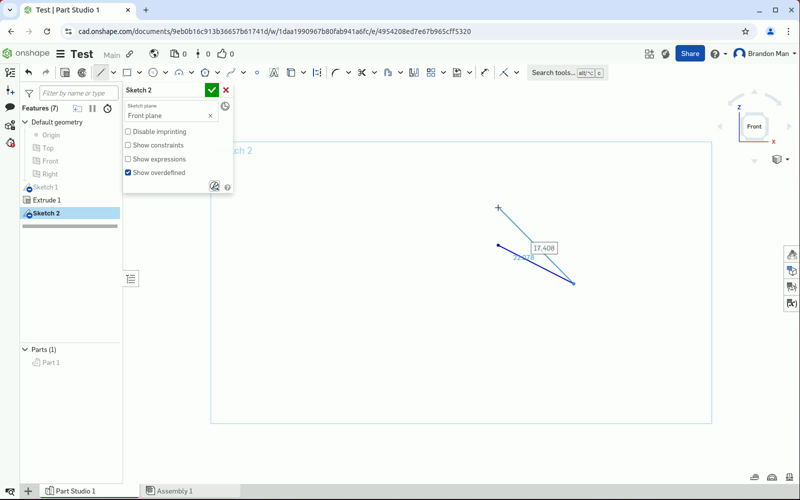
mouse_move(528, 207)
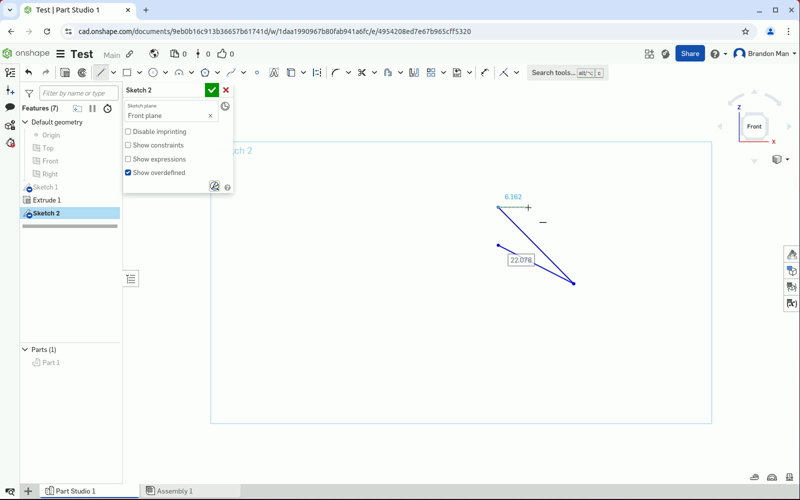
key_down(shift)
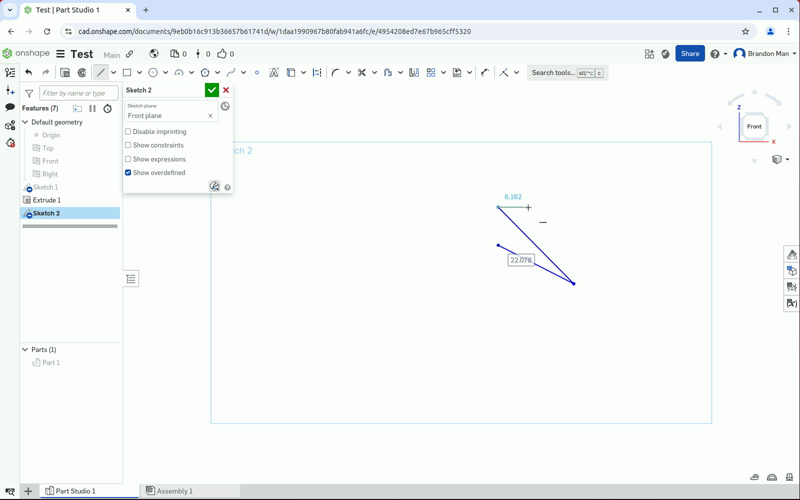
mouse_move(498, 245)
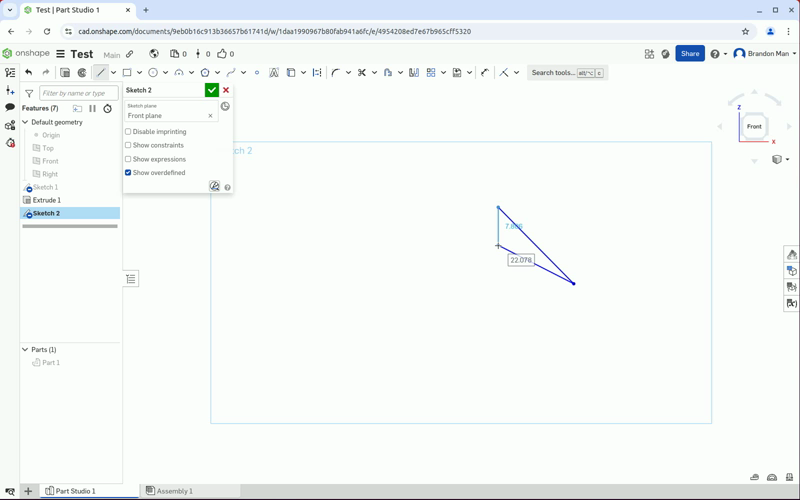
key_up(shift)
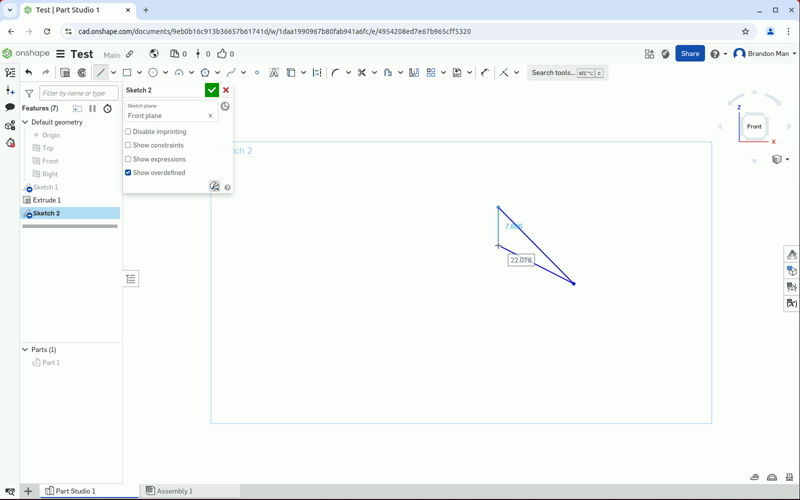
click(498, 245)
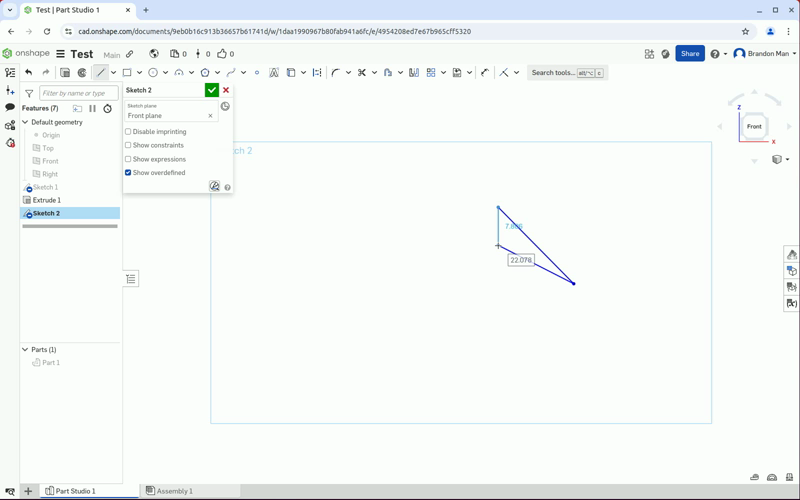
key(esc)
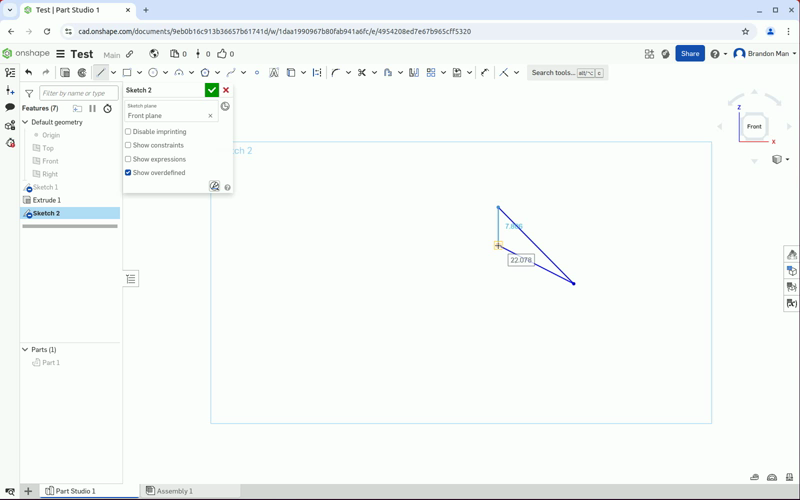
mouse_move(531, 249)
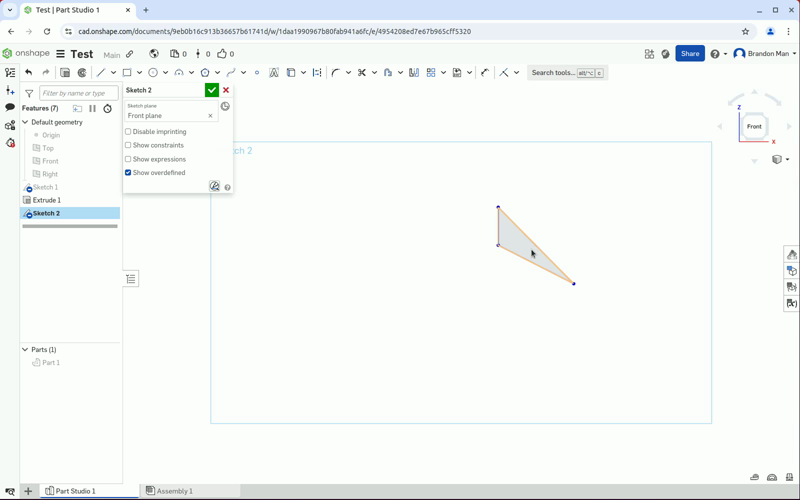
scroll(6)
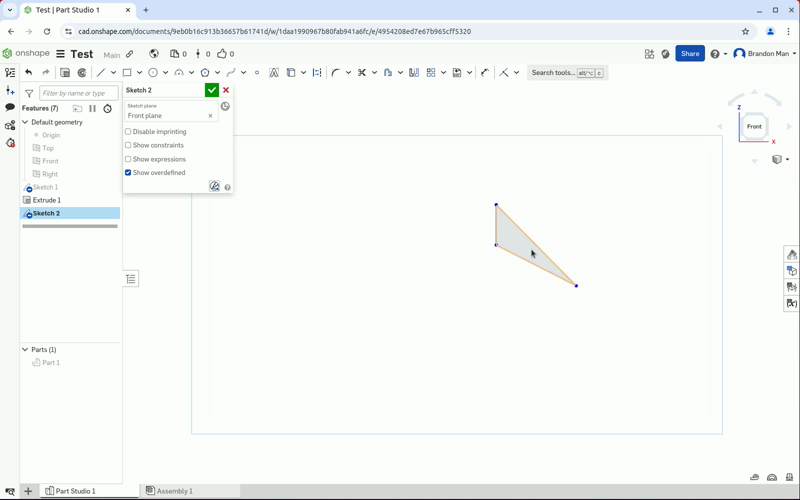
scroll(6)
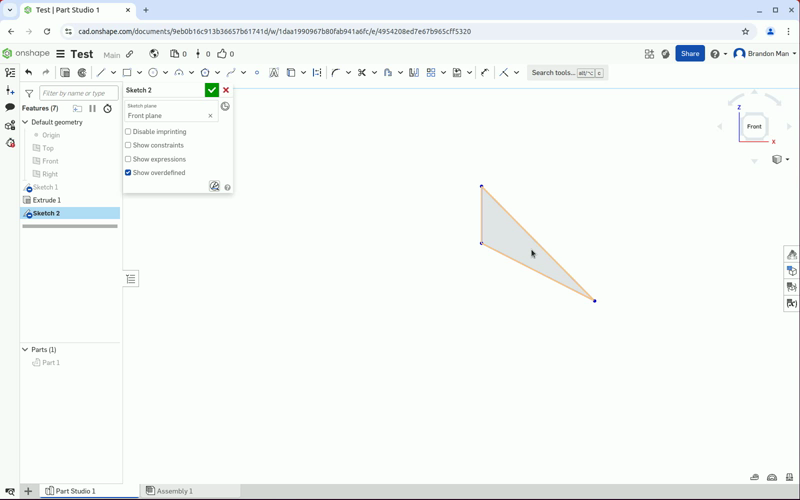
scroll(6)
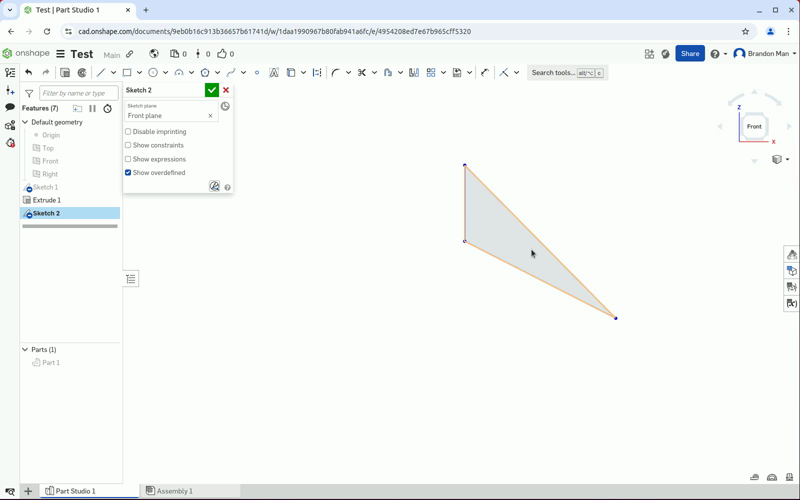
scroll(6)
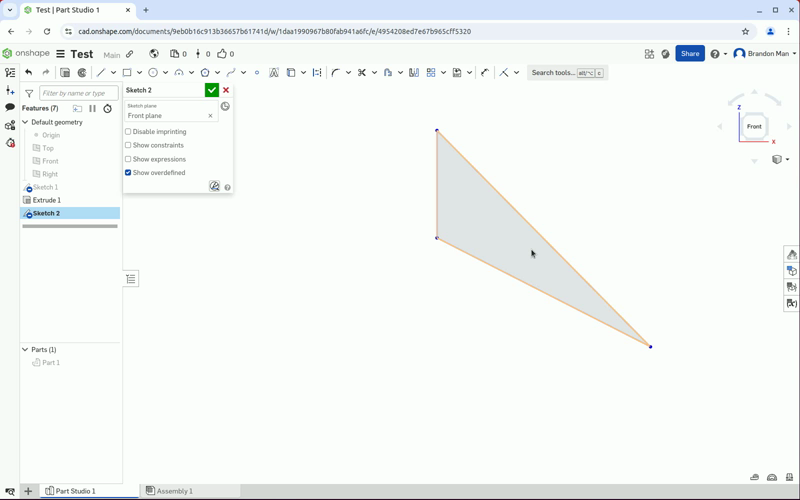
scroll(6)
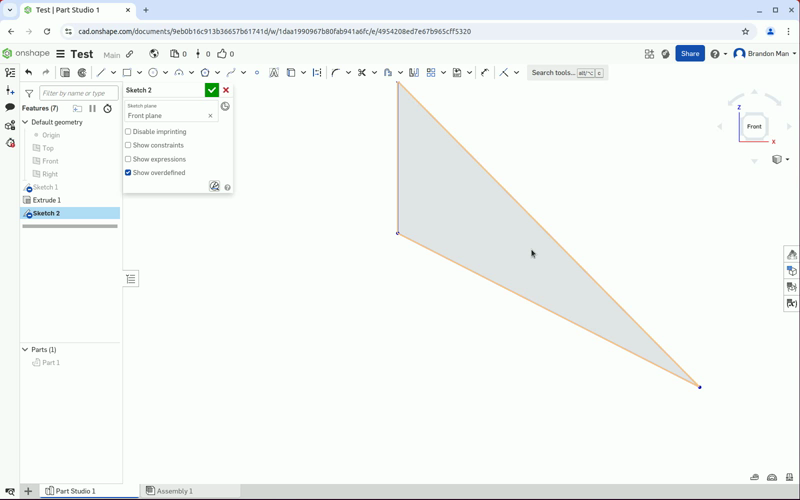
scroll(6)
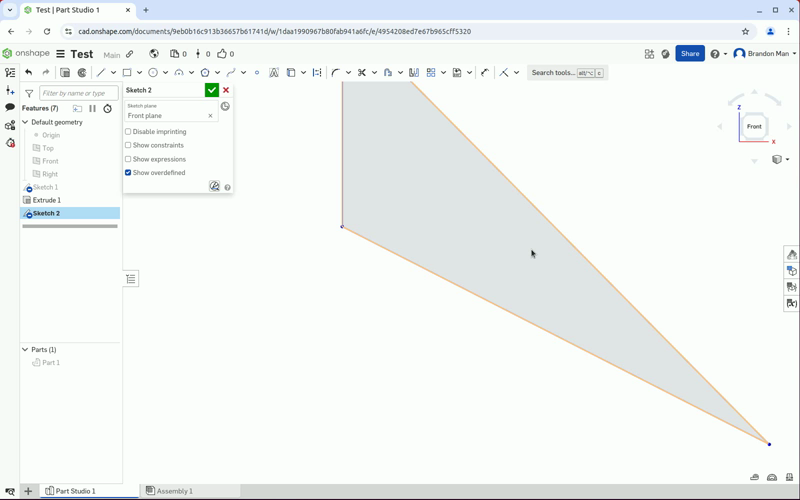
scroll(6)
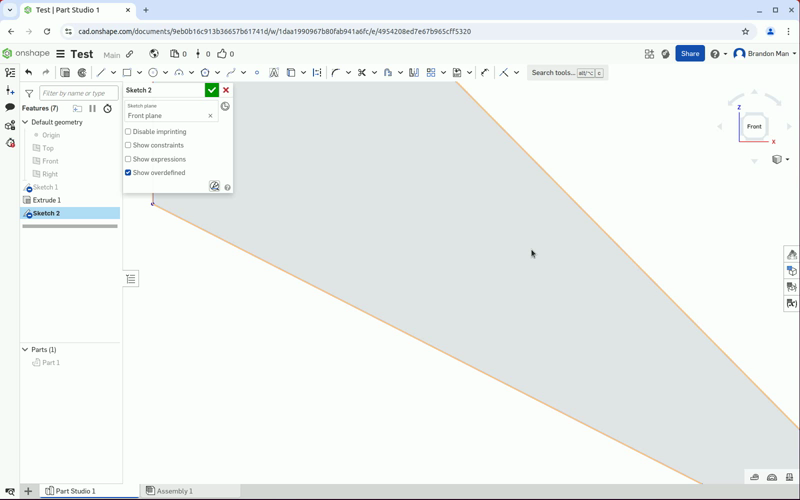
click(531, 249)
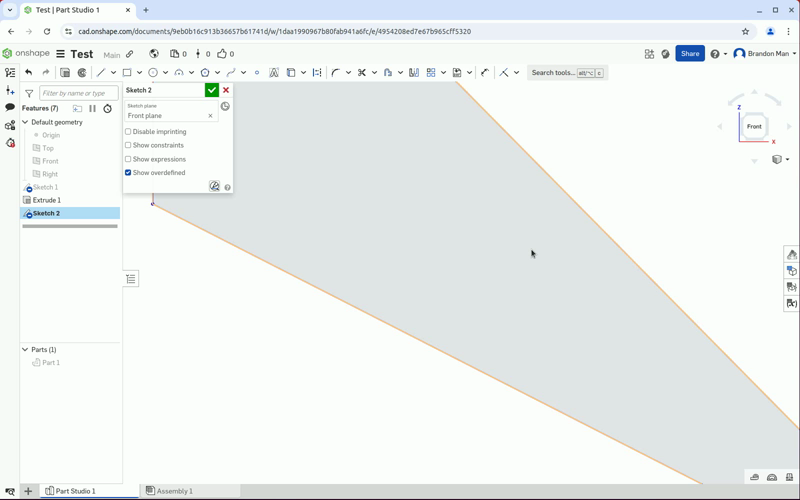
scroll(-6)
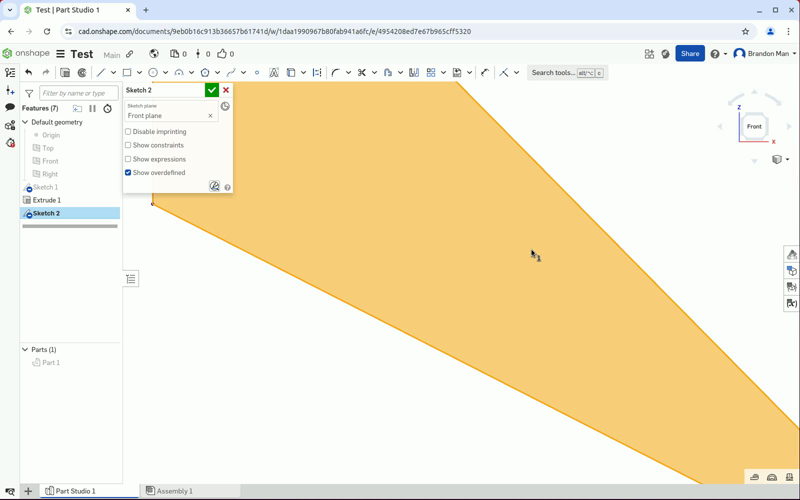
scroll(-6)
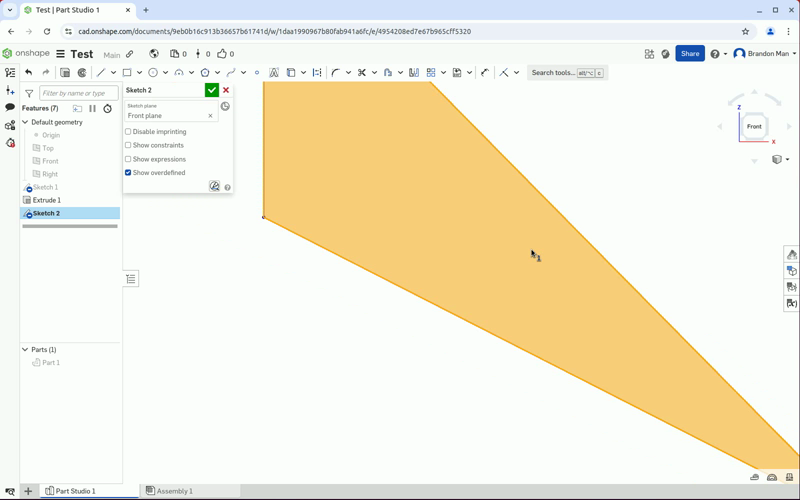
scroll(-6)
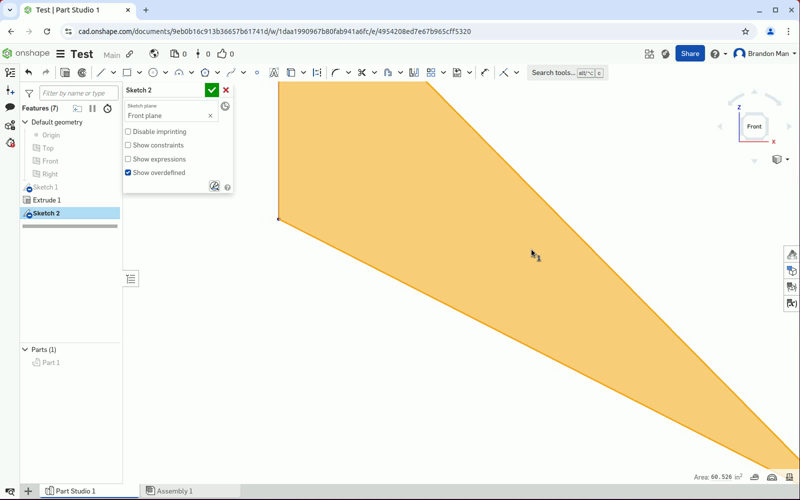
scroll(-6)
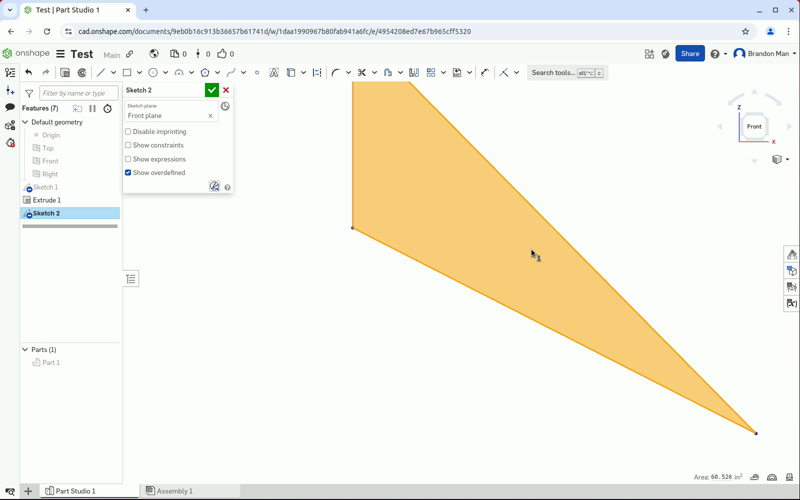
scroll(-6)
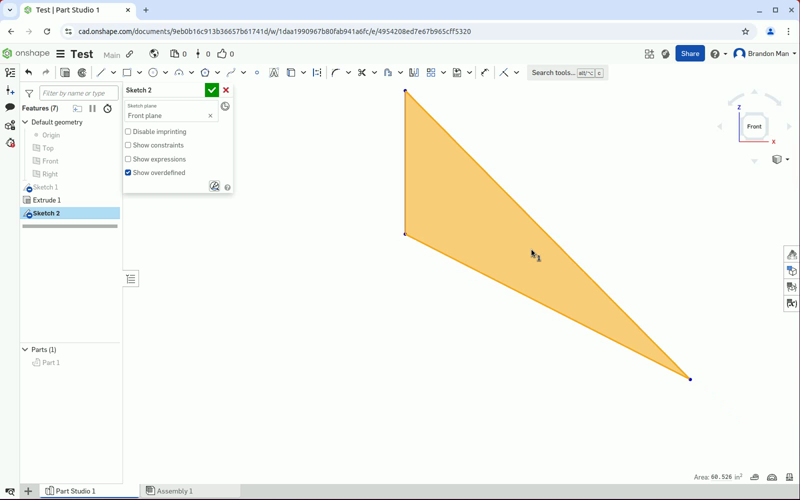
scroll(-6)
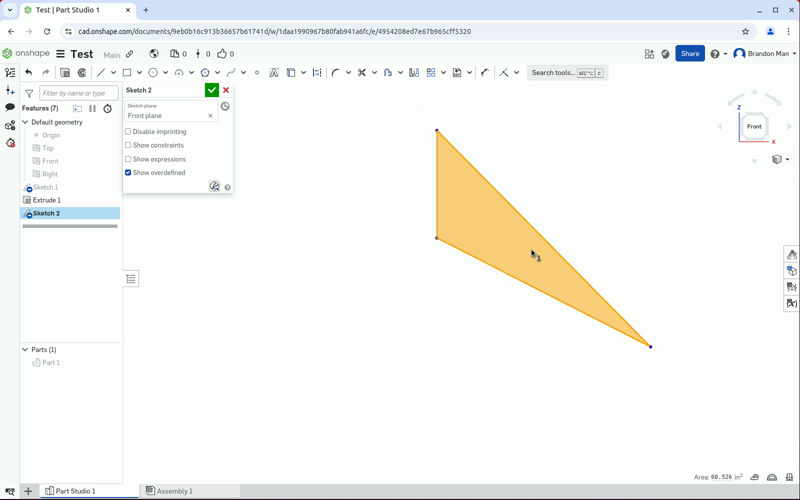
scroll(-6)
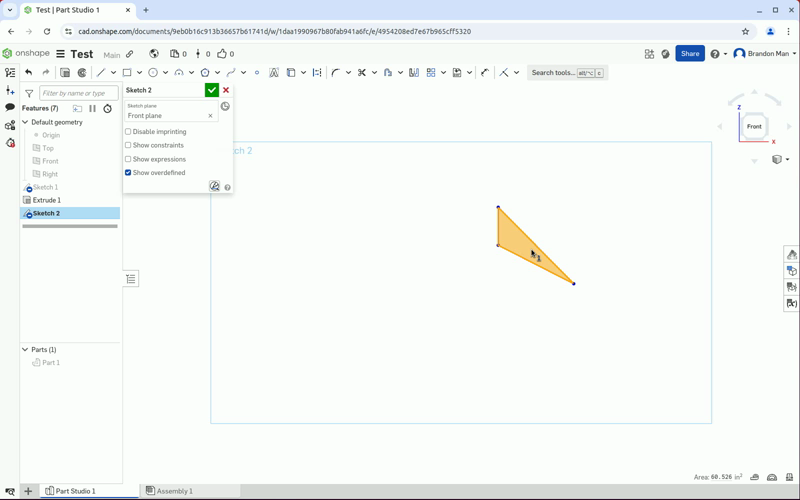
mouse_move(73, 352)
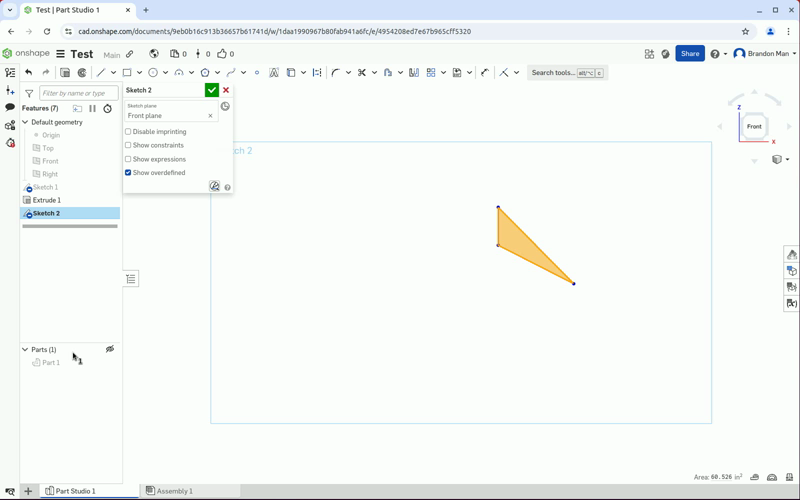
key(shift+y)
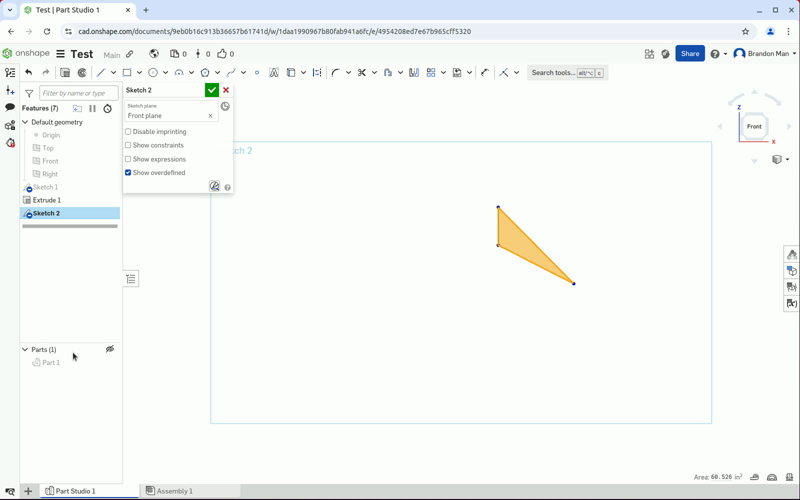
key(shift+e)
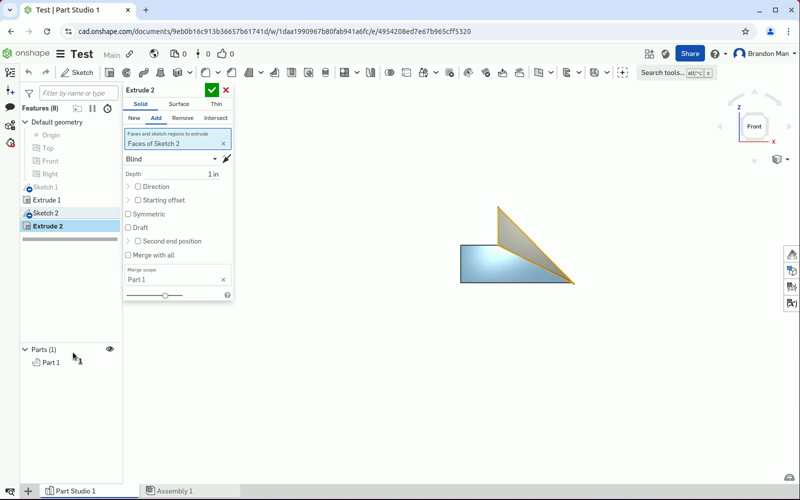
mouse_move(143, 106)
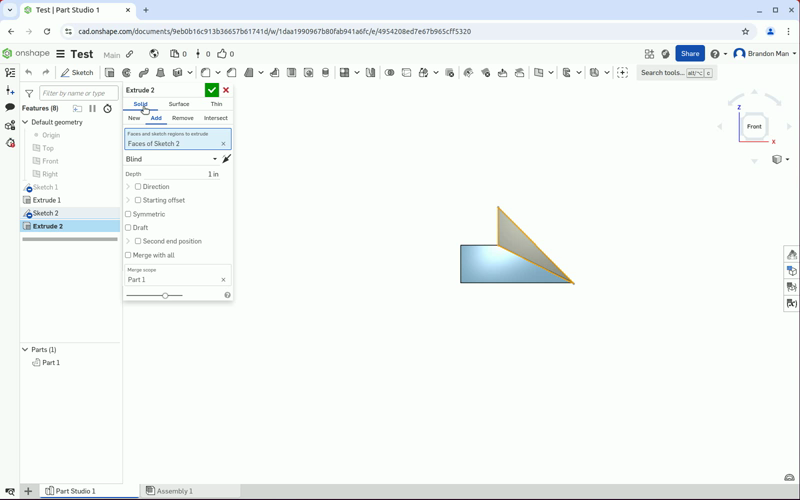
click(143, 106)
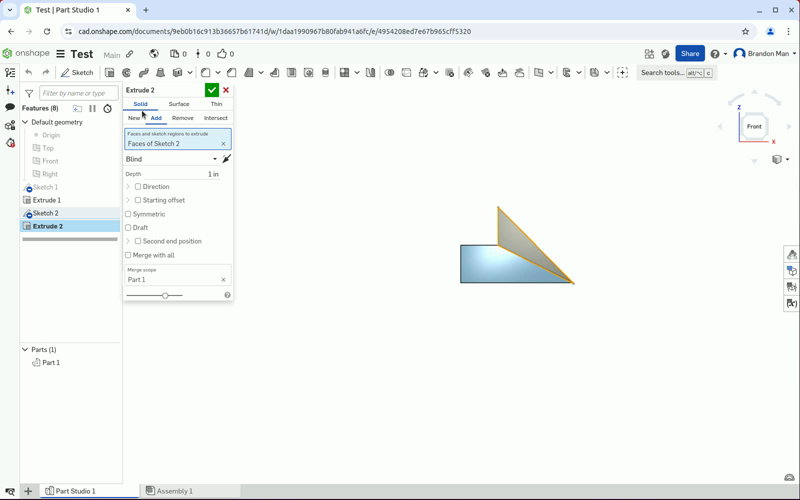
mouse_move(137, 120)
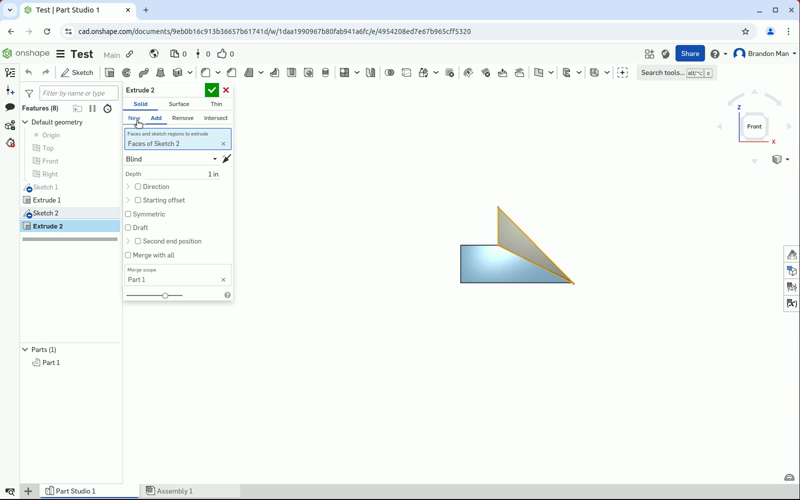
click(137, 120)
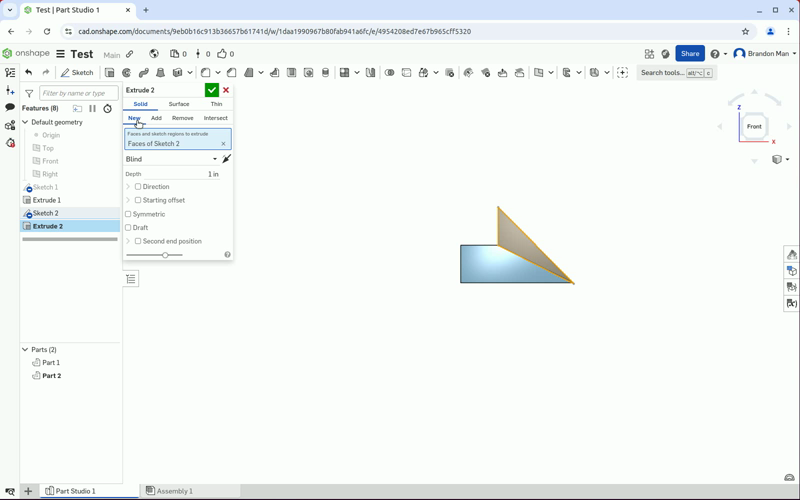
key(tab, 4)
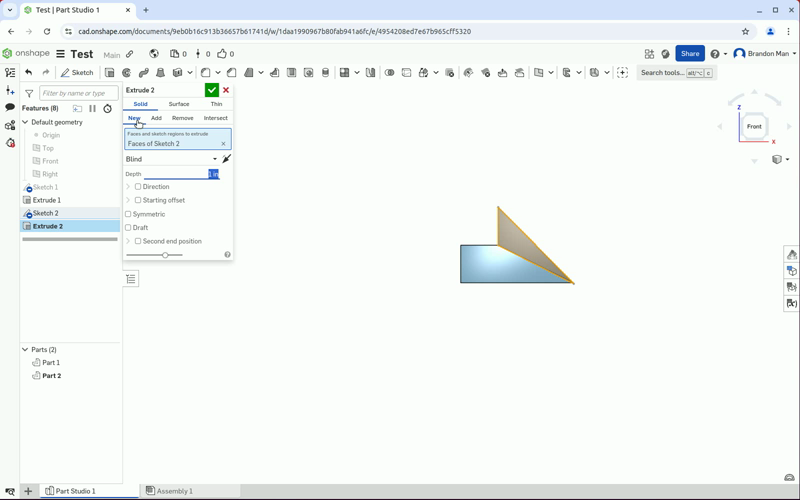
text(15.405)
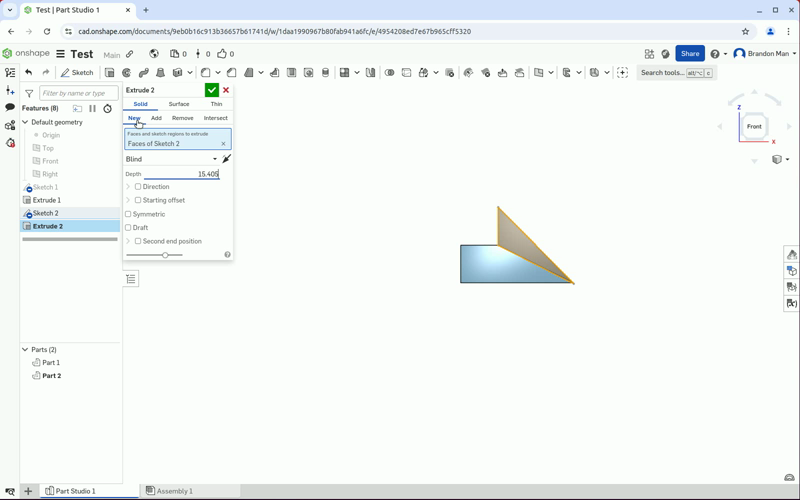
key(enter)
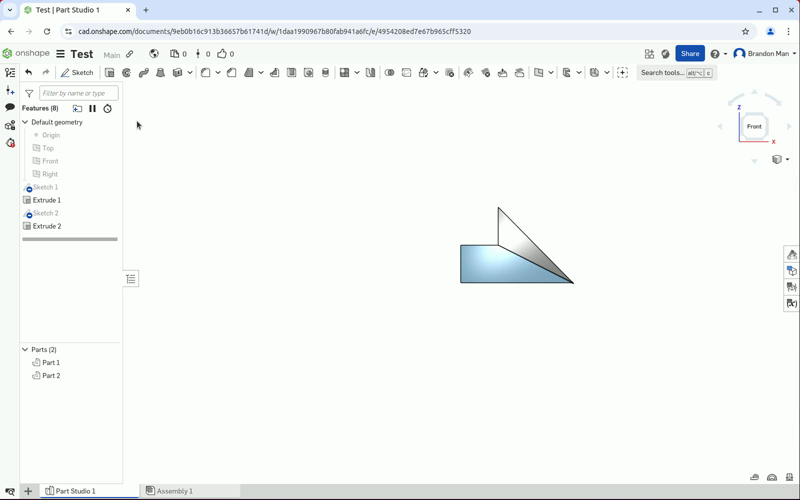
key(shift+h)
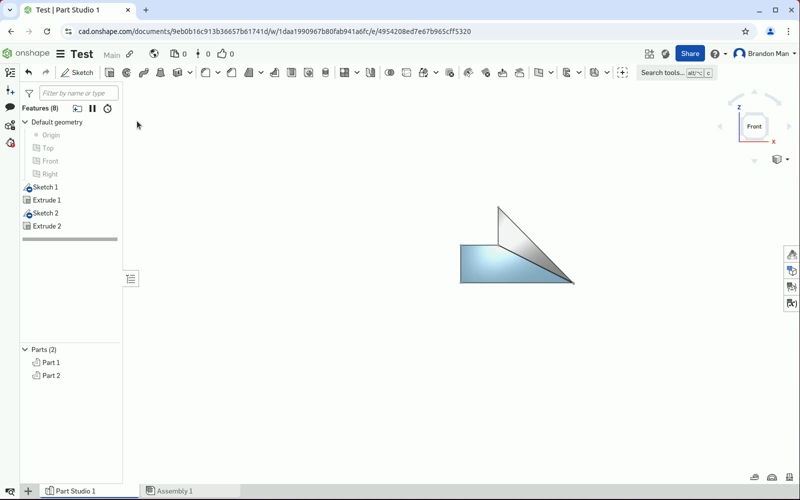
key(shift+h)
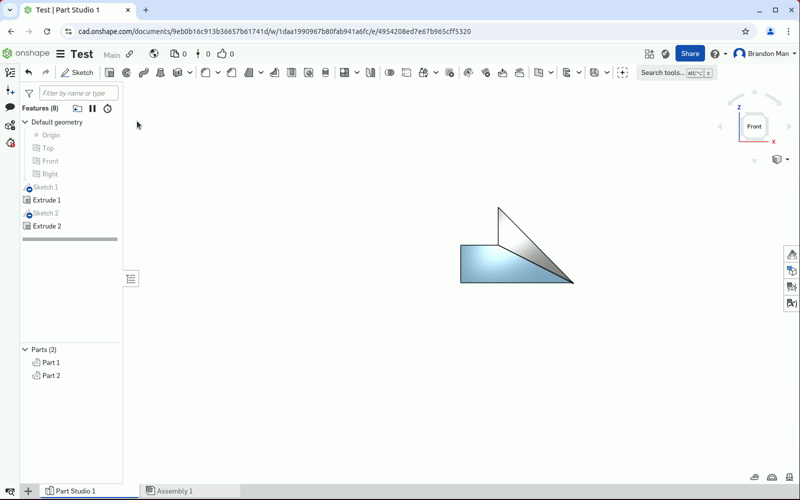
mouse_move(73, 189)
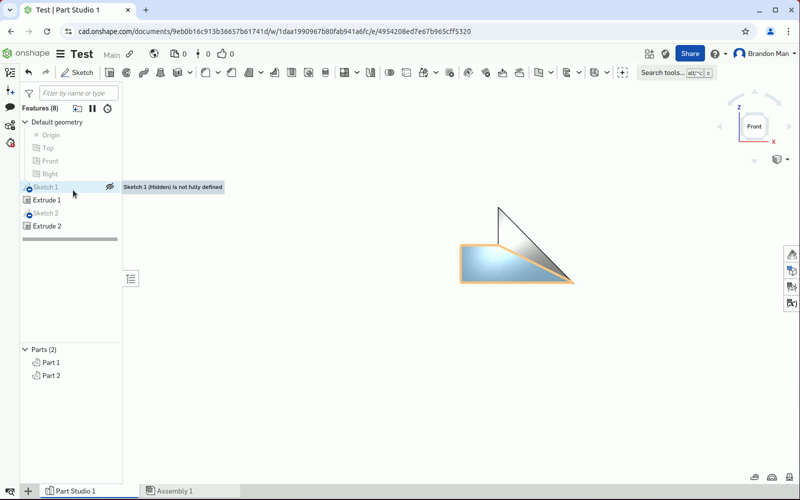
click(73, 189)
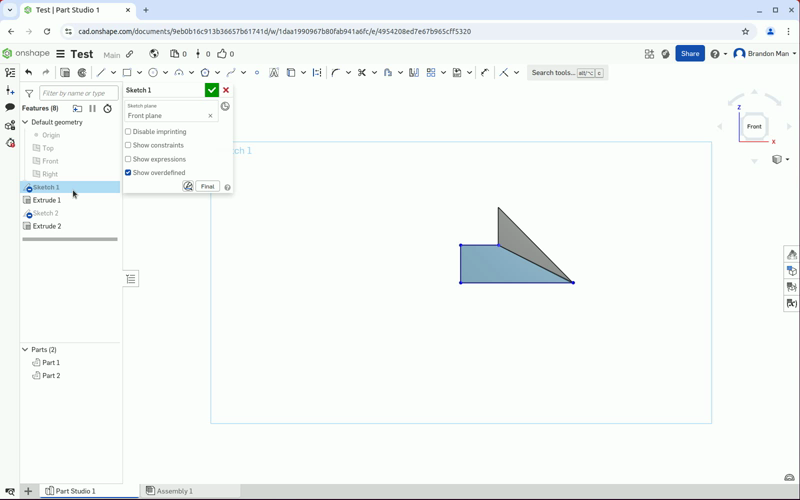
mouse_move(229, 92)
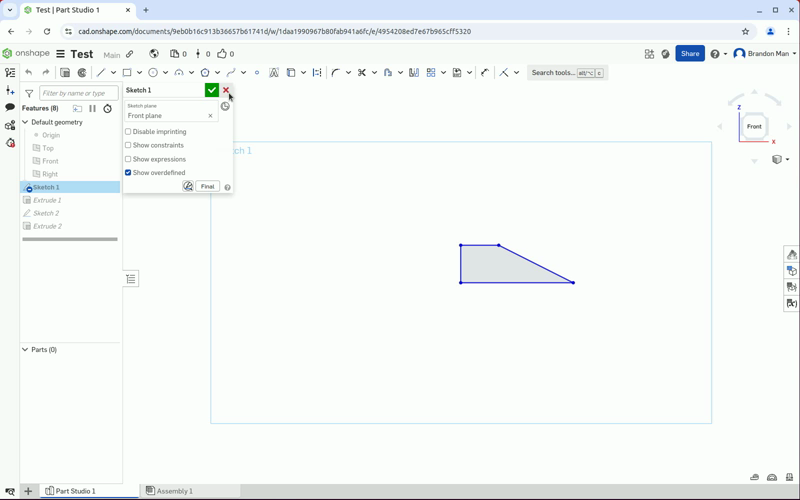
click(229, 92)
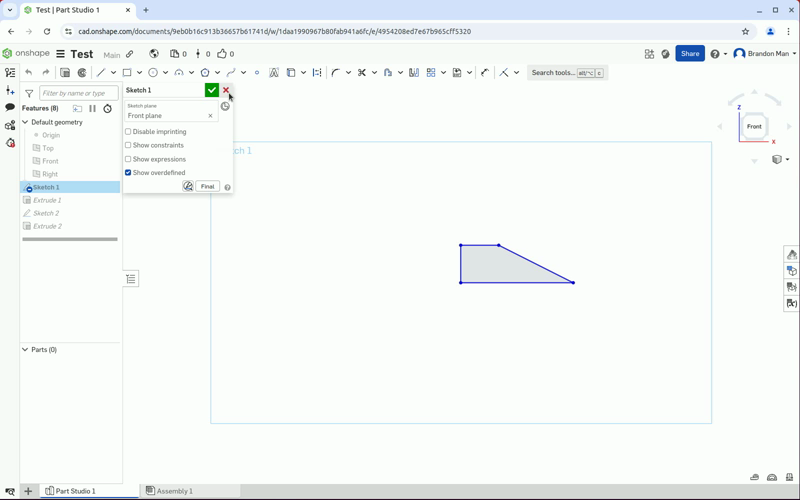
key(shift+s)
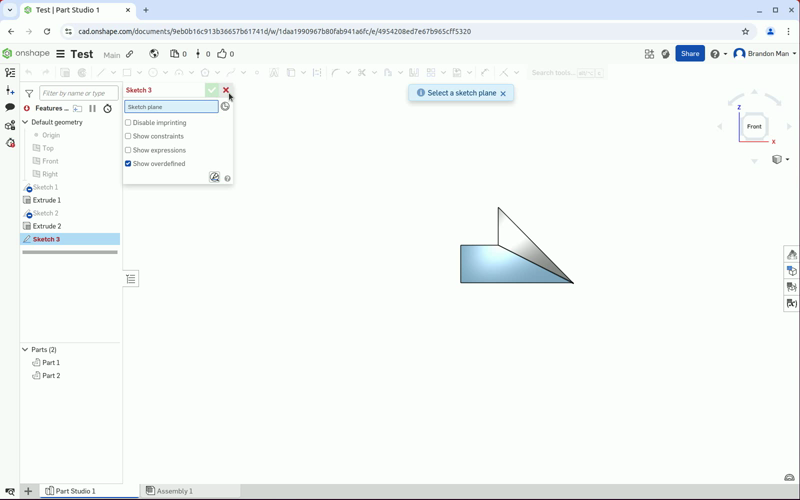
mouse_move(73, 163)
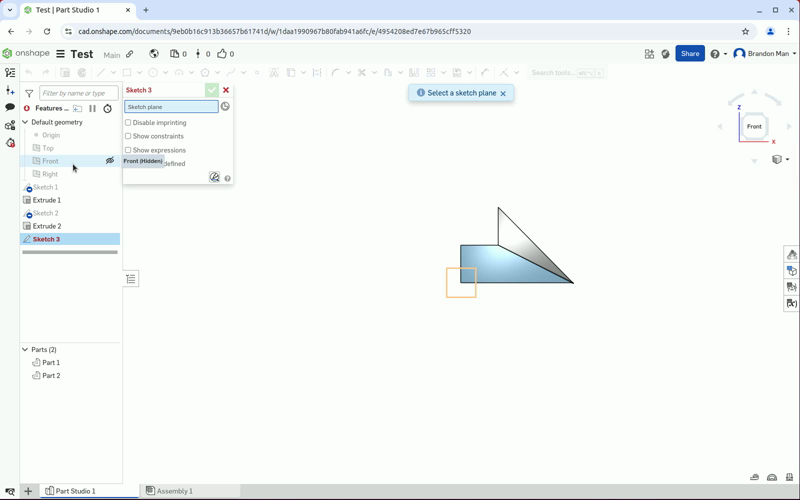
click(73, 163)
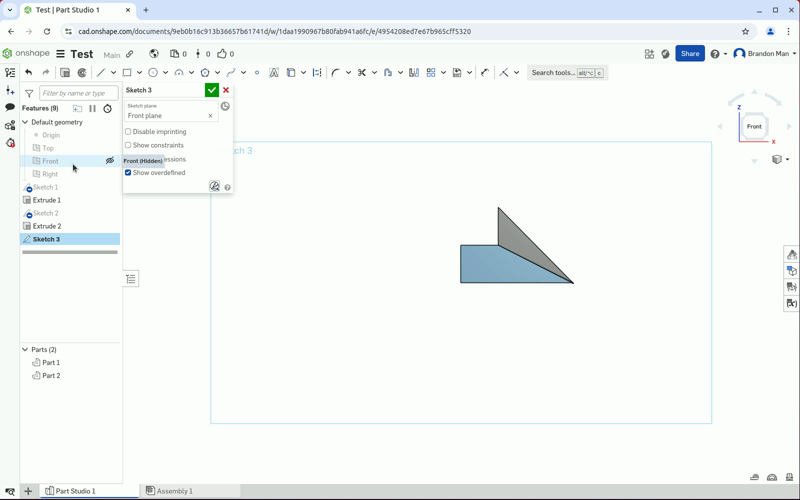
mouse_move(73, 352)
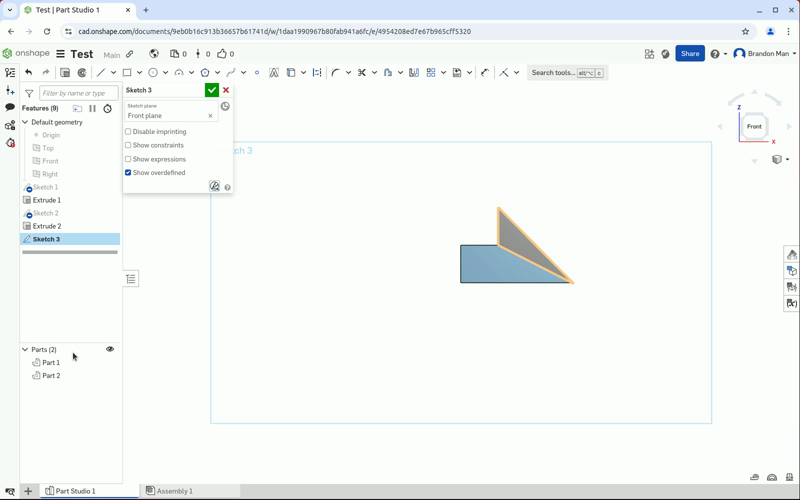
key(y)
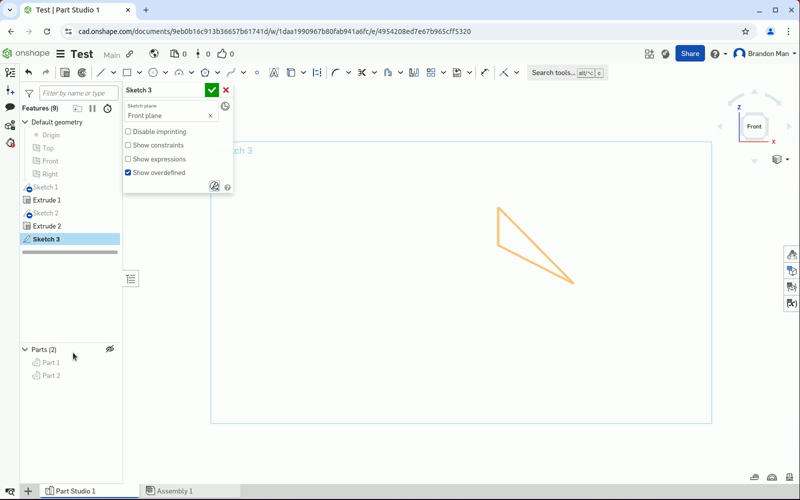
key(l)
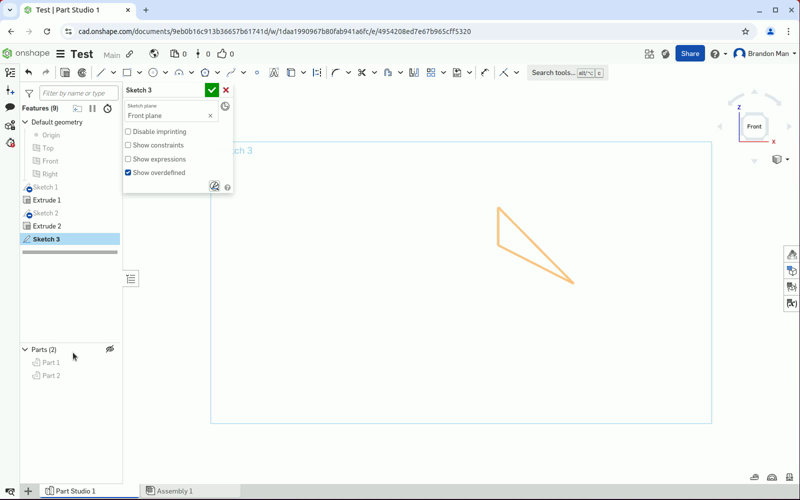
key_down(shift)
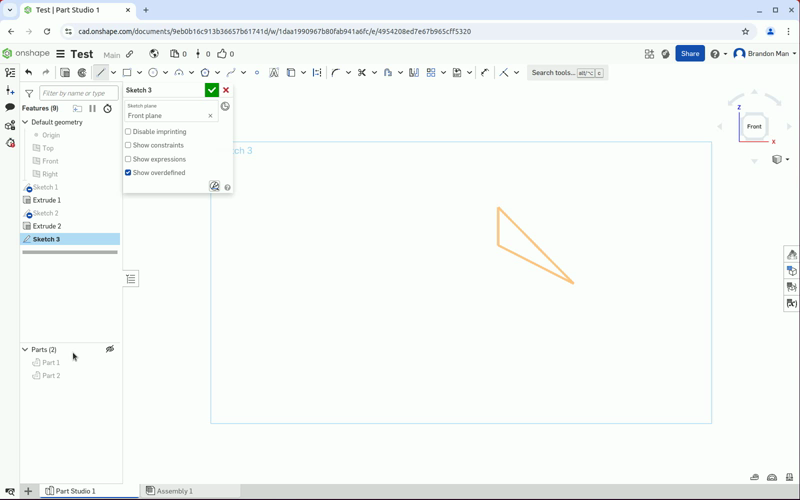
mouse_move(460, 282)
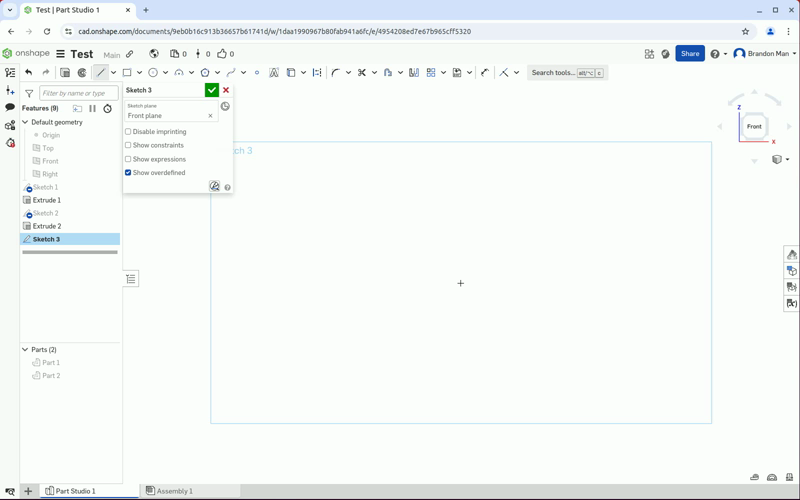
click(460, 282)
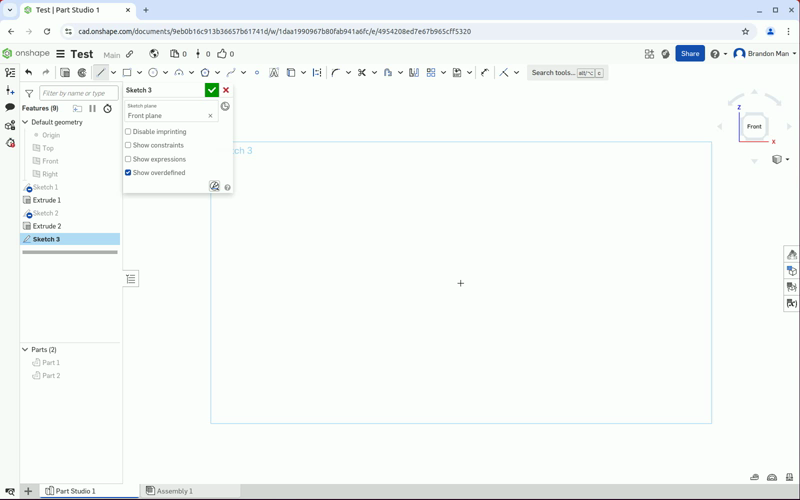
key_up(shift)
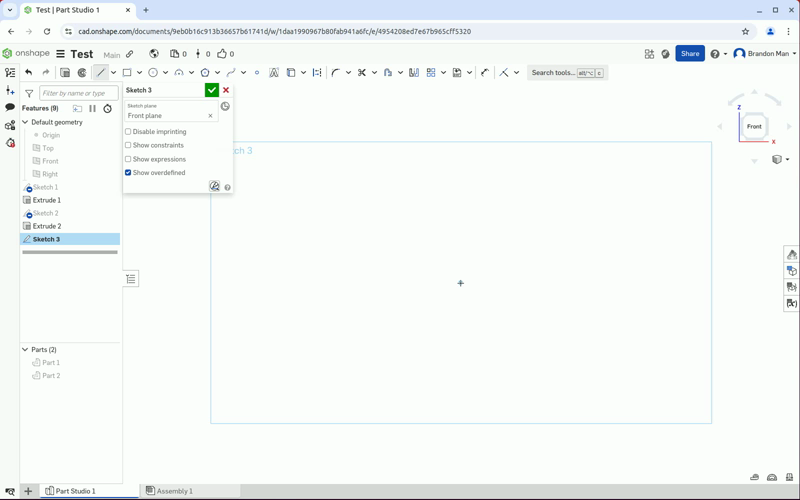
key_down(shift)
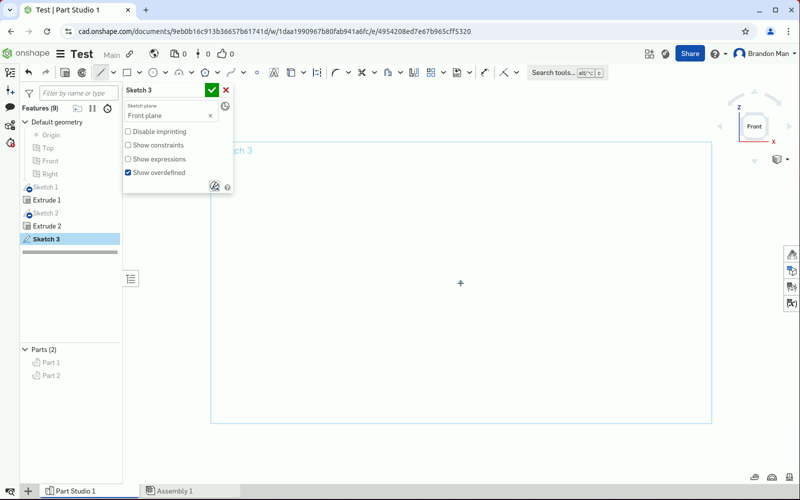
mouse_move(573, 282)
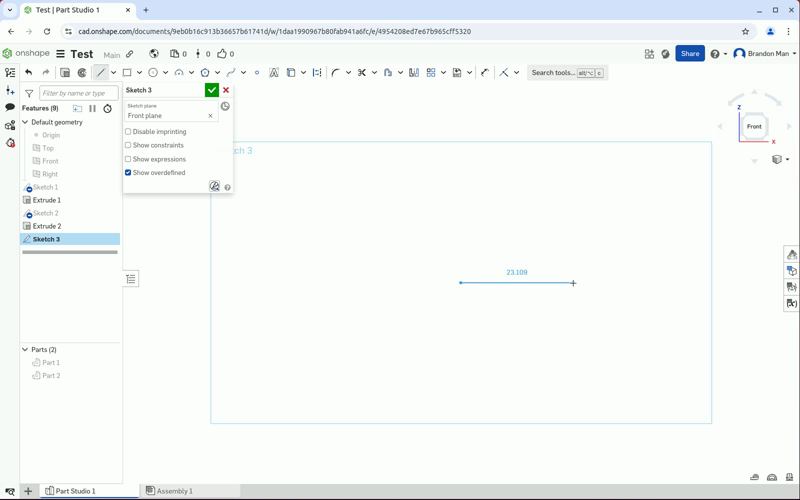
click(573, 282)
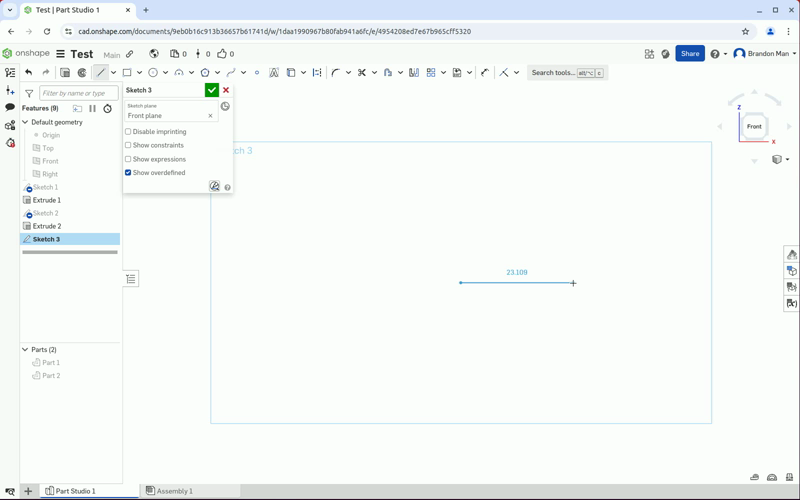
key_up(shift)
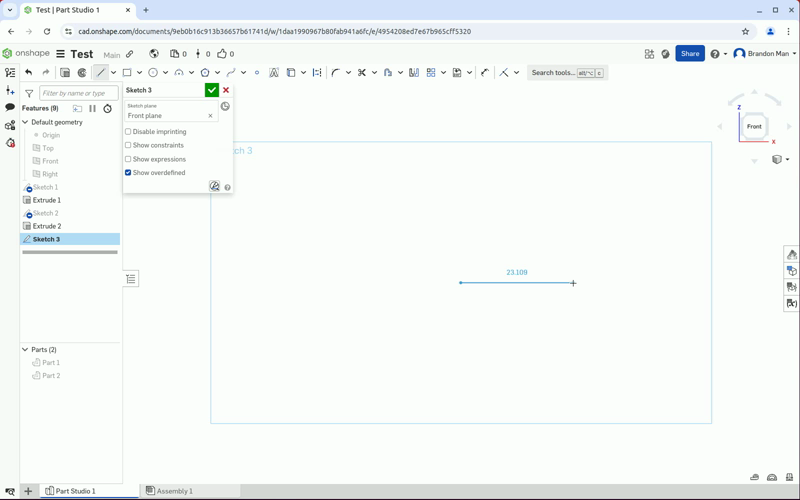
key_down(shift)
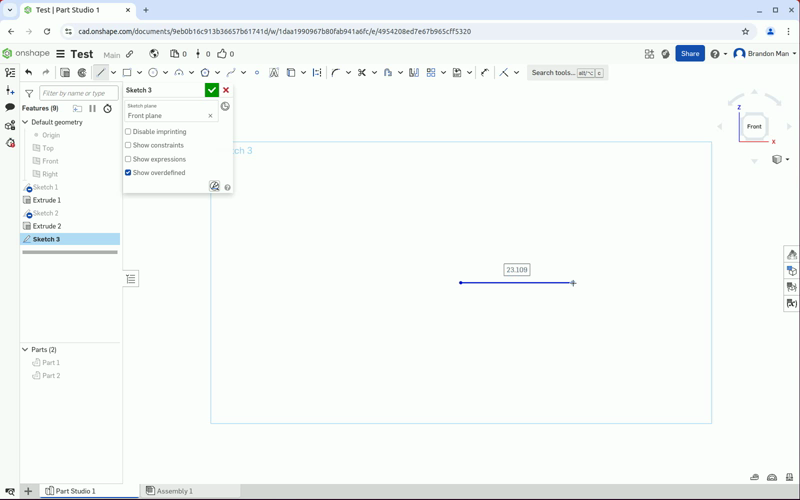
mouse_move(498, 245)
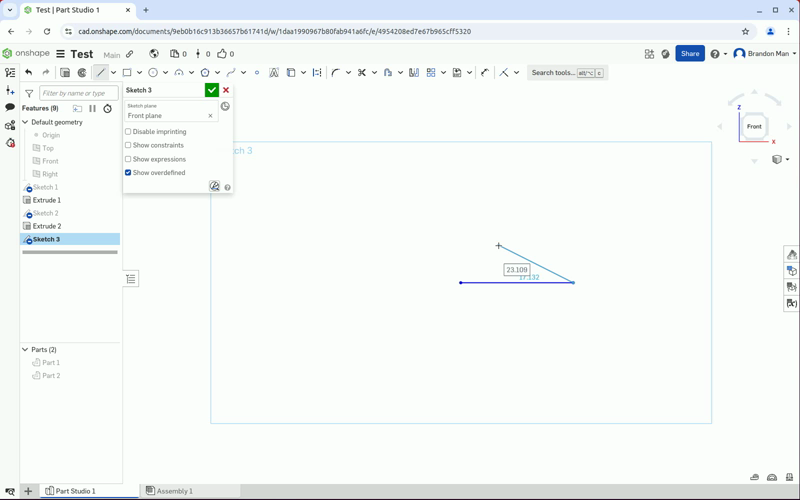
click(498, 245)
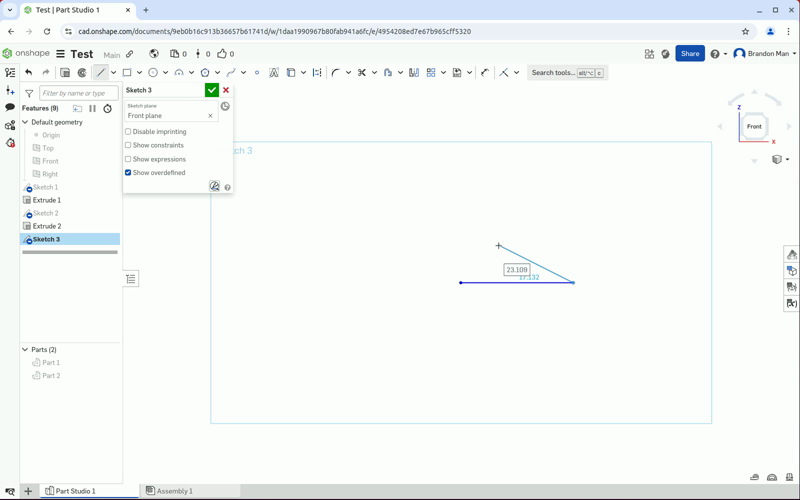
key_up(shift)
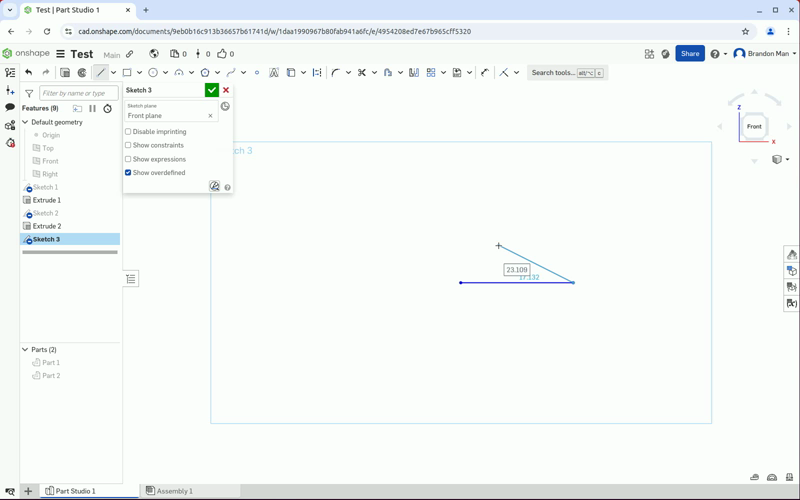
key_down(shift)
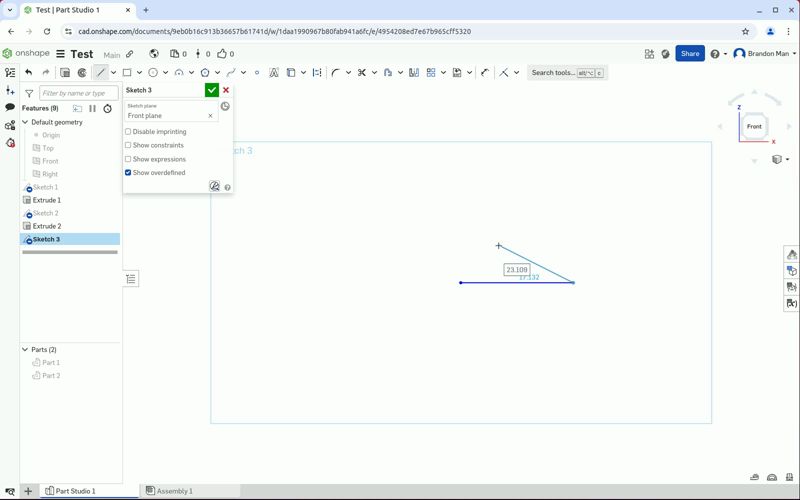
mouse_move(528, 245)
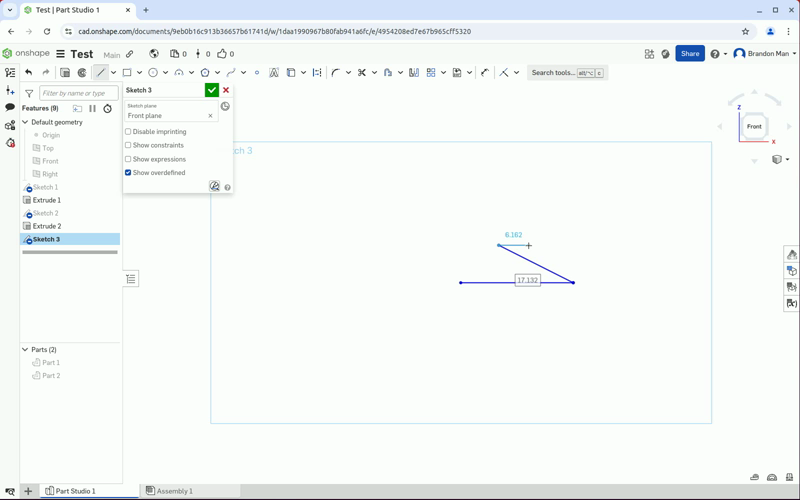
mouse_move(460, 245)
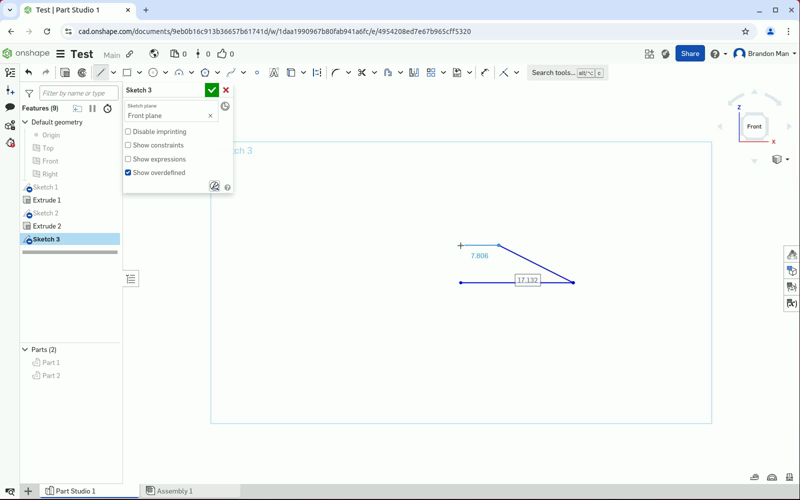
click(460, 245)
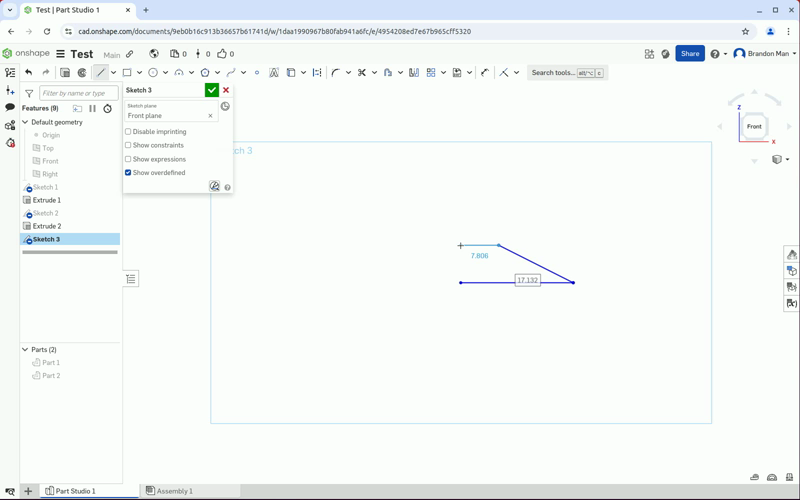
key_up(shift)
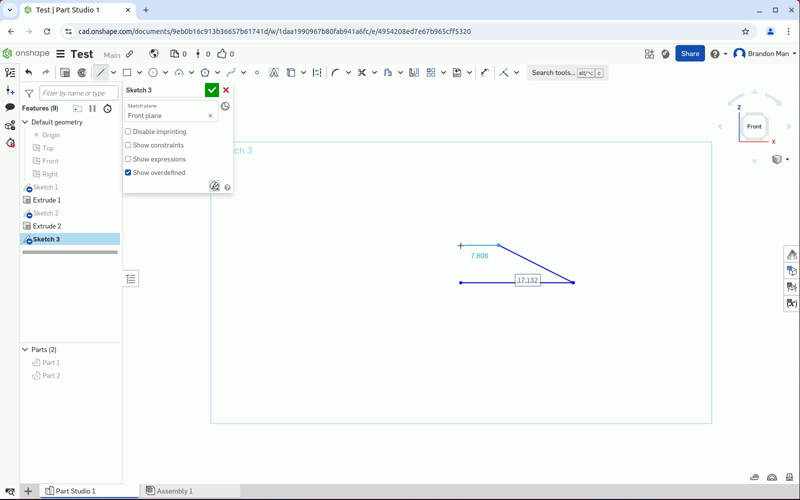
mouse_move(490, 245)
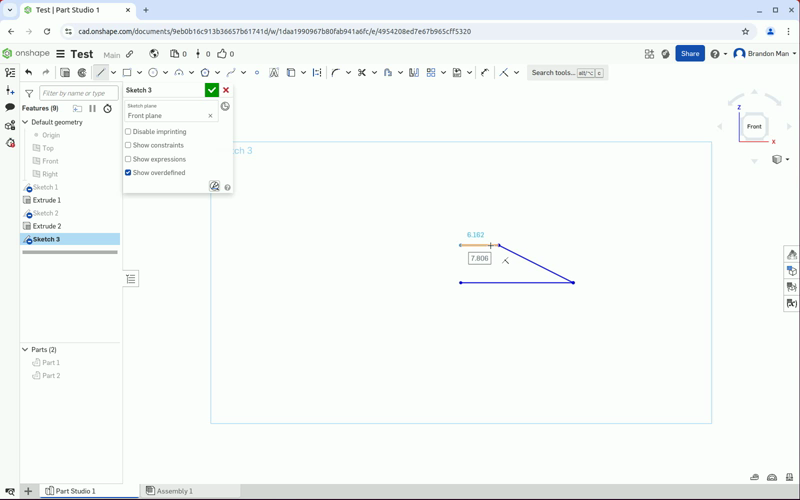
key_down(shift)
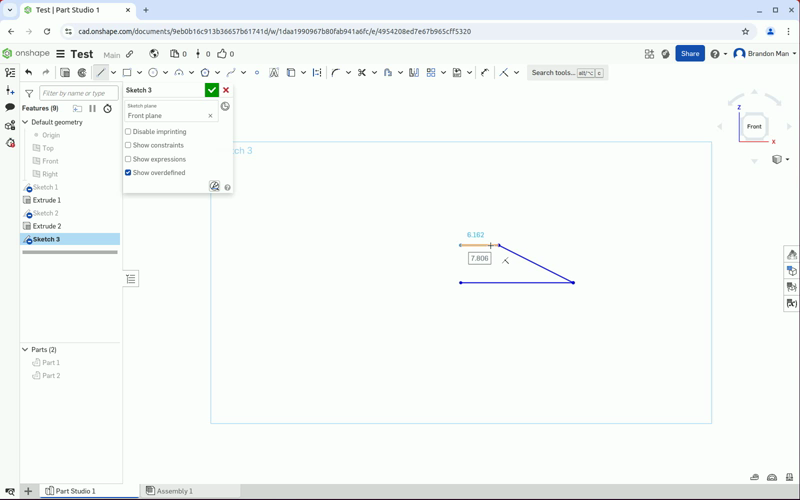
mouse_move(460, 282)
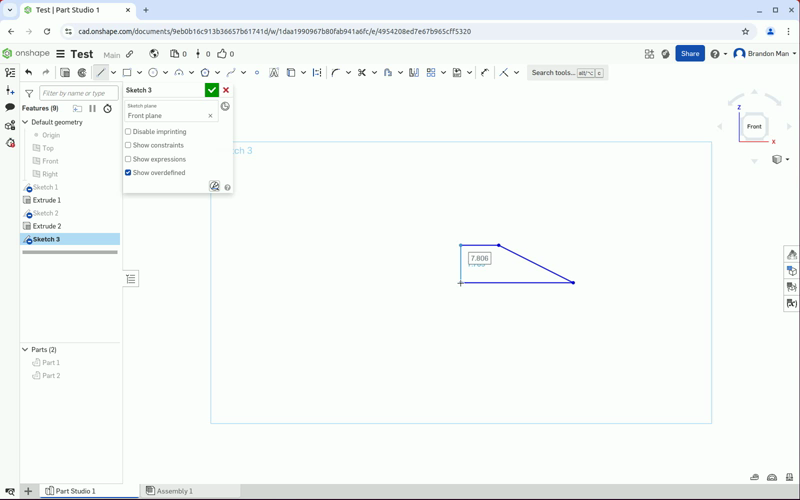
key_up(shift)
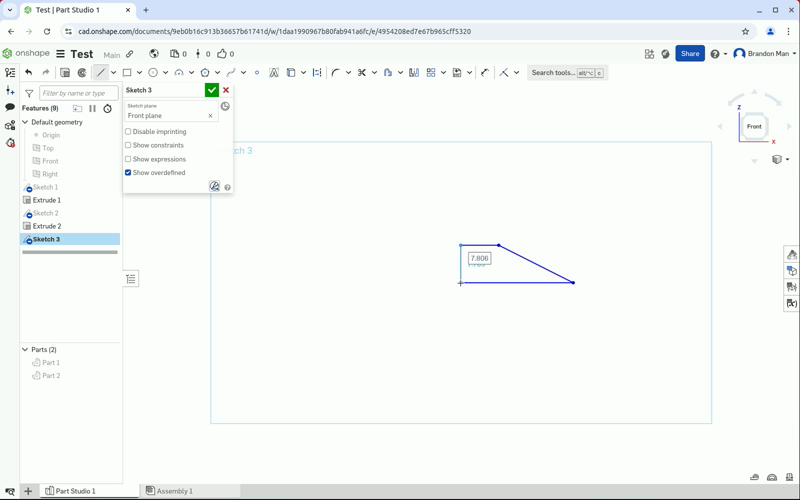
click(460, 282)
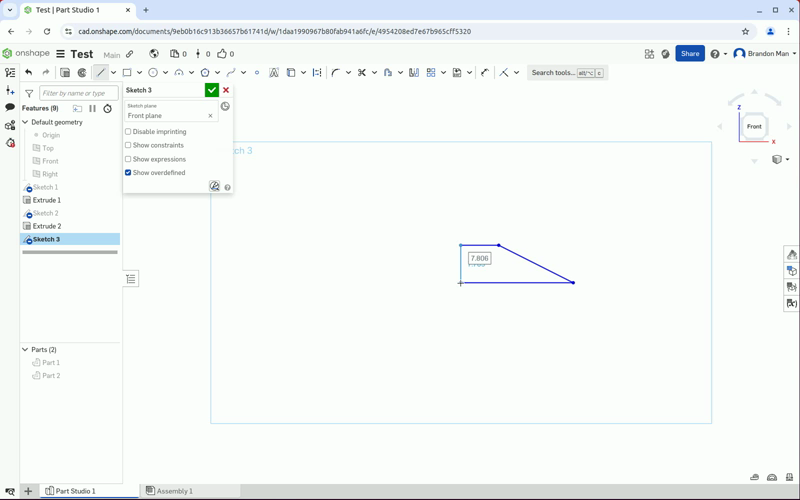
key(esc)
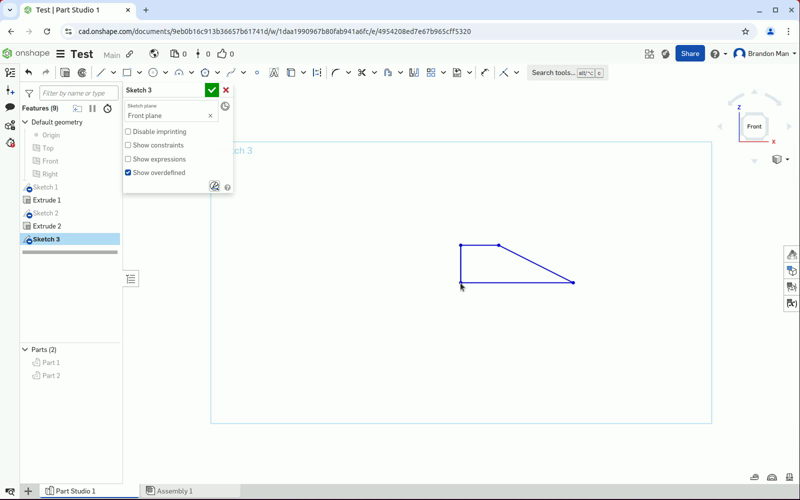
mouse_move(463, 263)
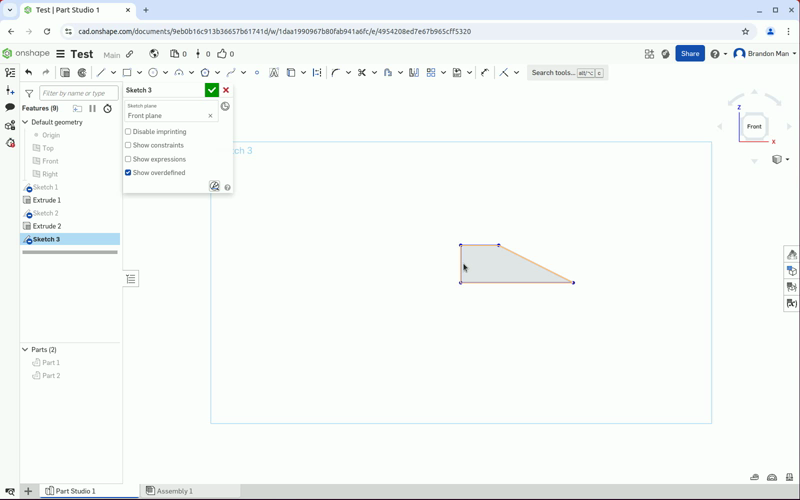
click(463, 263)
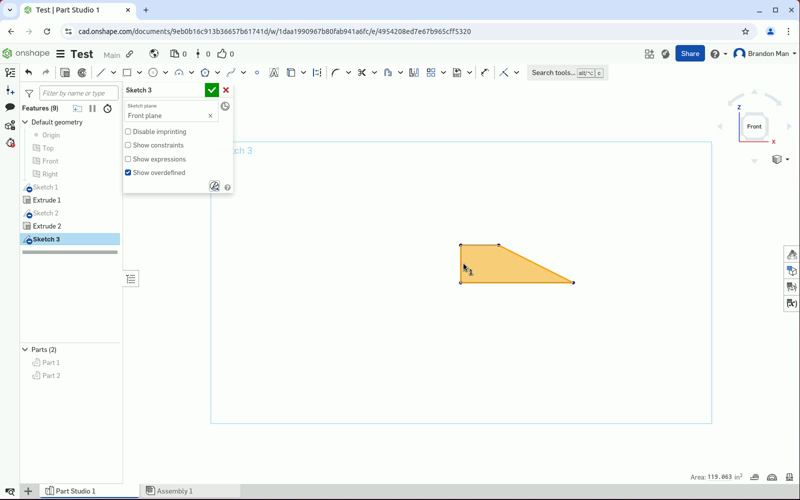
mouse_move(73, 352)
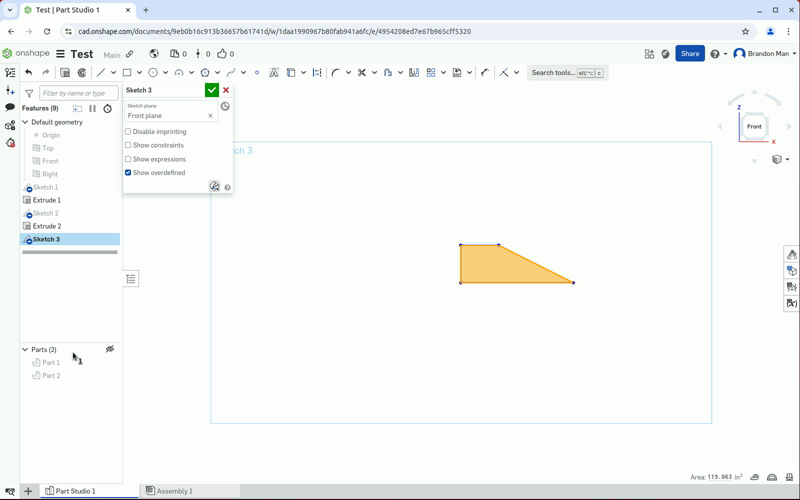
key(shift+y)
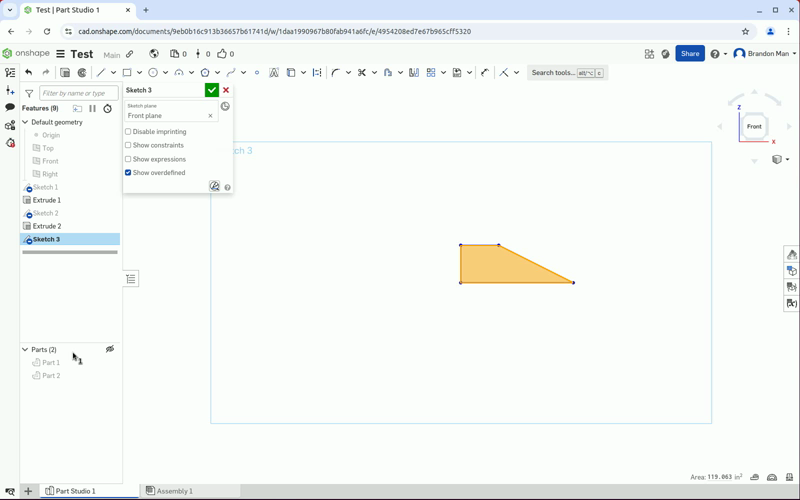
key(shift+e)
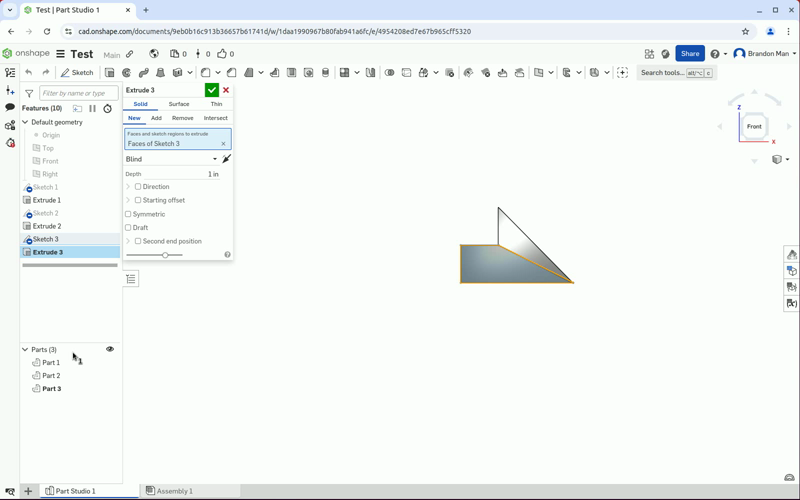
mouse_move(143, 106)
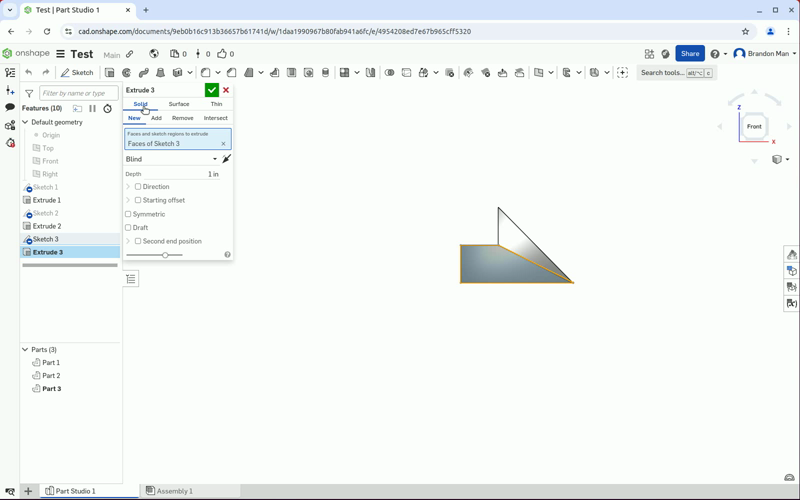
click(143, 106)
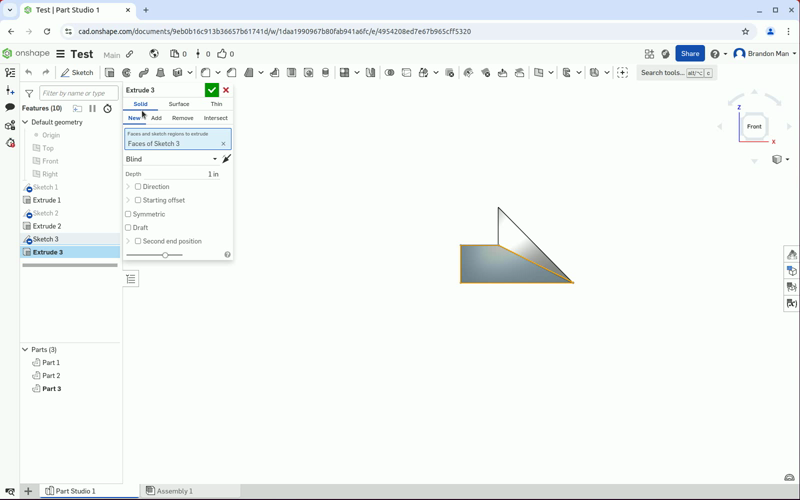
mouse_move(137, 120)
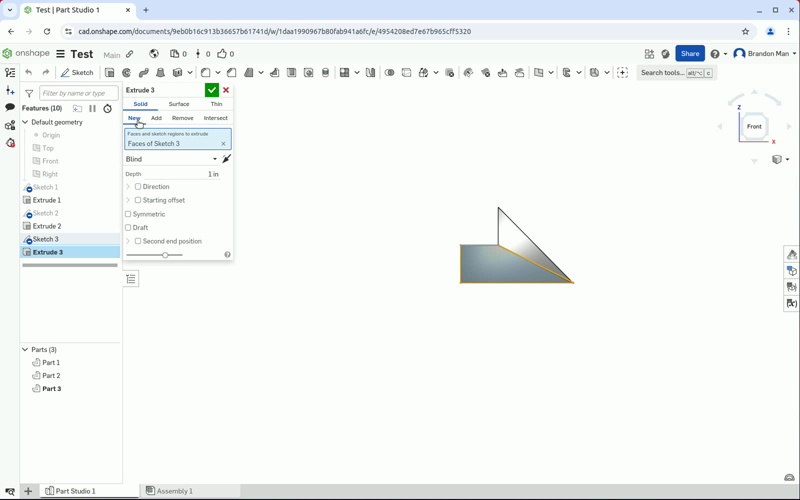
click(137, 120)
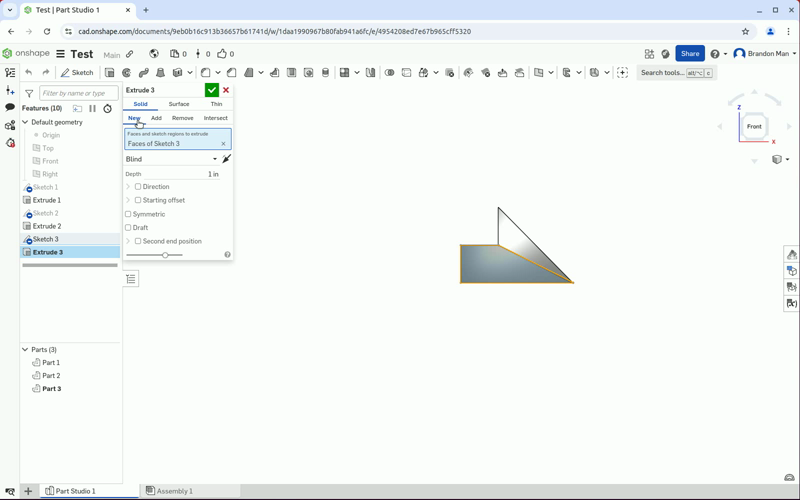
key(tab, 4)
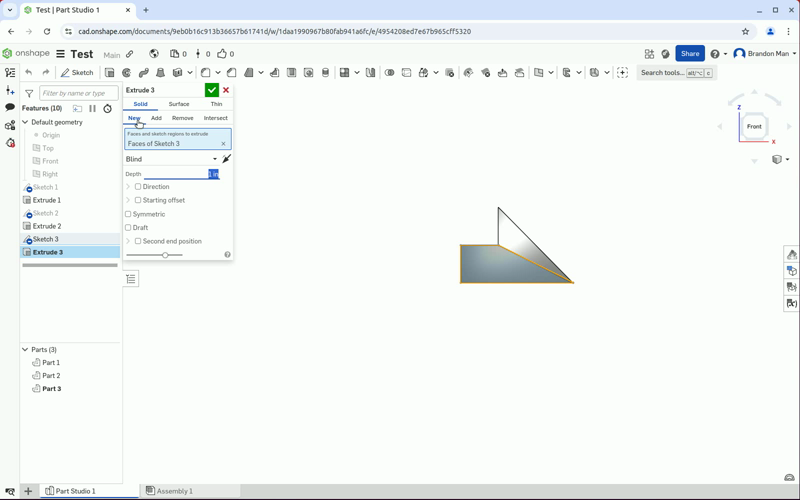
text(15.405)
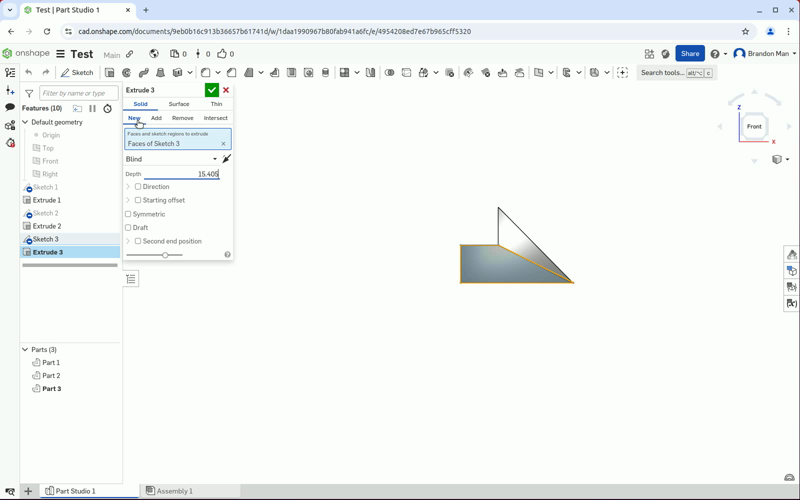
key(enter)
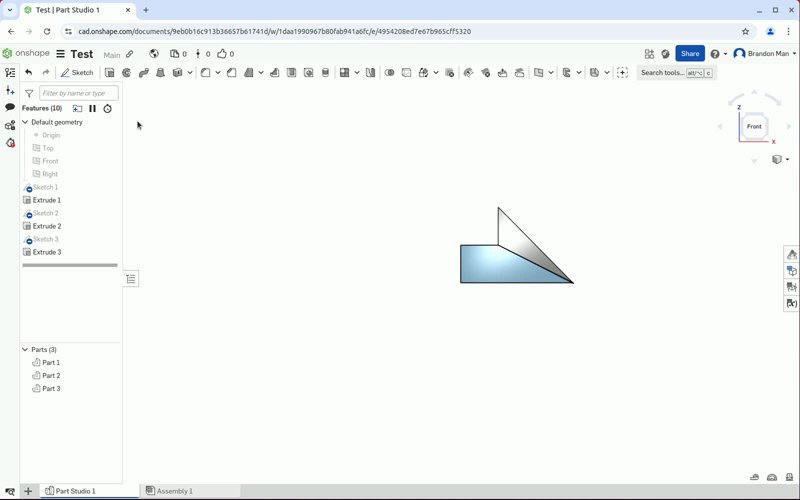
key(shift+h)
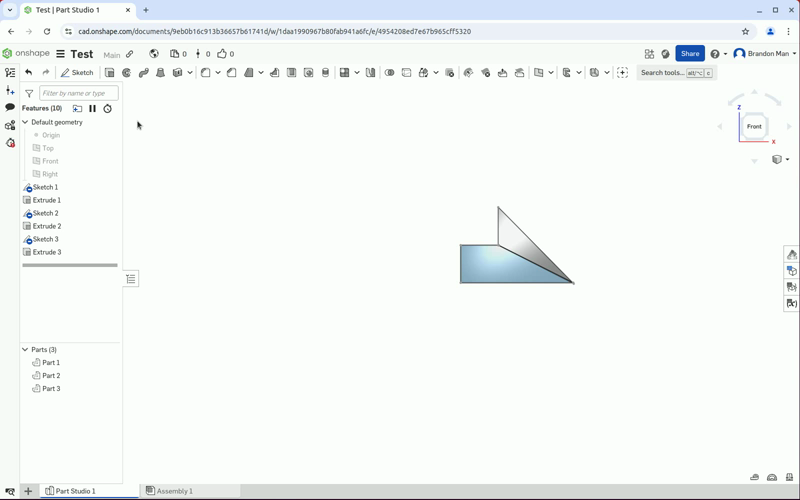
key(shift+h)
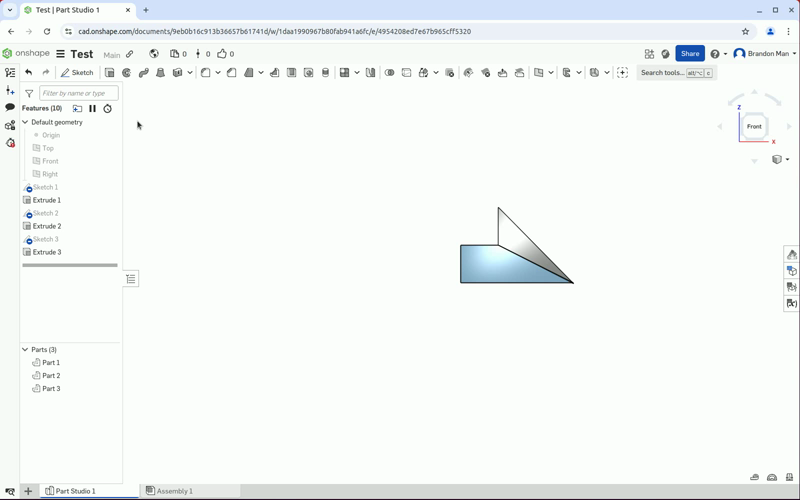
mouse_move(73, 189)
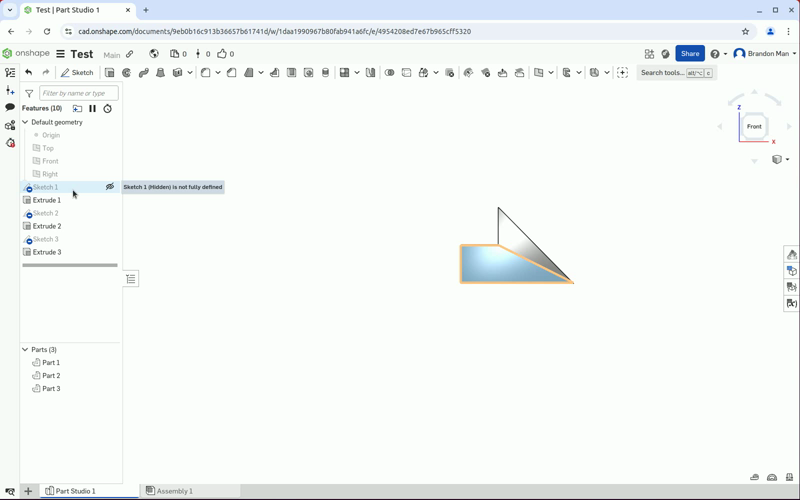
click(73, 189)
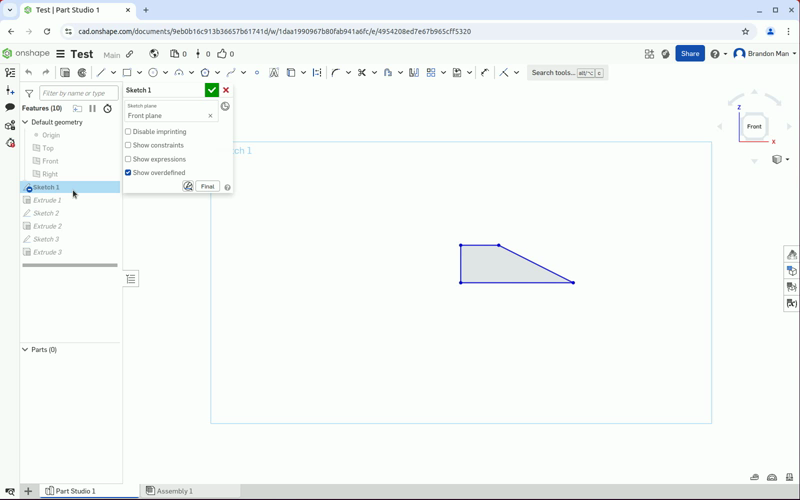
mouse_move(229, 92)
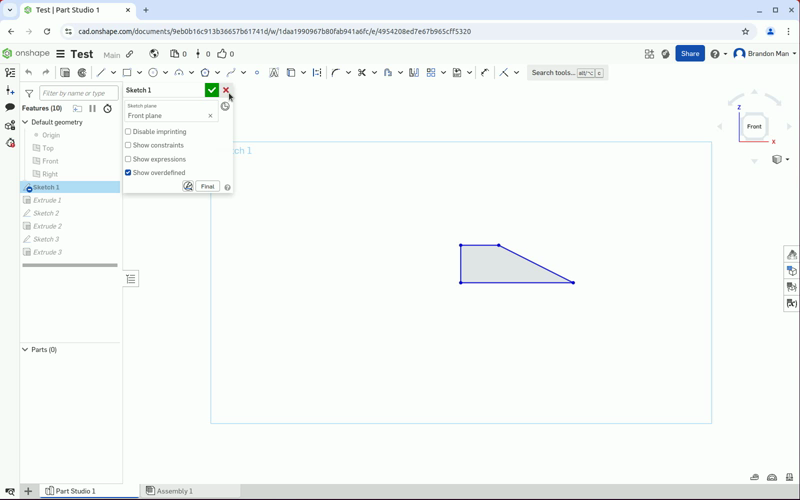
click(229, 92)
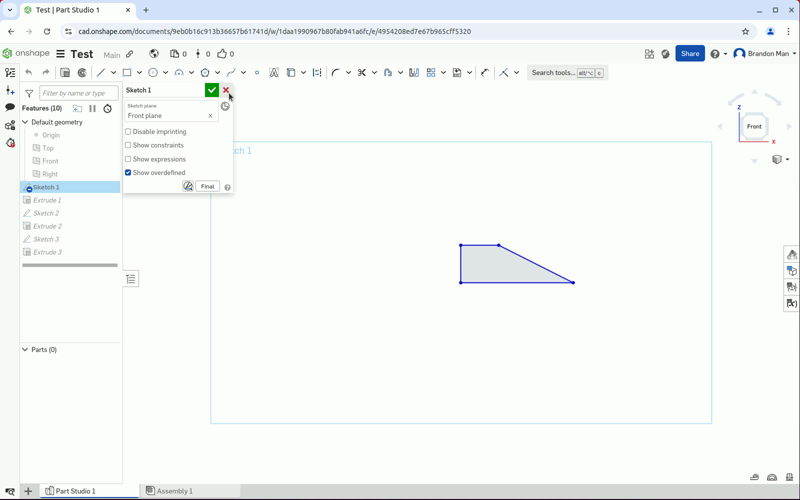
key(shift+s)
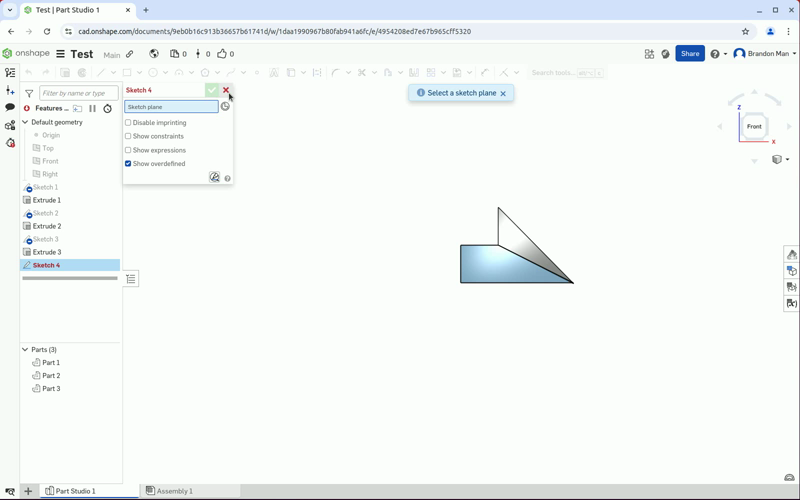
mouse_move(73, 163)
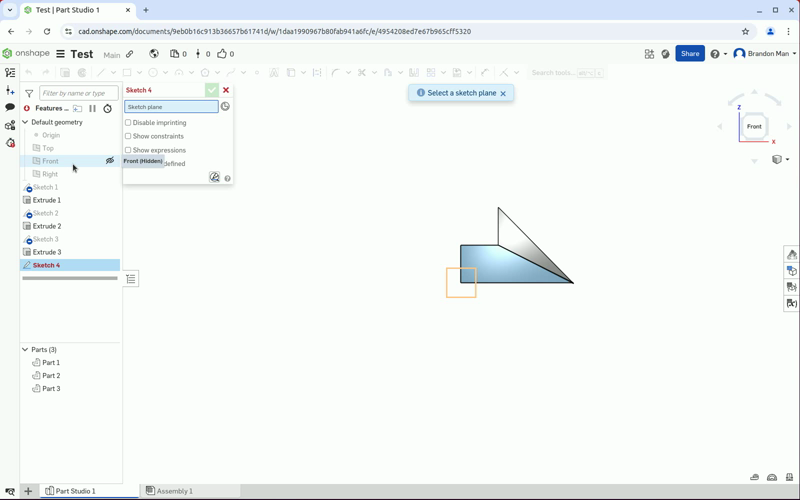
click(73, 163)
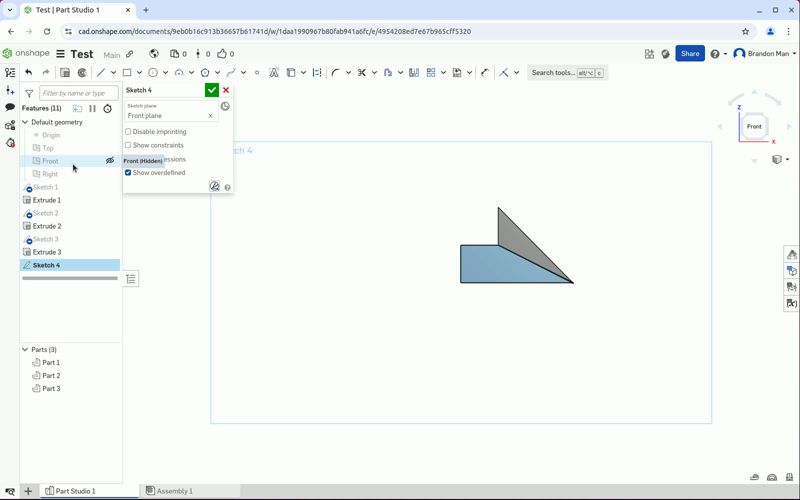
mouse_move(73, 352)
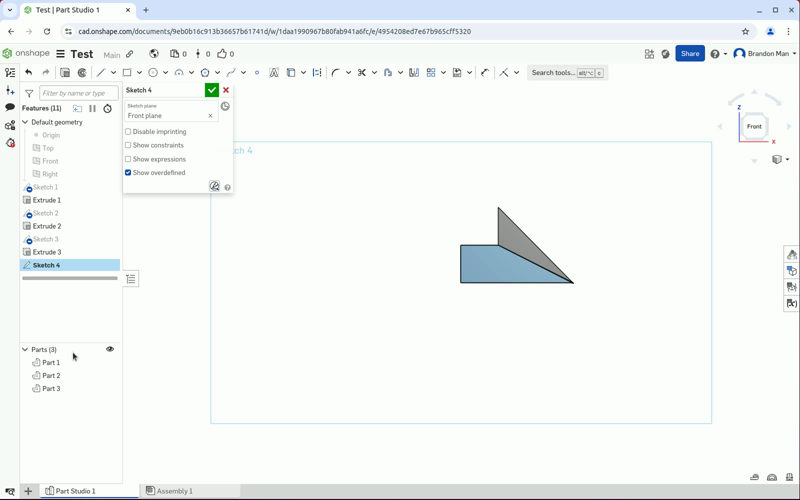
key(y)
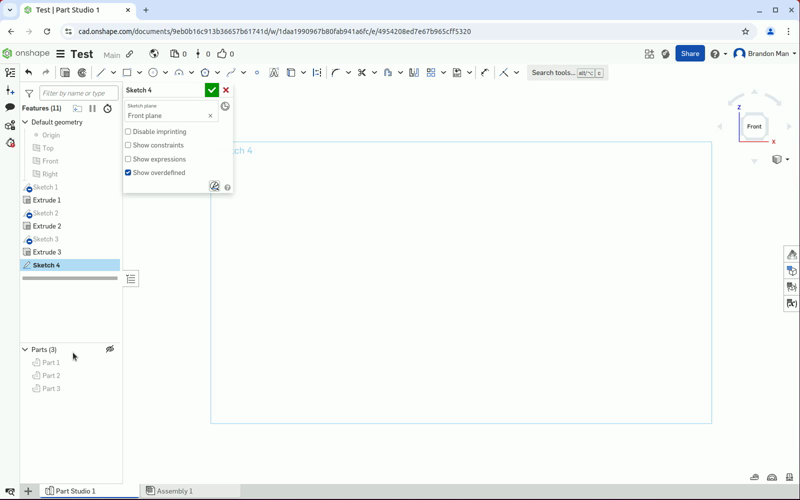
key(l)
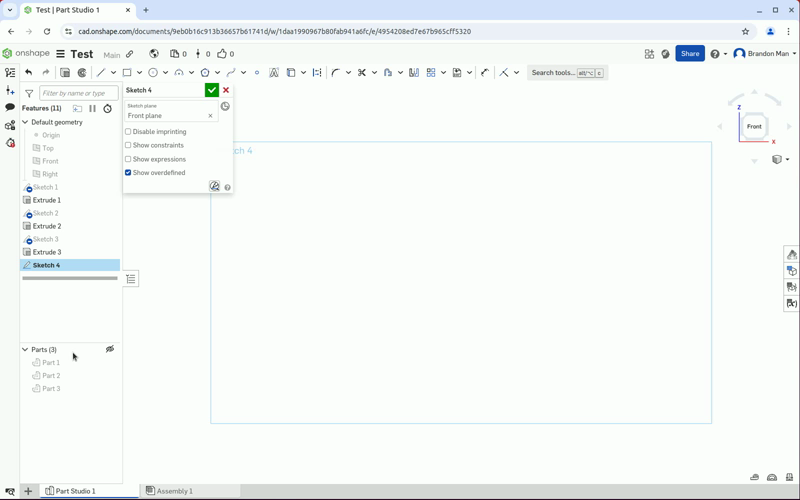
key_down(shift)
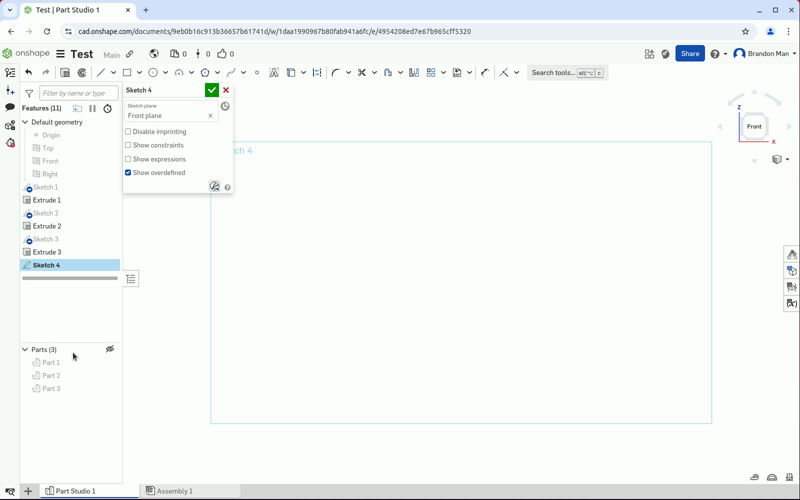
mouse_move(460, 245)
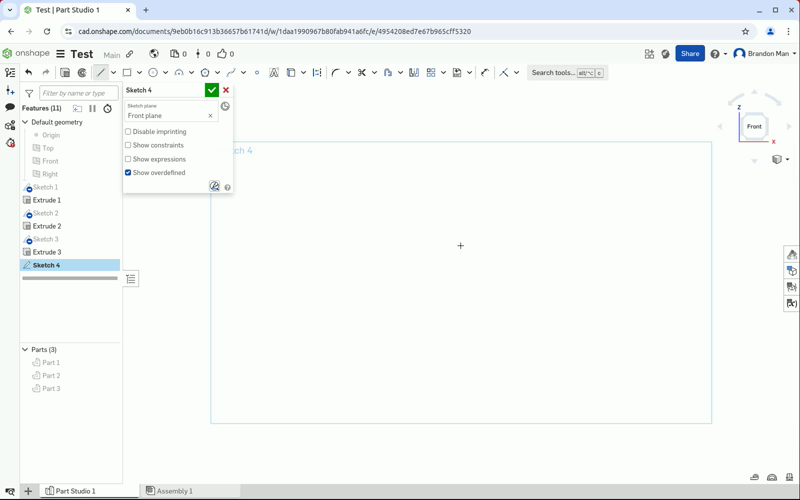
click(460, 245)
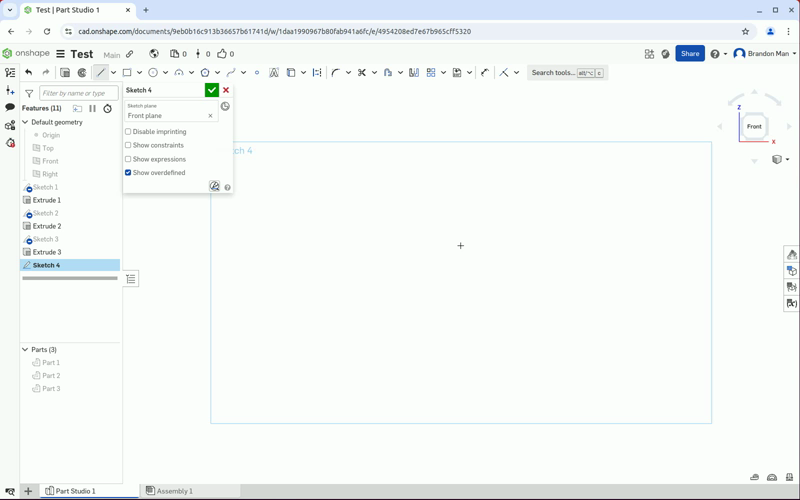
key_up(shift)
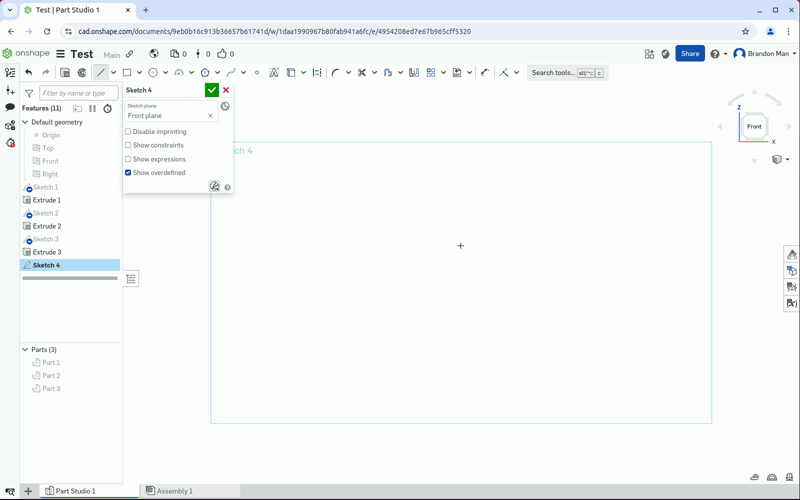
key_down(shift)
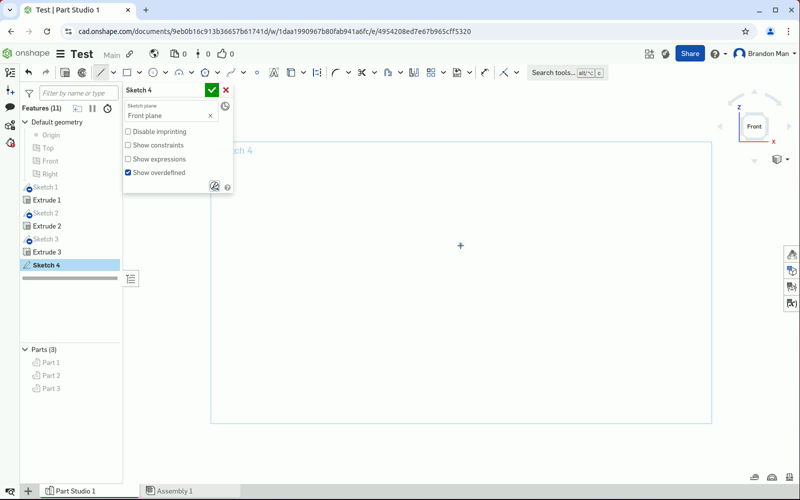
mouse_move(490, 245)
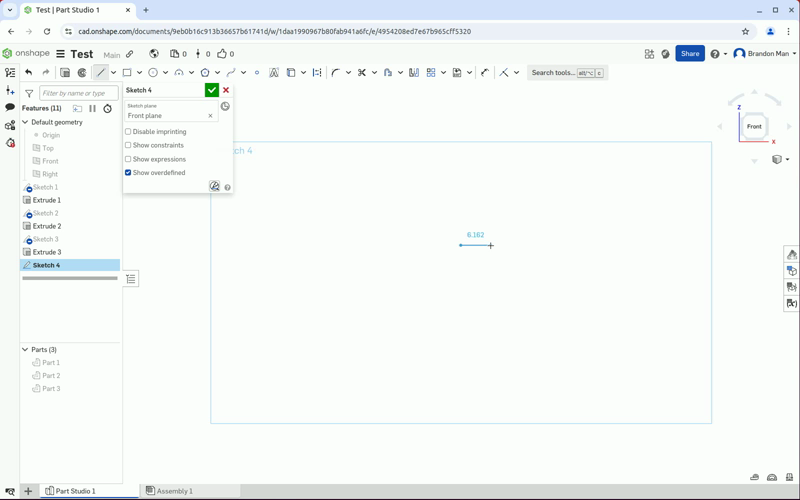
mouse_move(499, 245)
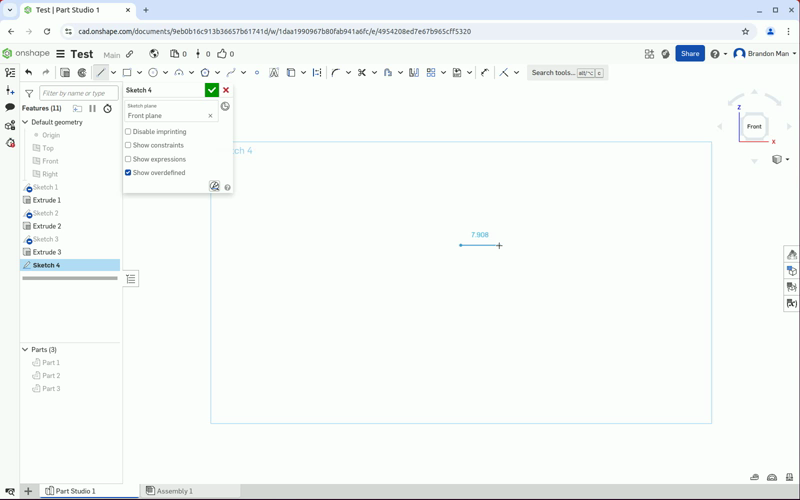
click(499, 245)
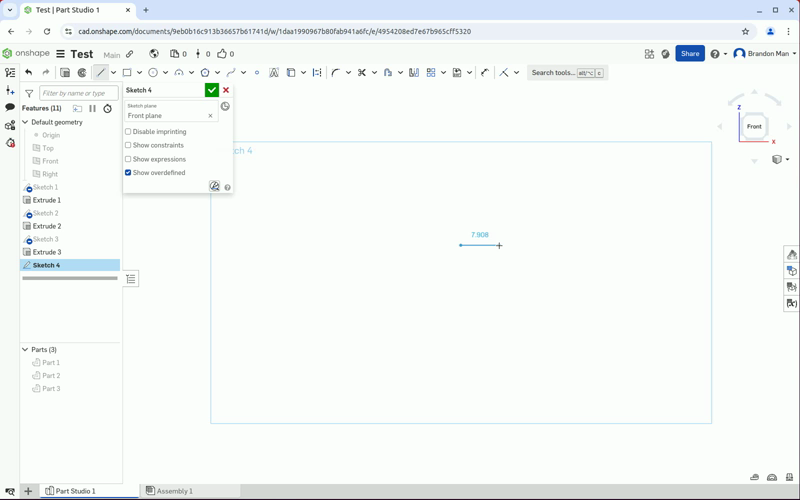
key_up(shift)
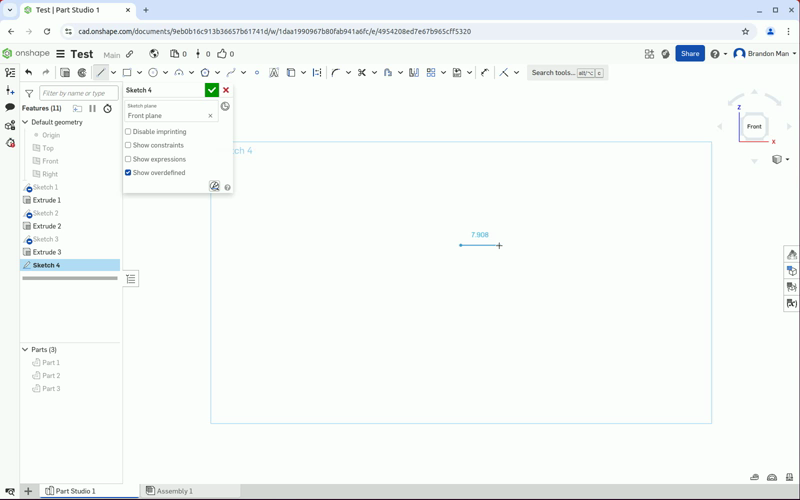
key_down(shift)
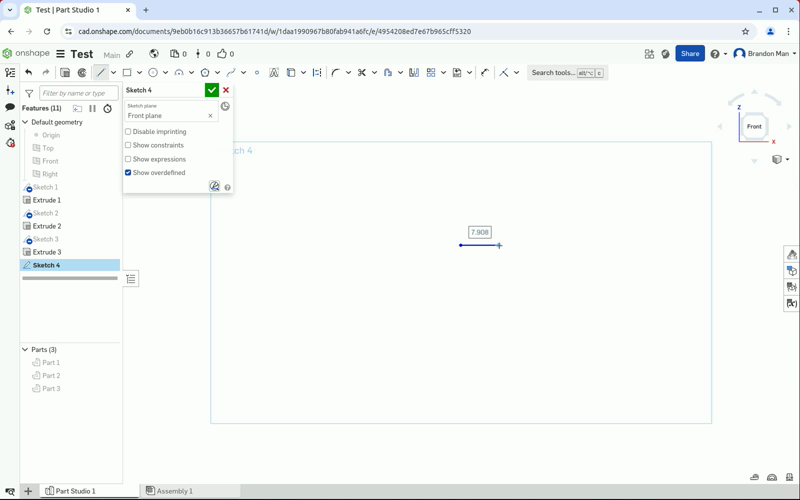
mouse_move(529, 245)
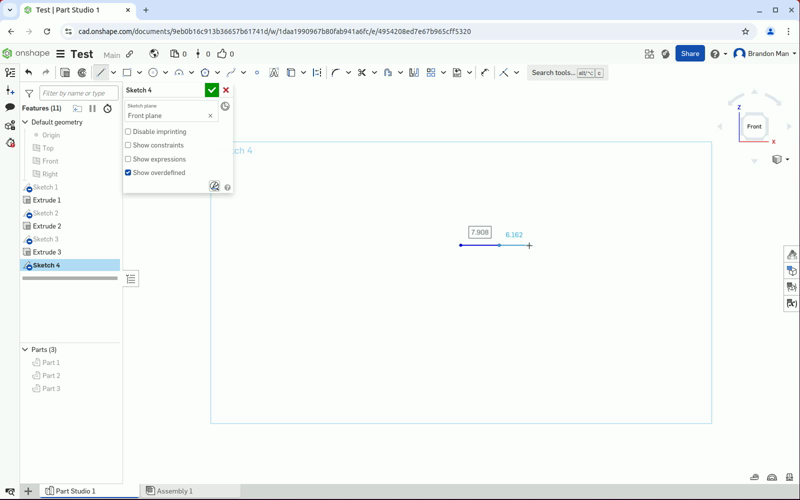
mouse_move(499, 207)
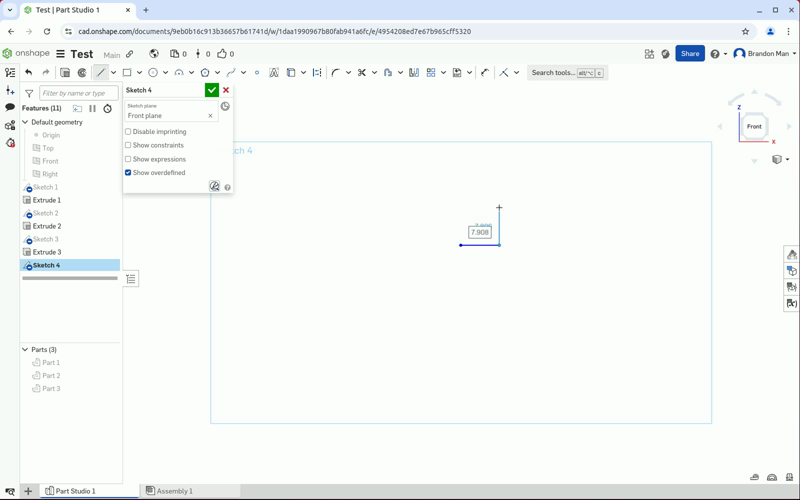
click(499, 207)
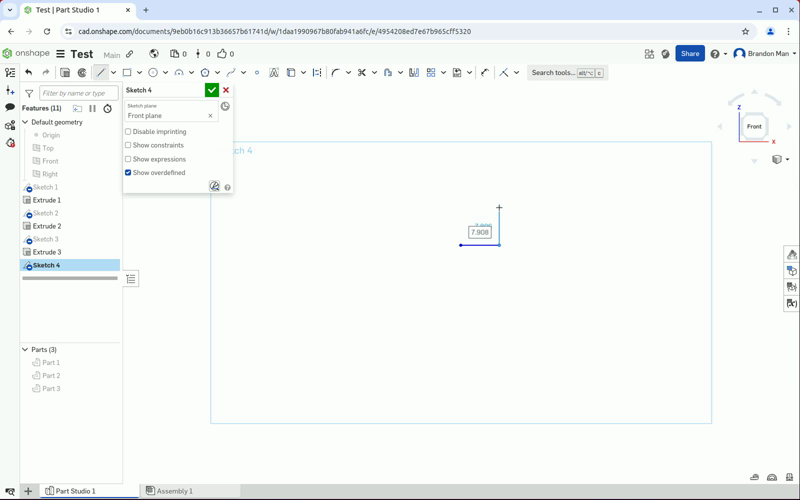
key_up(shift)
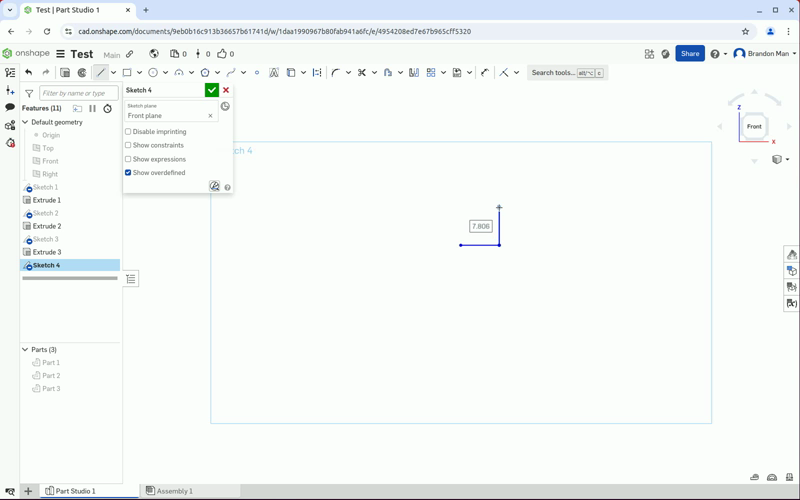
key_down(shift)
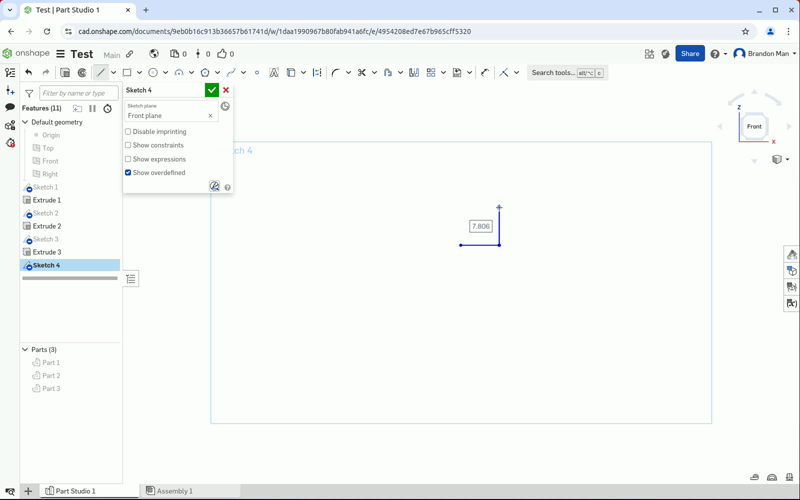
mouse_move(529, 207)
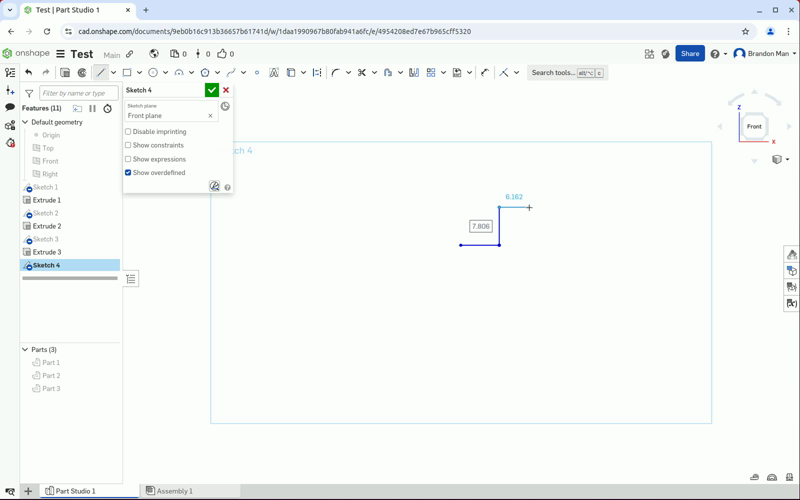
mouse_move(460, 207)
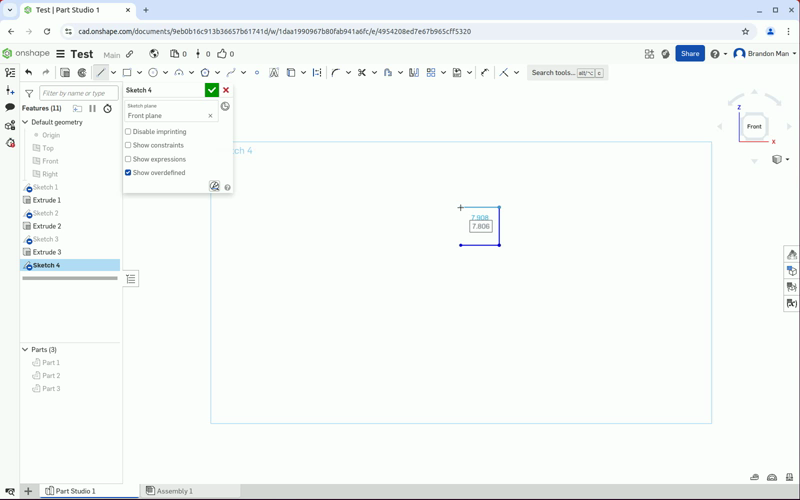
click(460, 207)
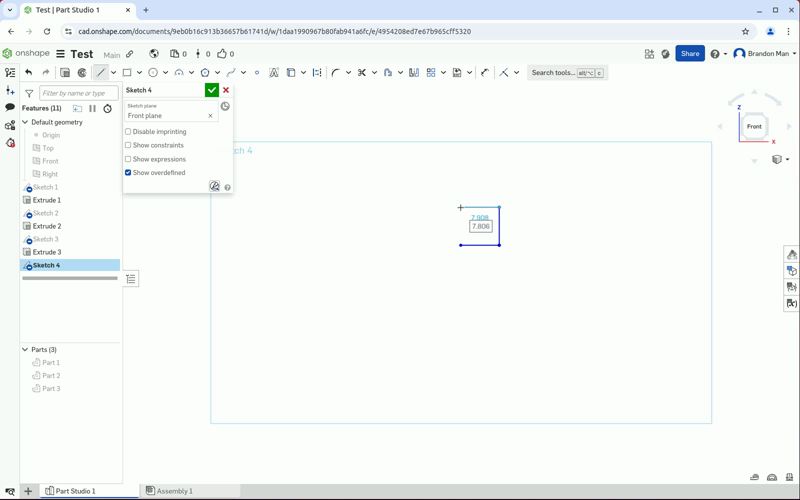
key_up(shift)
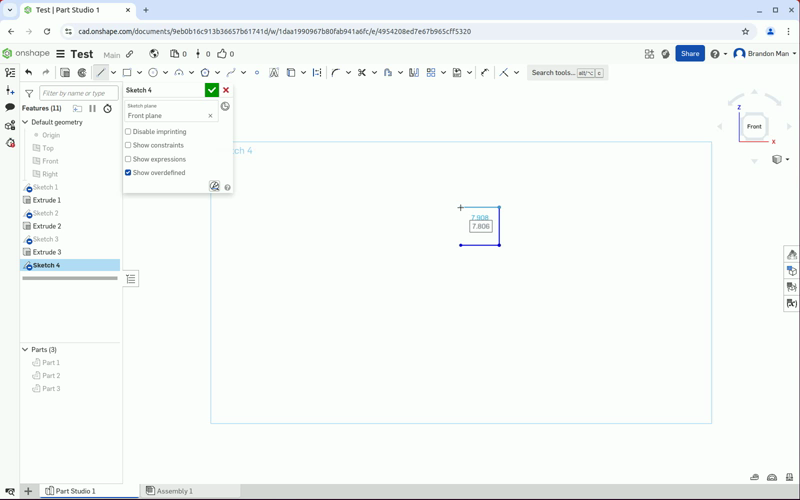
mouse_move(490, 207)
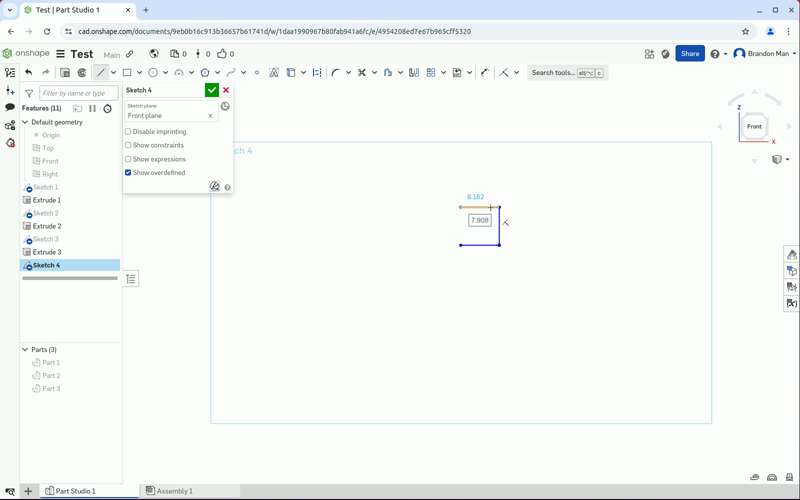
key_down(shift)
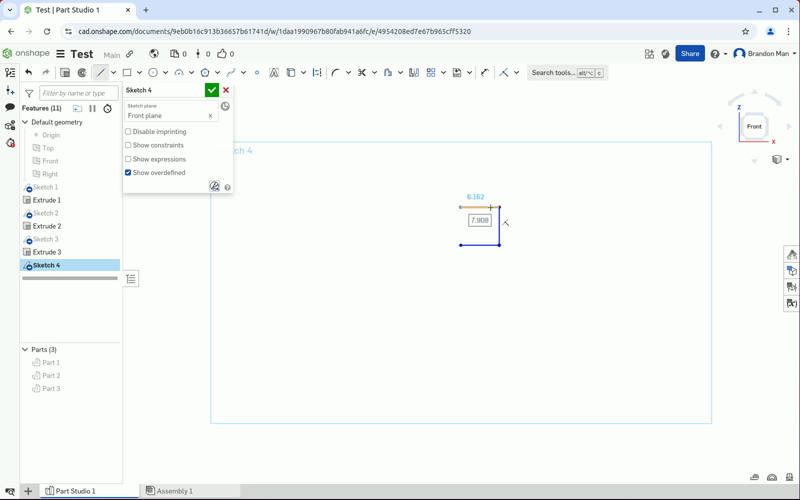
mouse_move(460, 245)
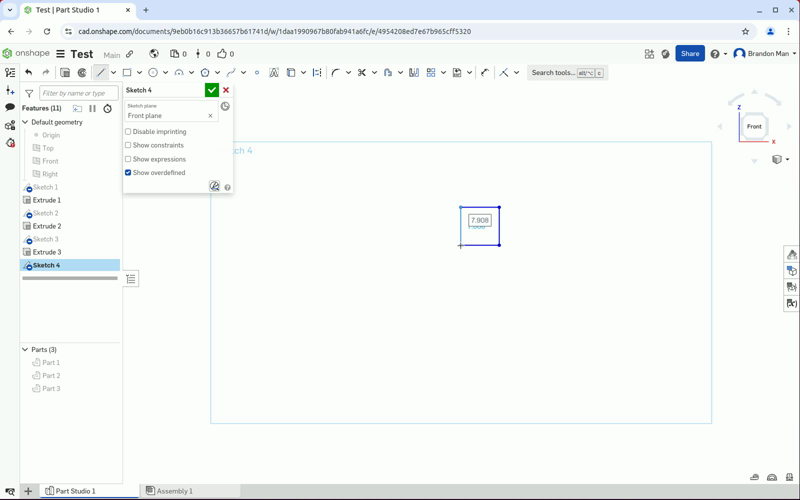
key_up(shift)
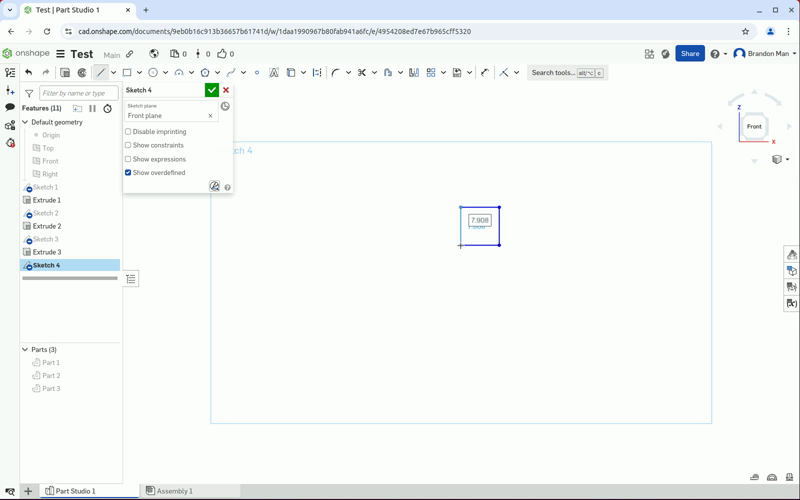
click(460, 245)
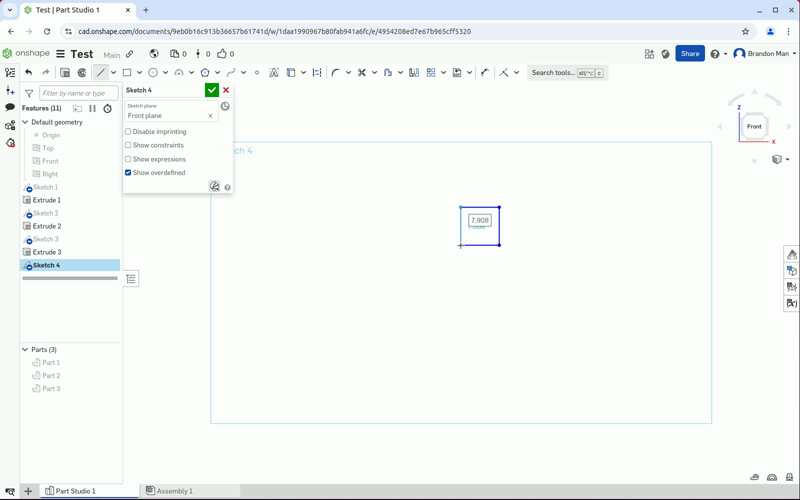
key(esc)
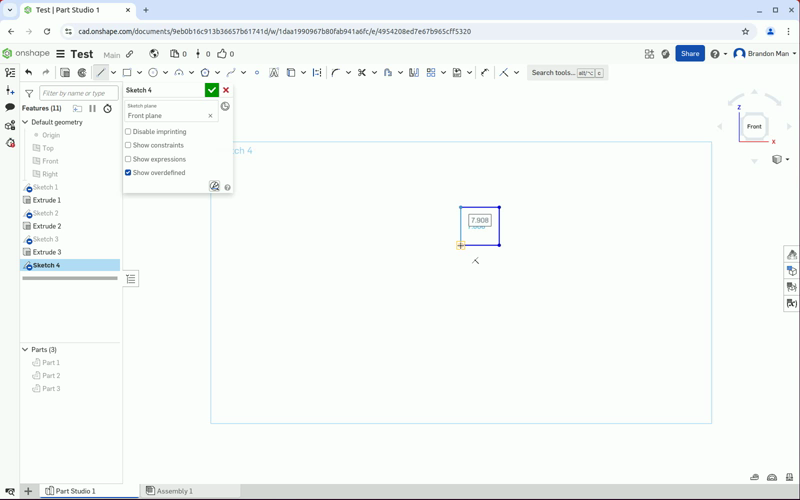
mouse_move(471, 233)
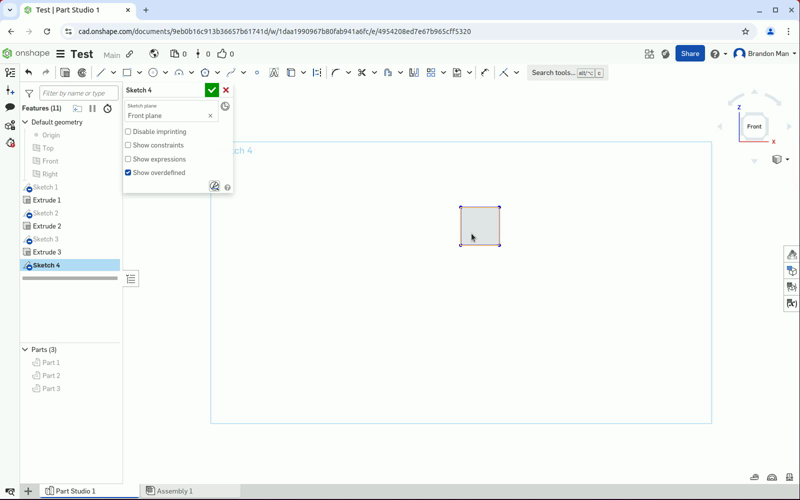
scroll(6)
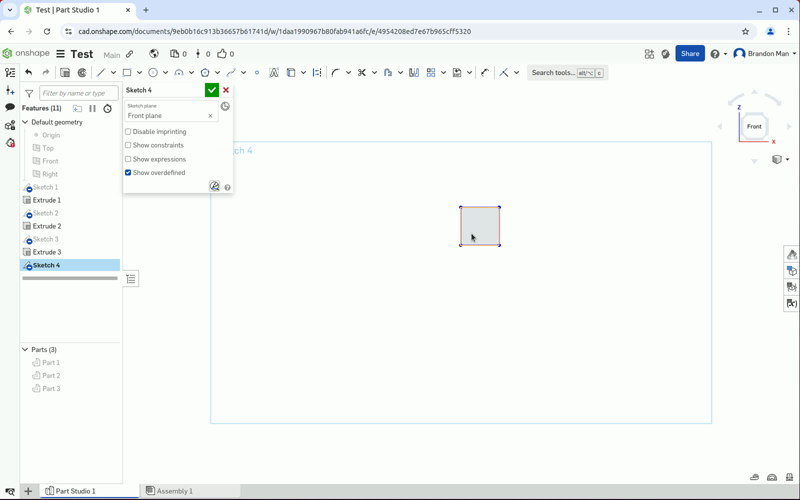
scroll(6)
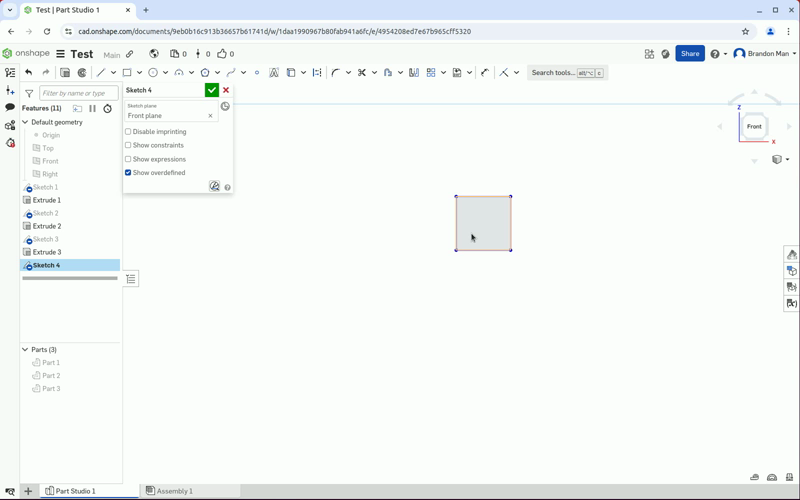
scroll(6)
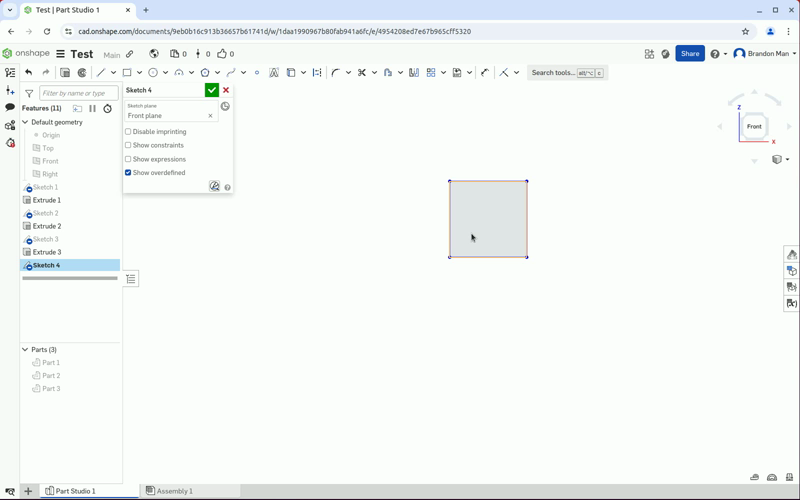
scroll(6)
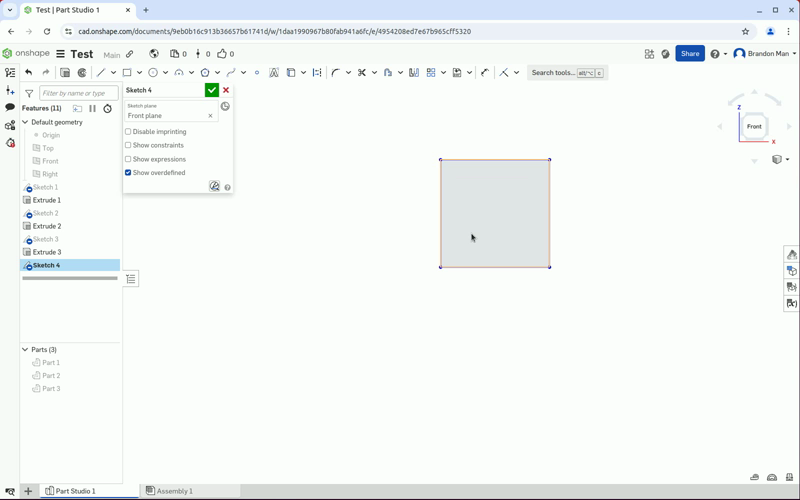
scroll(6)
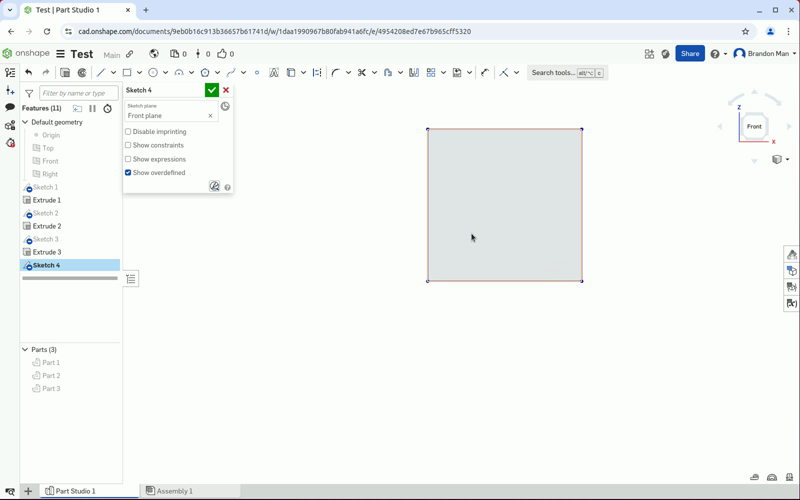
scroll(6)
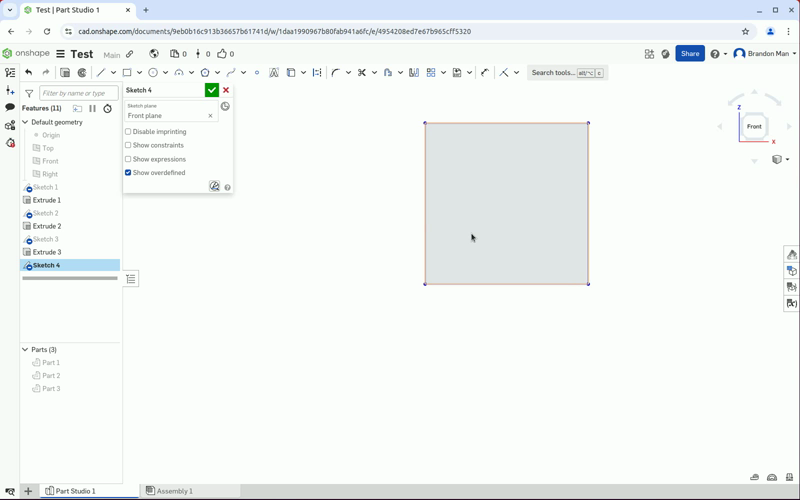
scroll(6)
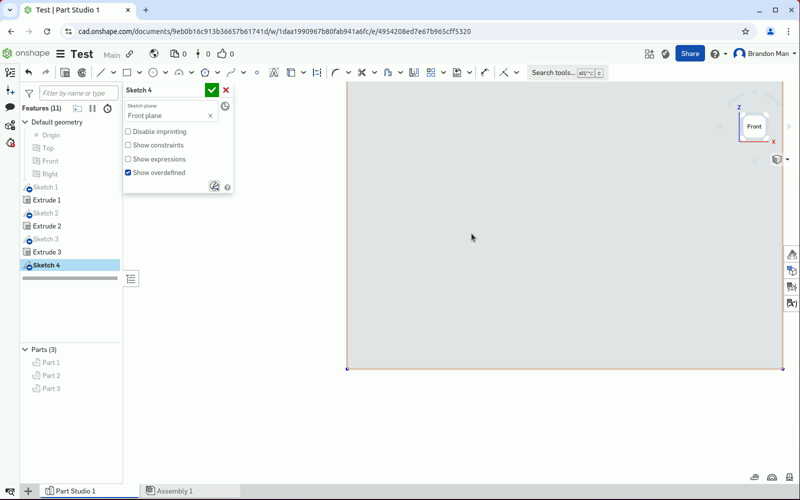
click(471, 233)
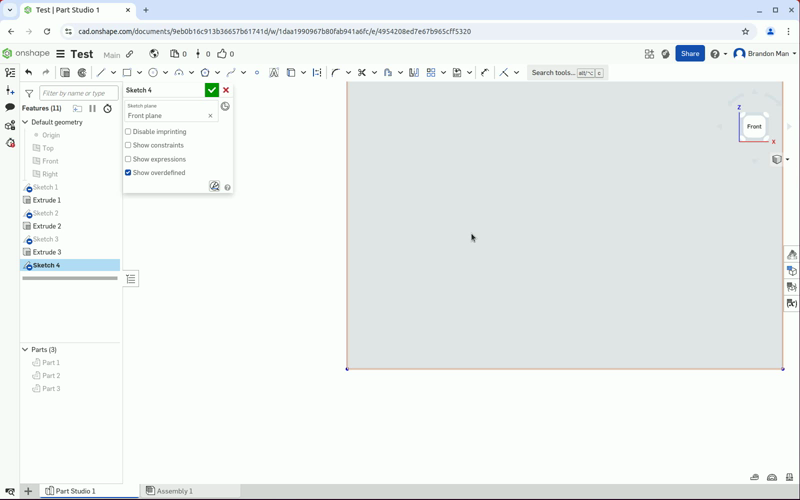
scroll(-6)
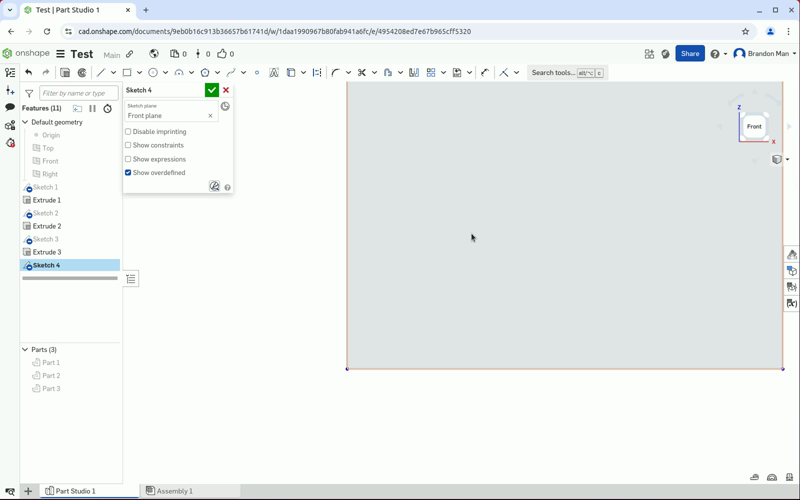
scroll(-6)
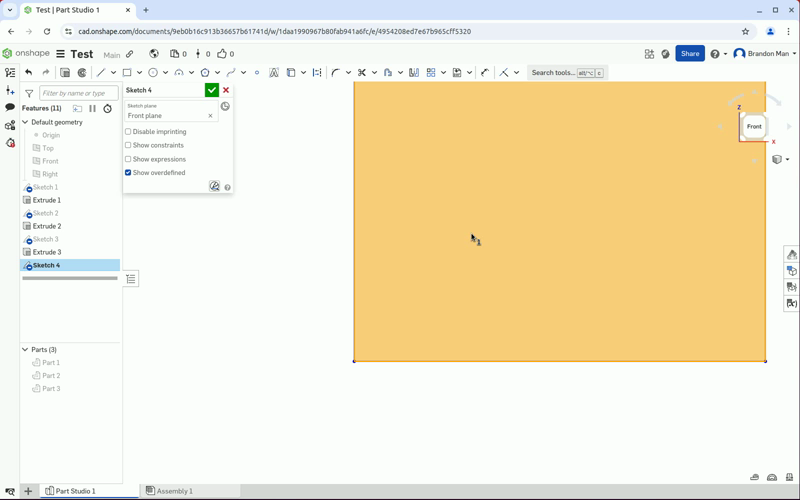
scroll(-6)
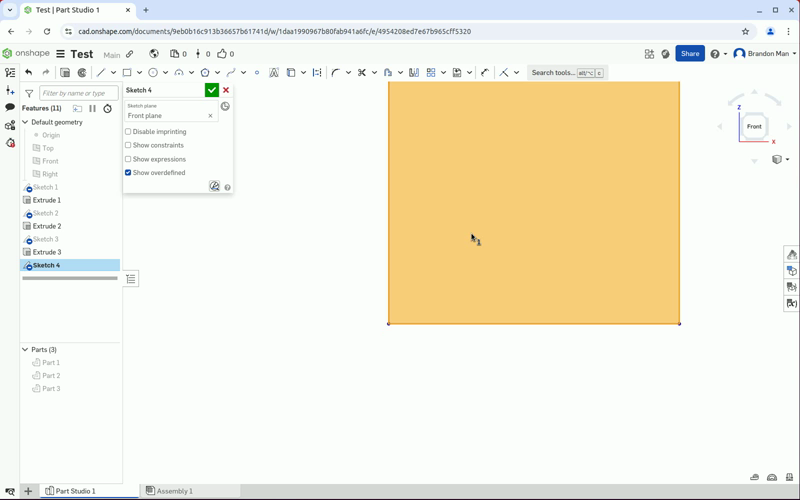
scroll(-6)
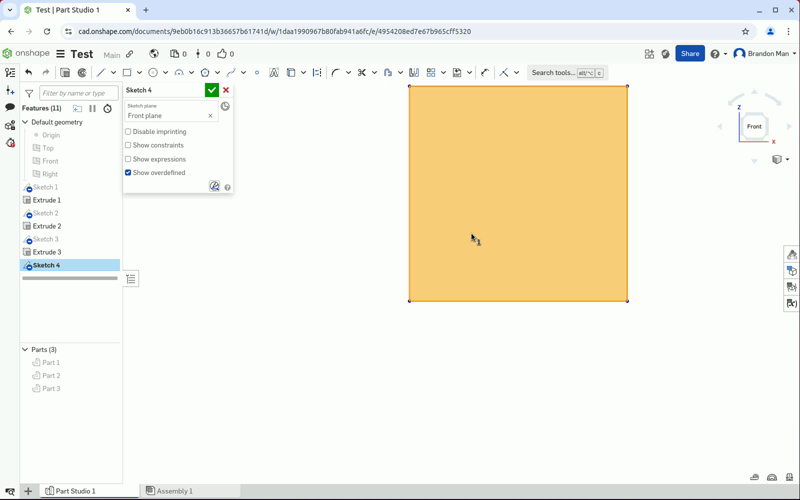
scroll(-6)
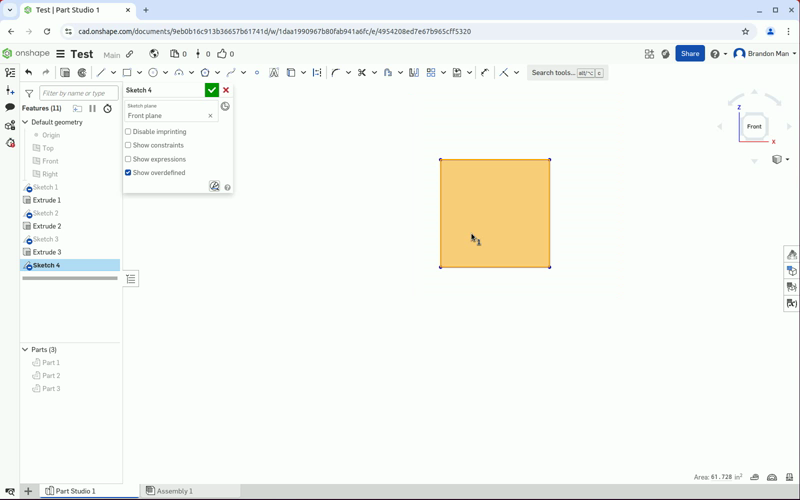
scroll(-6)
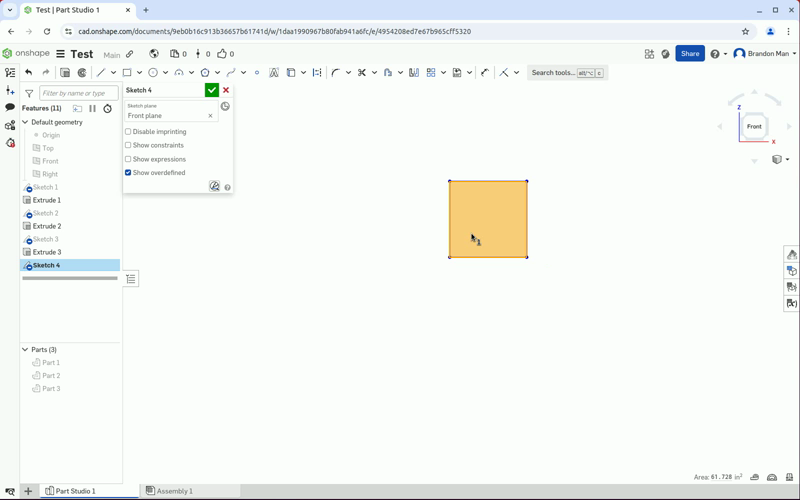
scroll(-6)
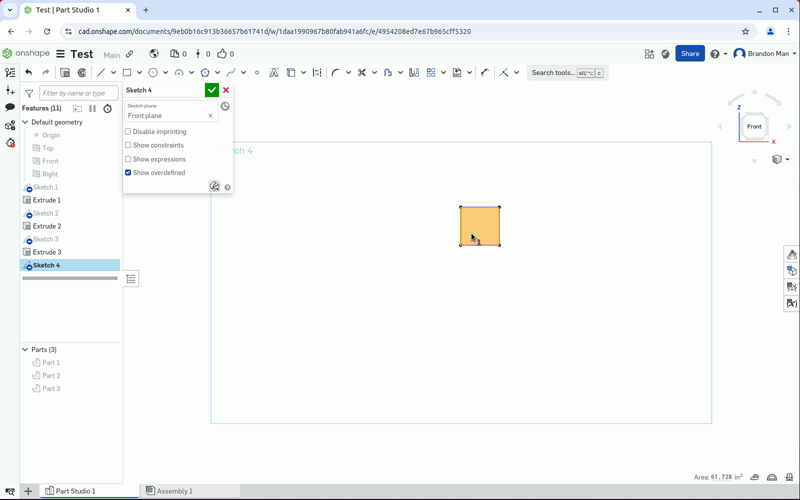
mouse_move(73, 352)
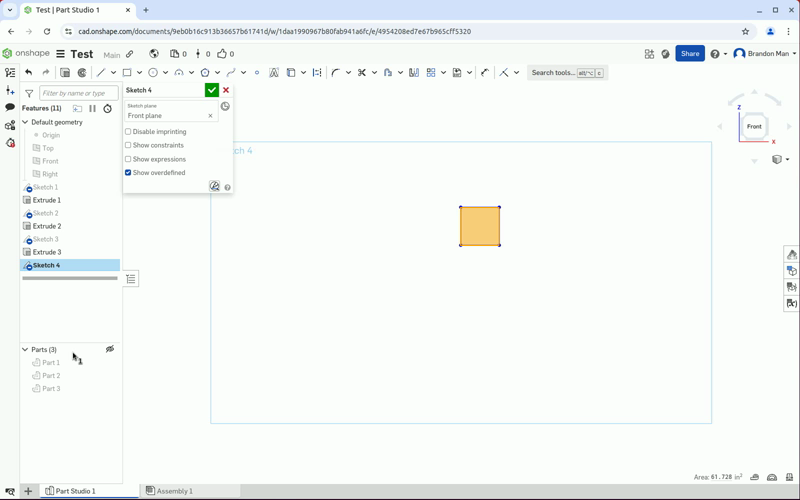
key(shift+y)
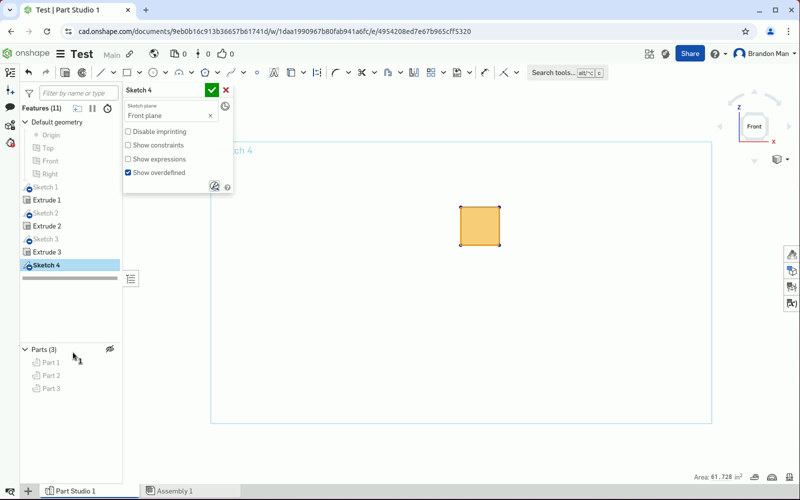
key(shift+e)
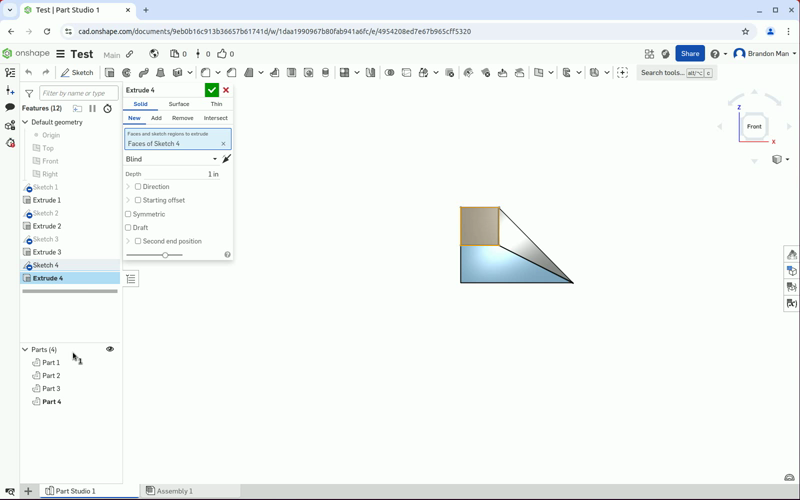
mouse_move(143, 106)
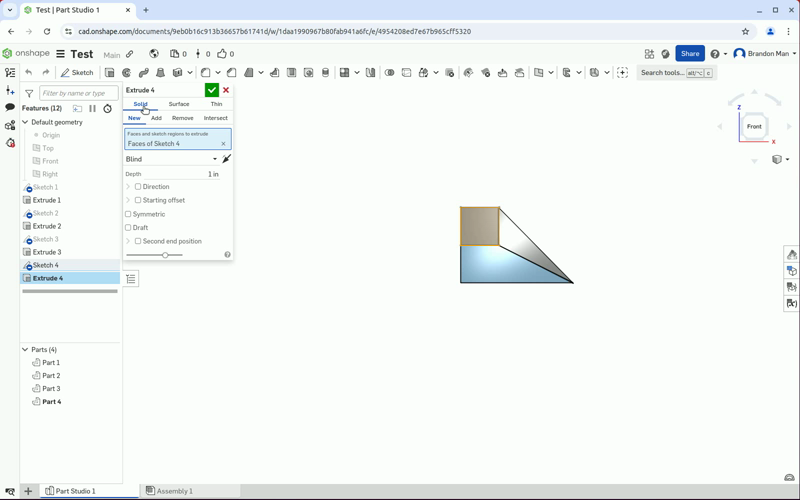
click(143, 106)
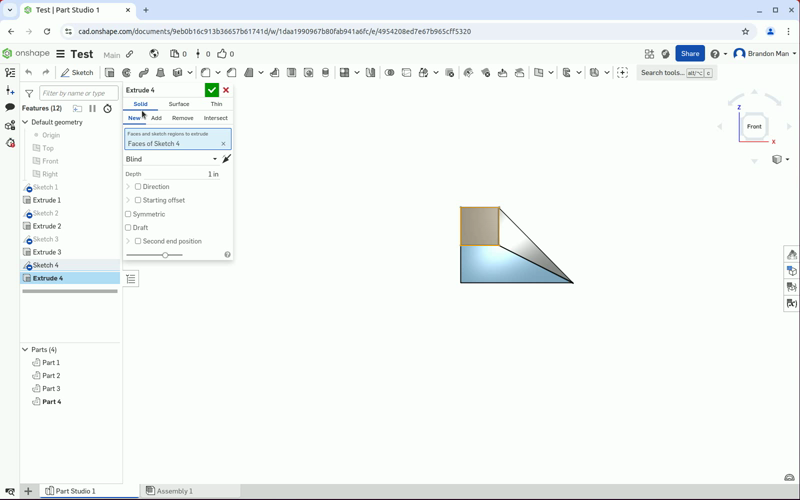
mouse_move(137, 120)
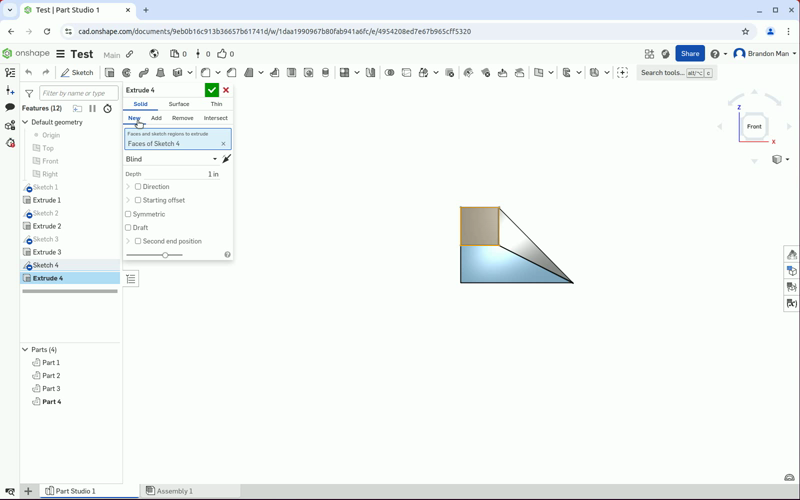
click(137, 120)
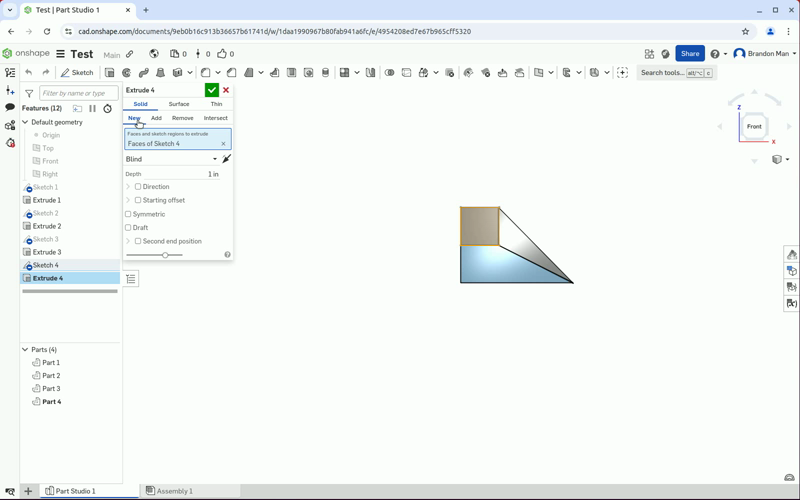
key(tab, 4)
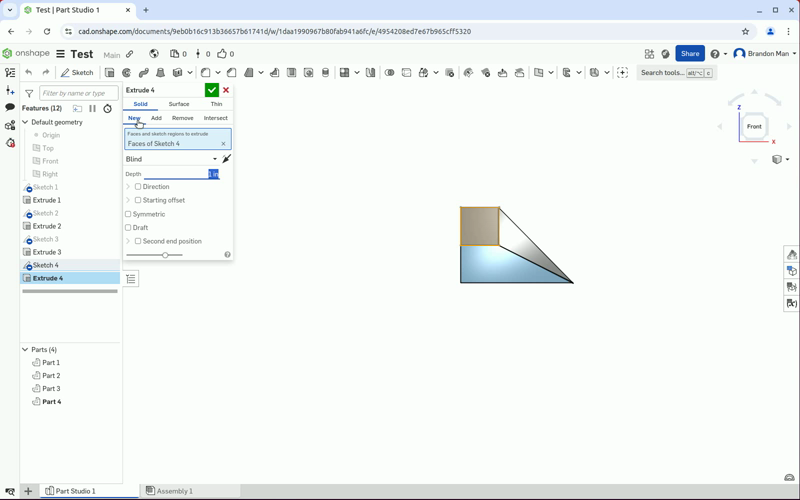
text(15.405)
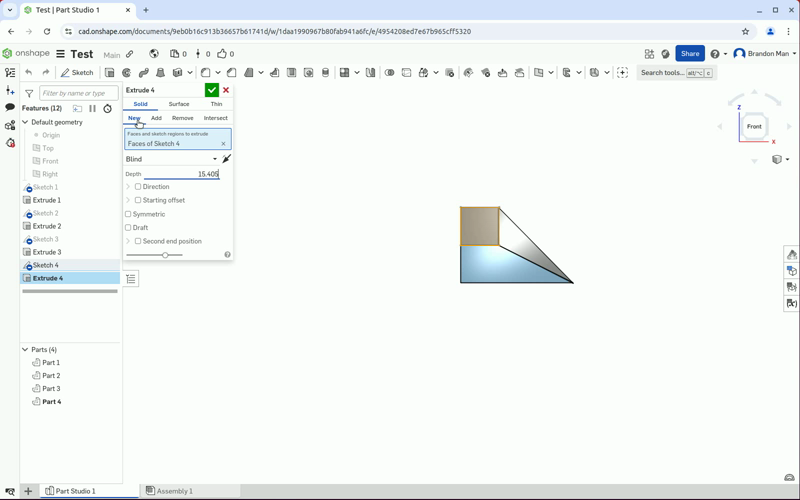
key(enter)
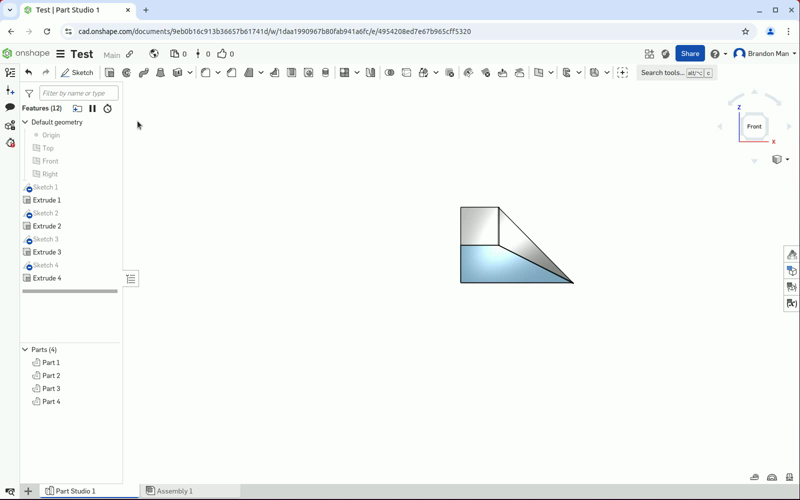
key(shift+h)
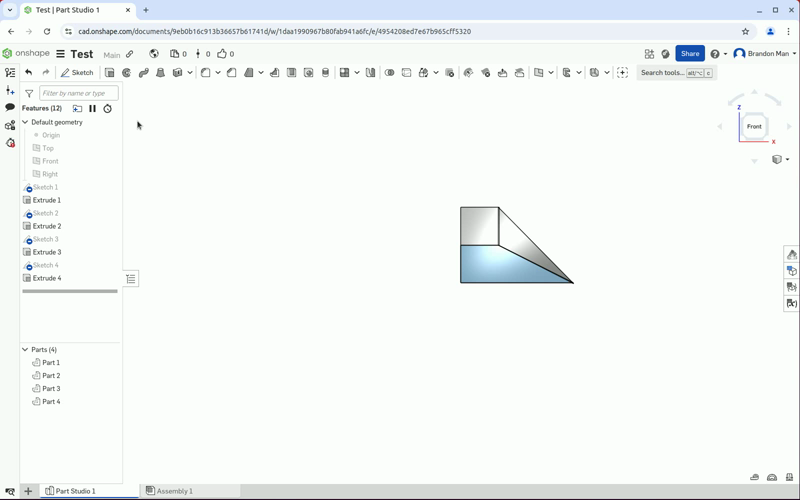
key(shift+h)
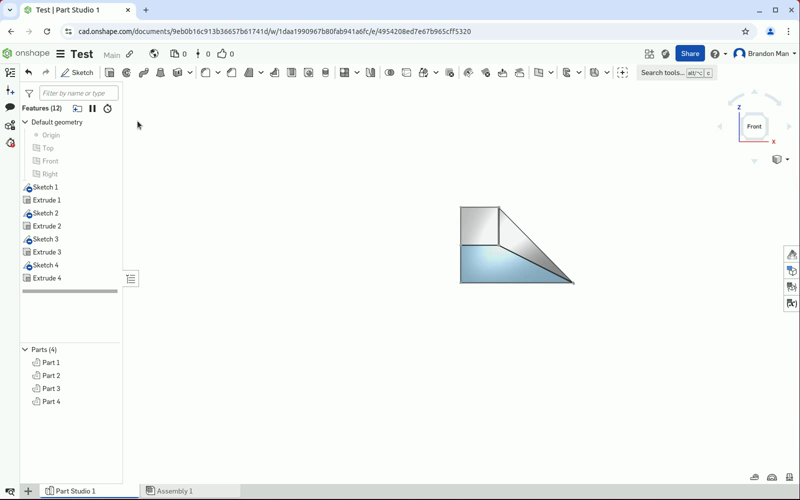
key(shift+7)
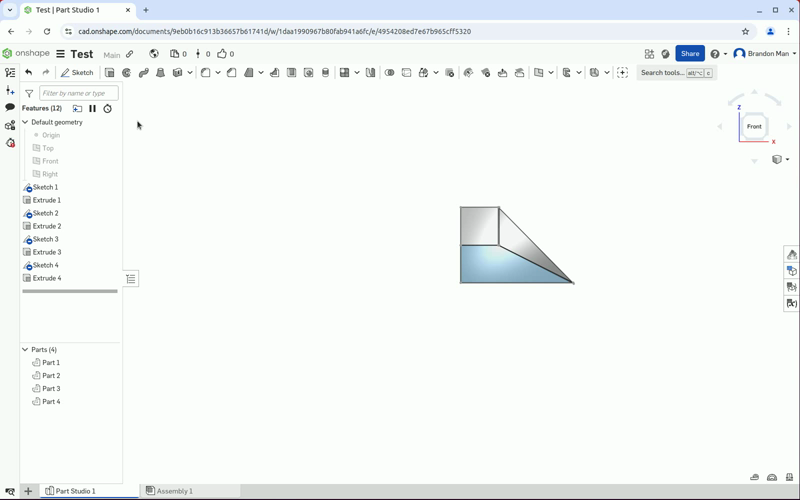
key(left, 2)
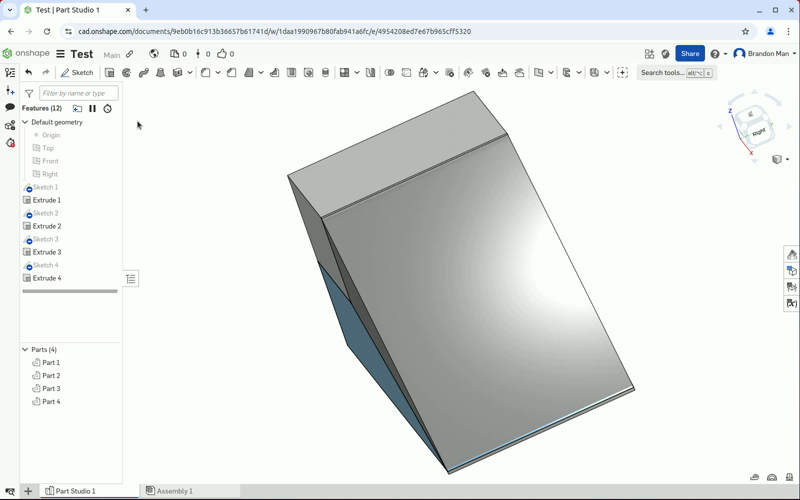
key(down, 2)
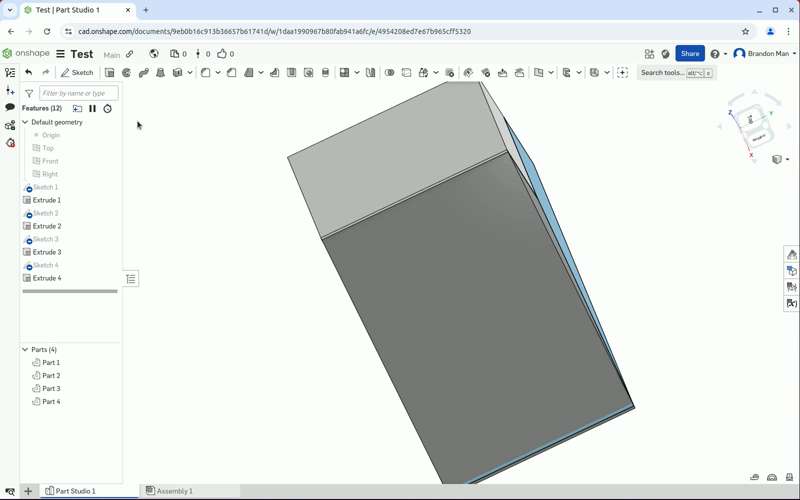
key(up, 2)
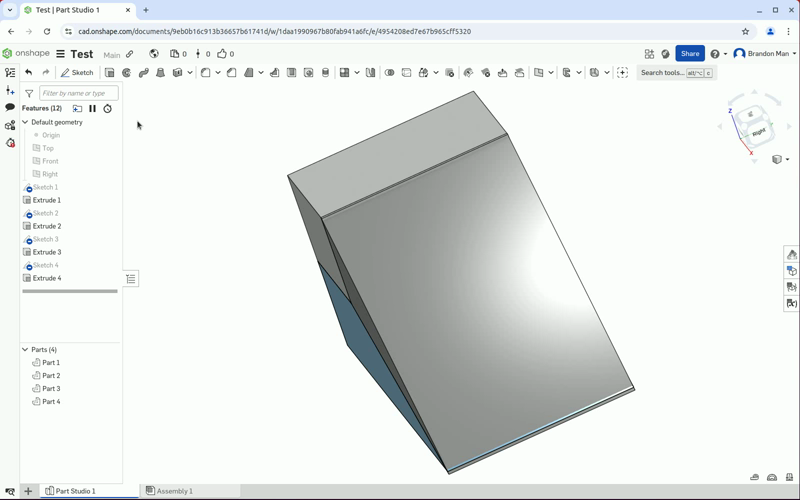
key(right, 2)
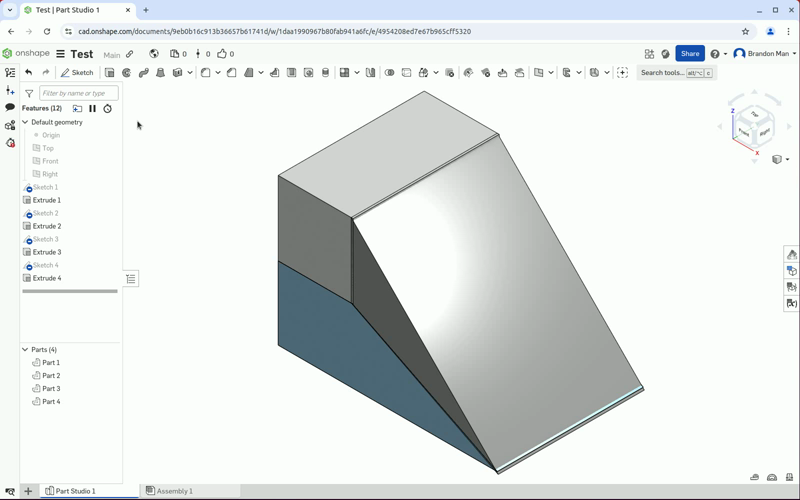
mouse_move(73, 189)
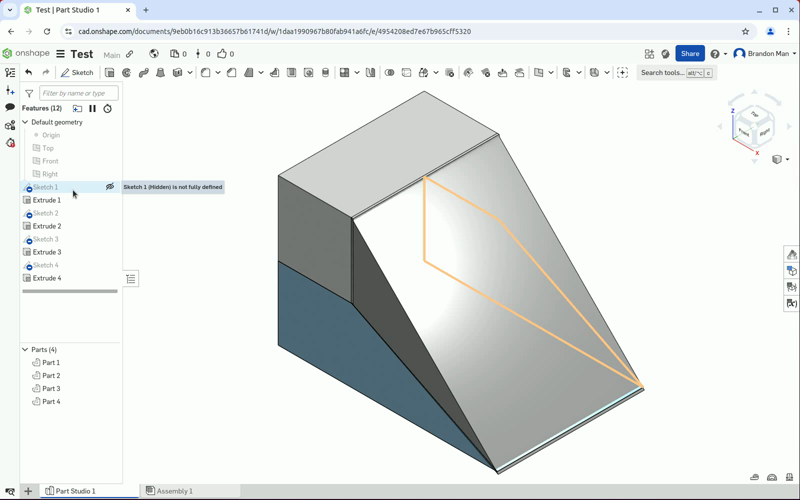
click(73, 189)